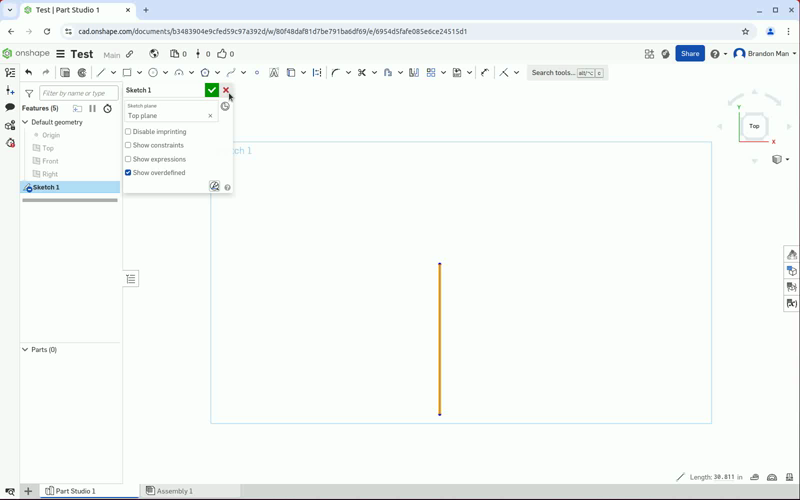
key(shift+h)
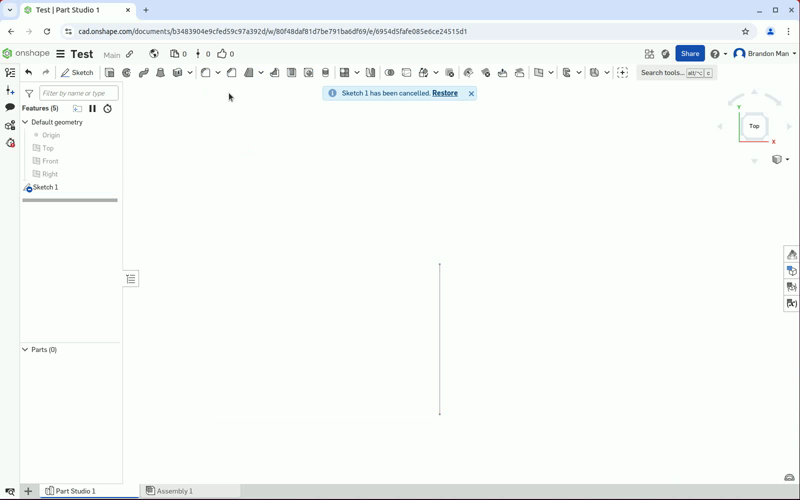
key(shift+s)
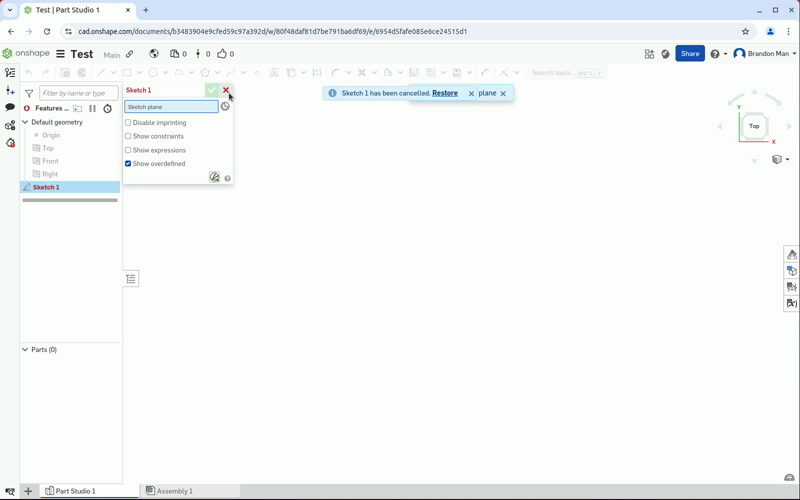
mouse_move(73, 150)
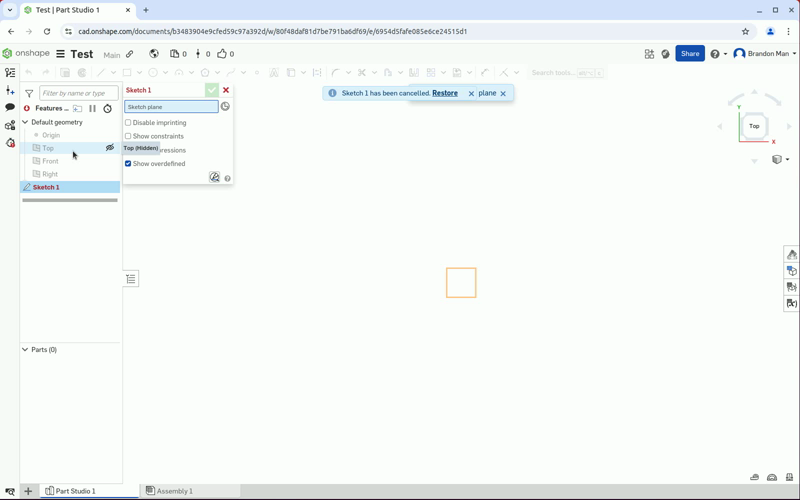
click(73, 150)
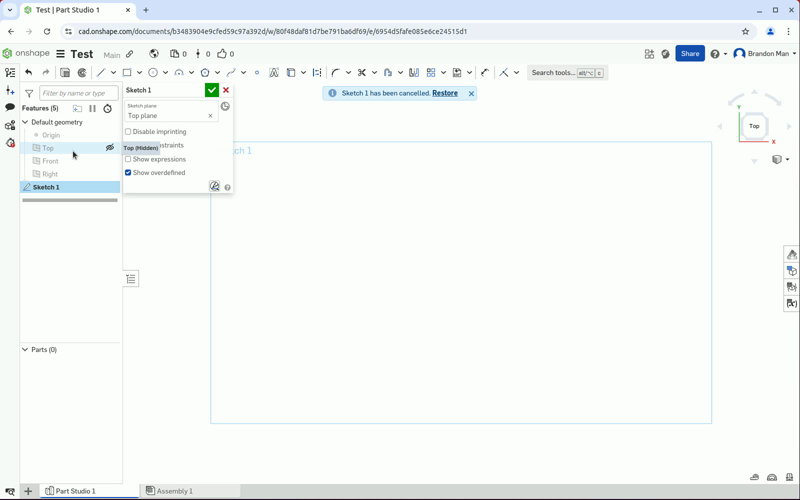
mouse_move(73, 352)
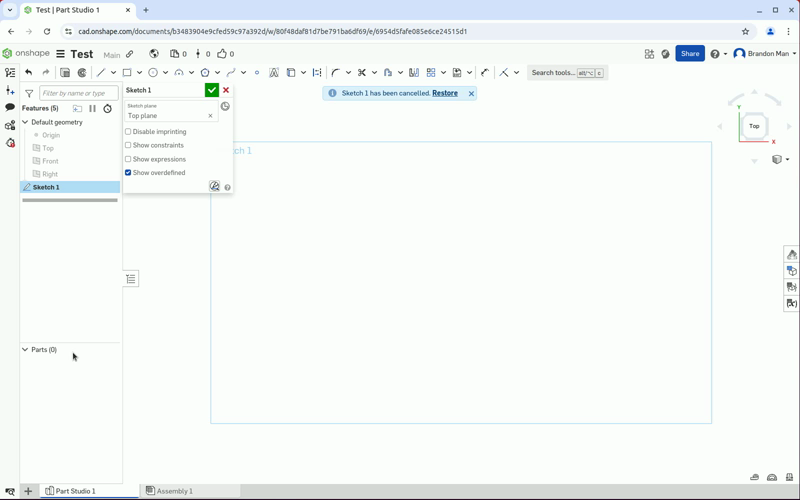
key(y)
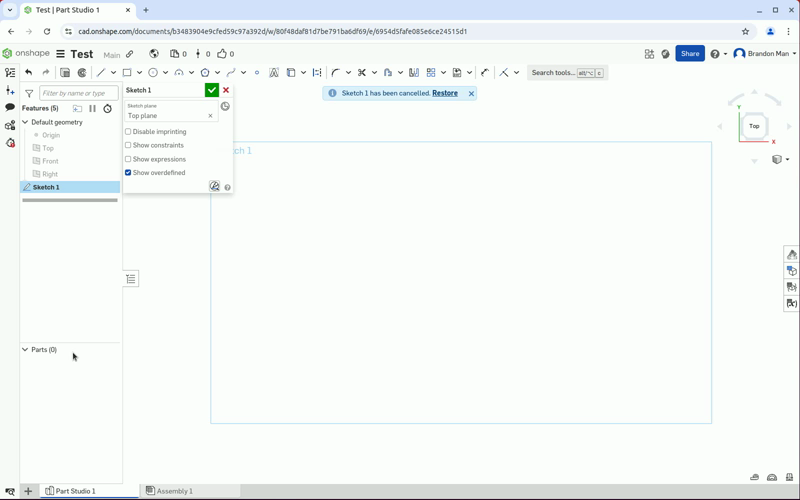
key(l)
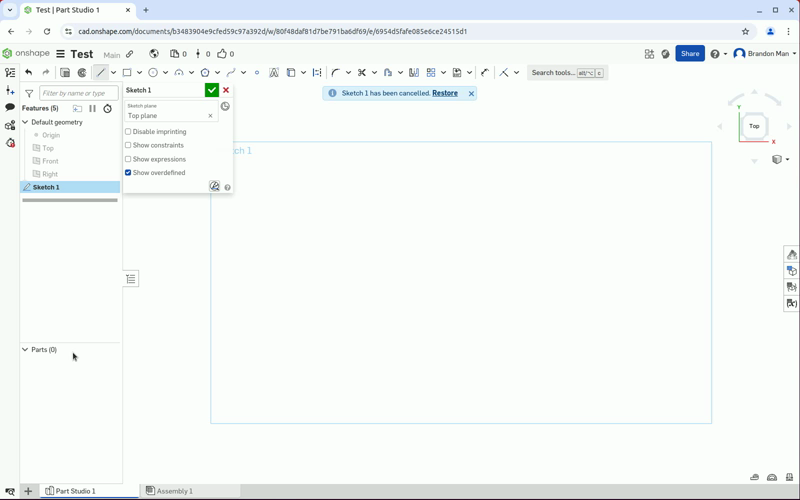
key_down(shift)
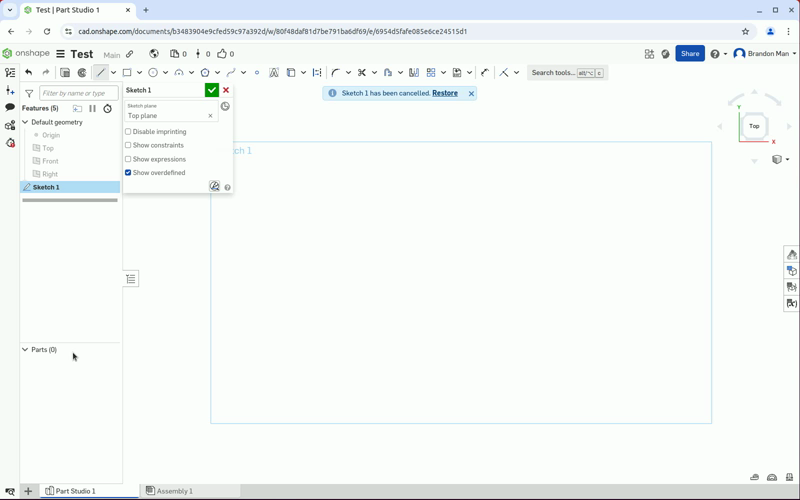
mouse_move(452, 282)
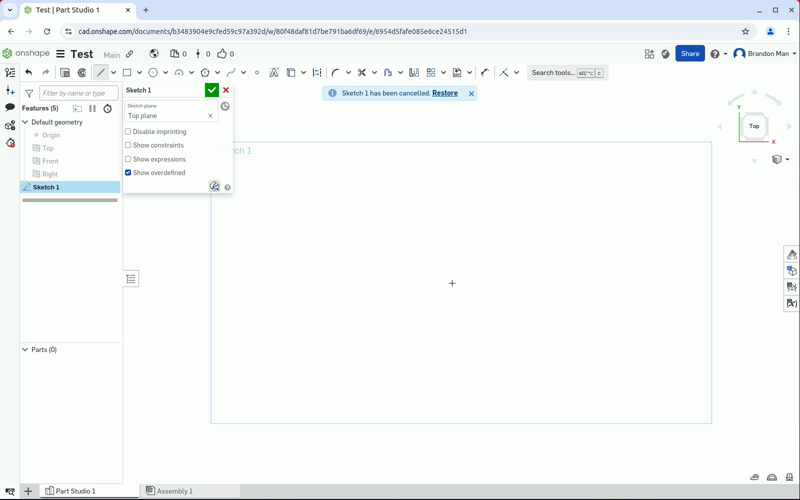
click(452, 282)
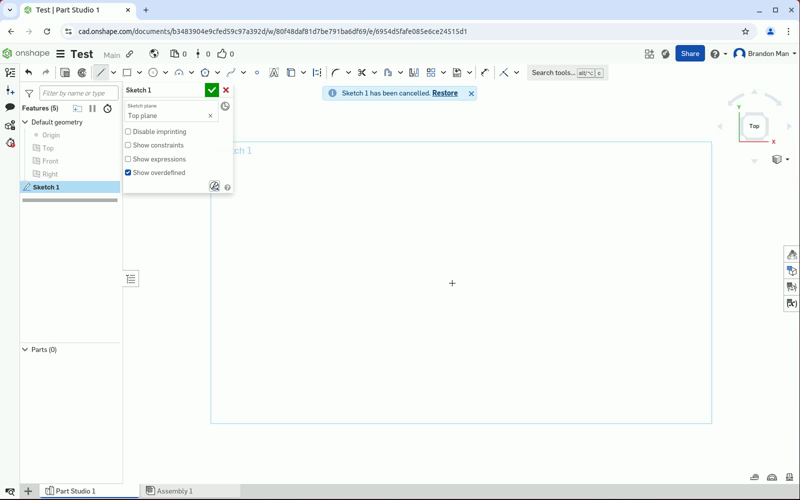
key_up(shift)
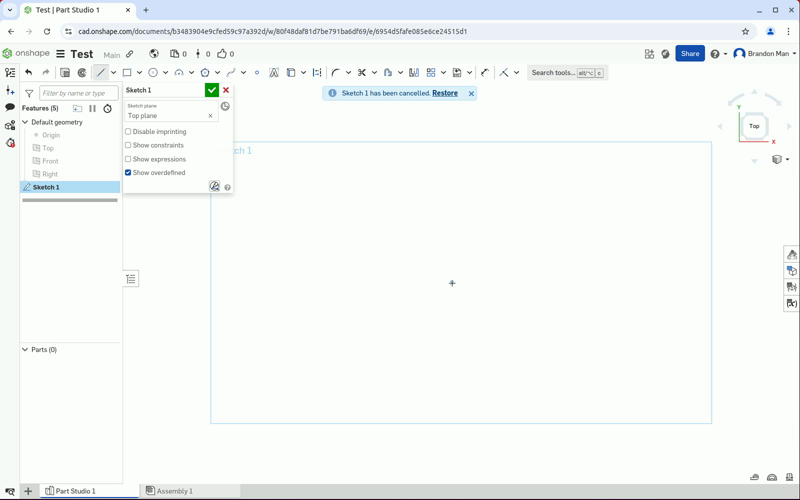
key_down(shift)
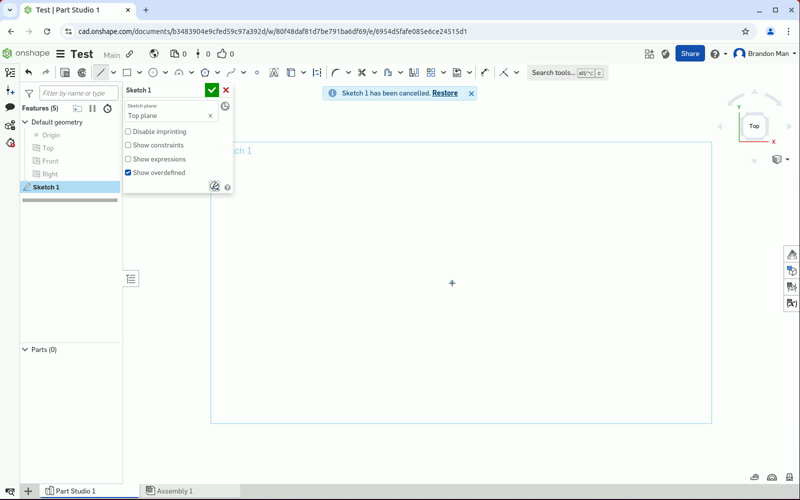
mouse_move(482, 282)
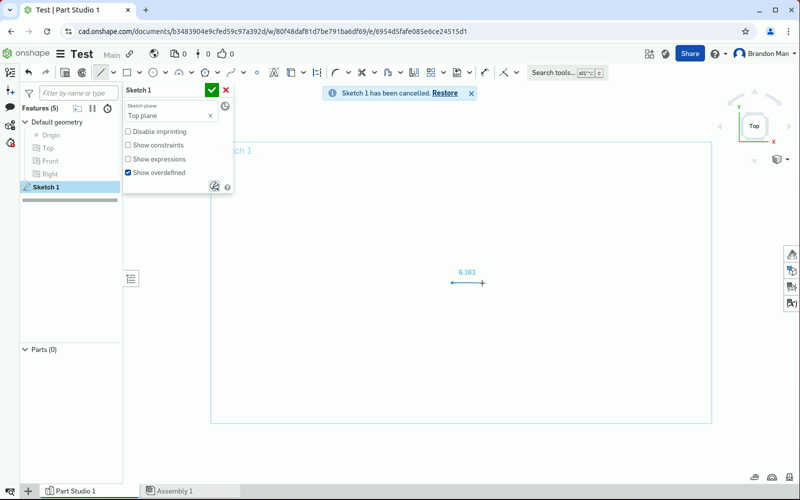
mouse_move(469, 282)
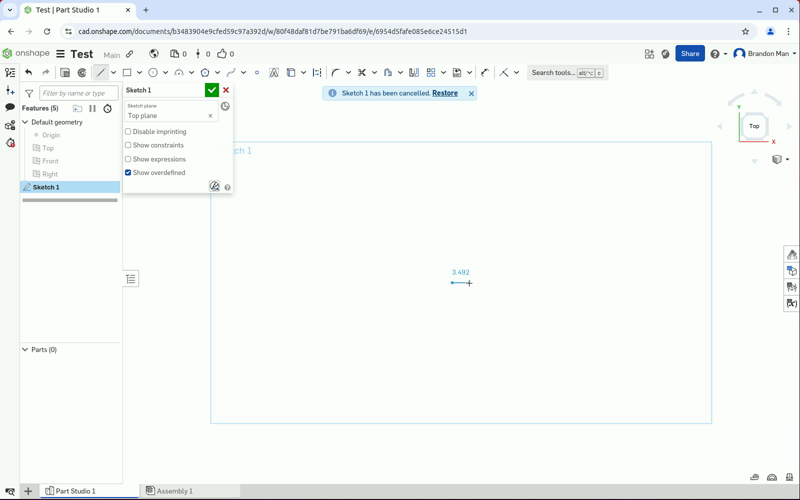
click(469, 282)
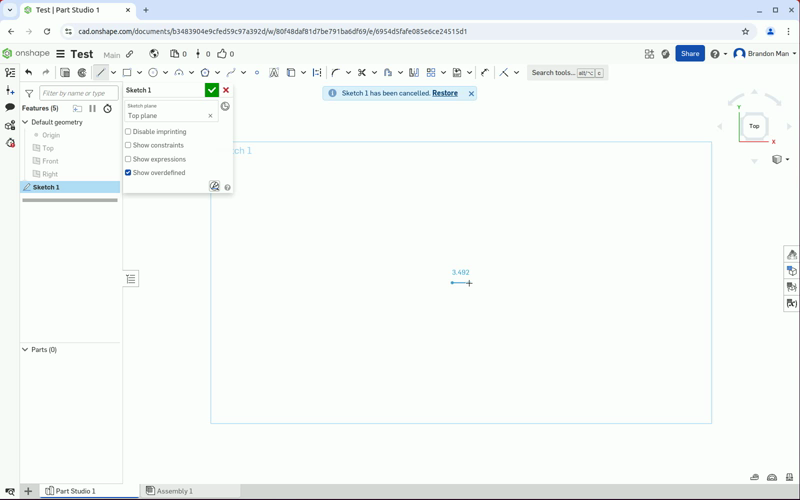
key_up(shift)
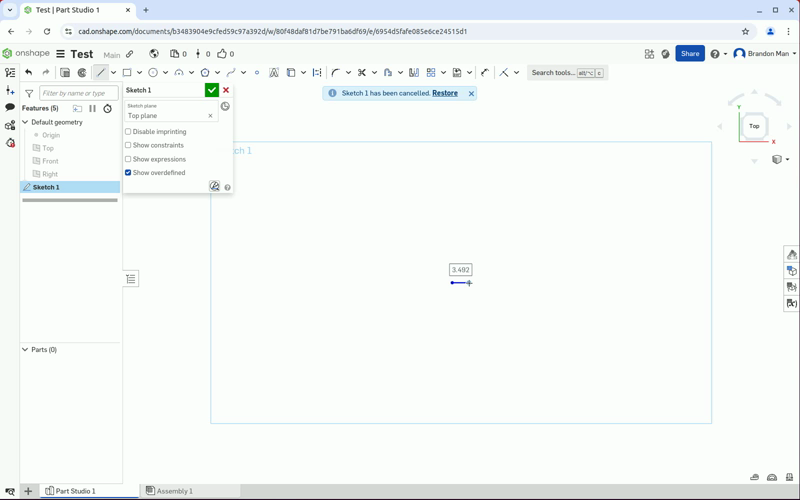
key_down(shift)
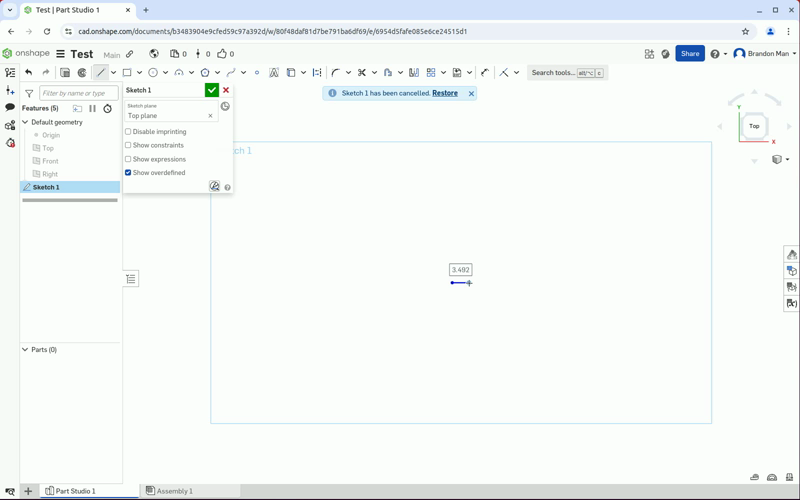
mouse_move(469, 216)
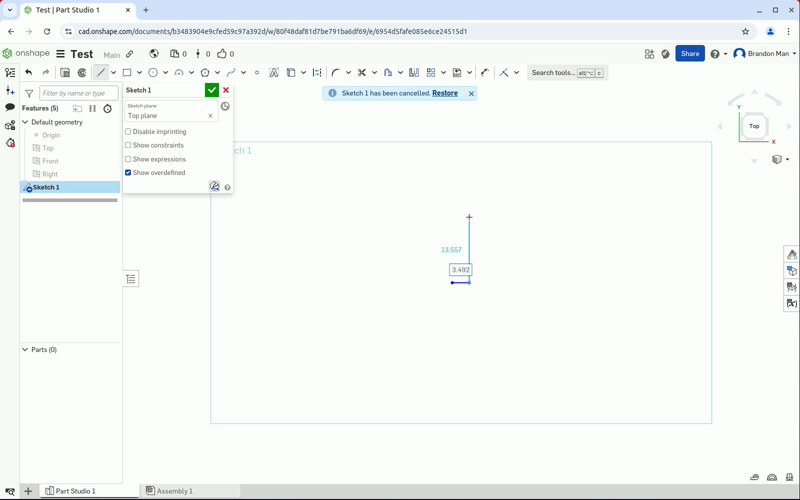
click(469, 216)
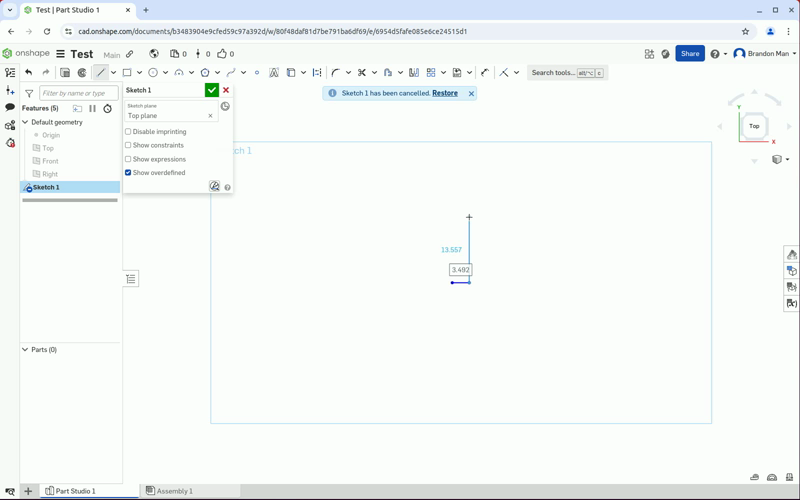
key_up(shift)
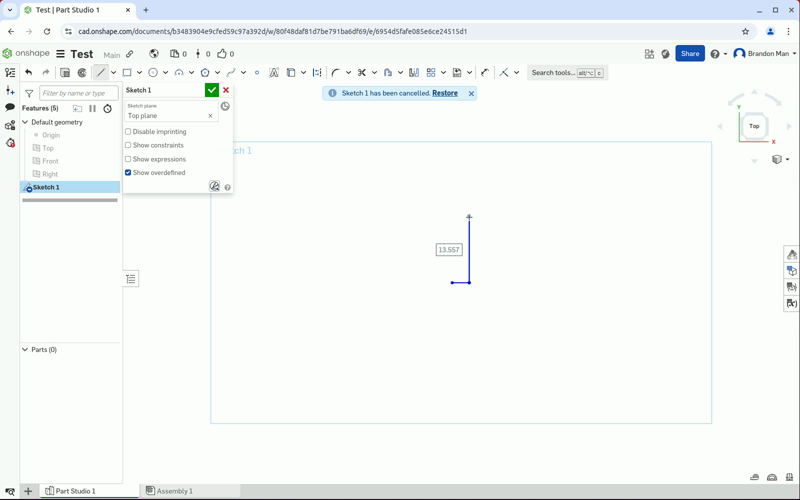
key_down(shift)
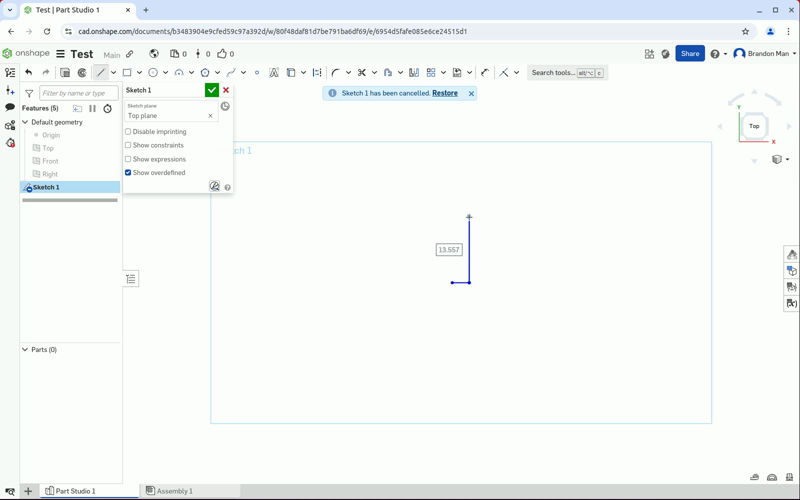
mouse_move(499, 216)
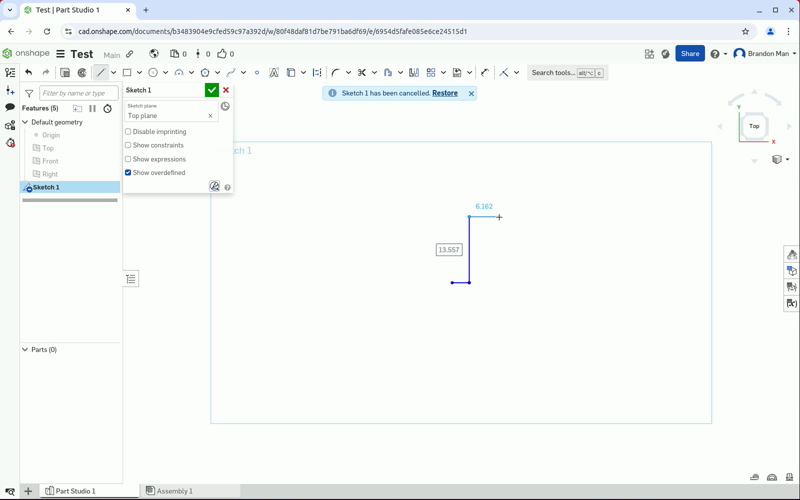
mouse_move(452, 216)
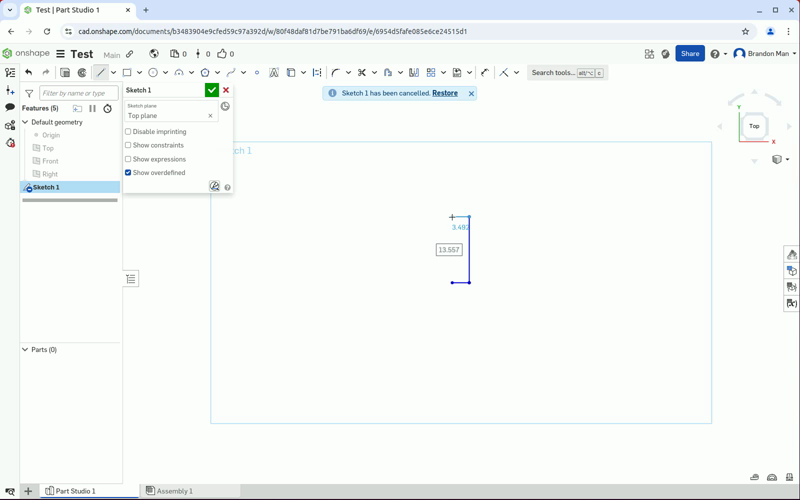
click(452, 216)
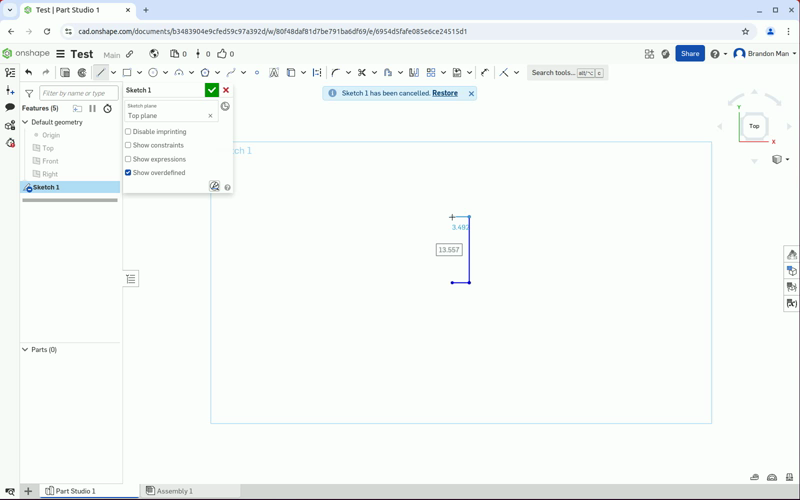
key_up(shift)
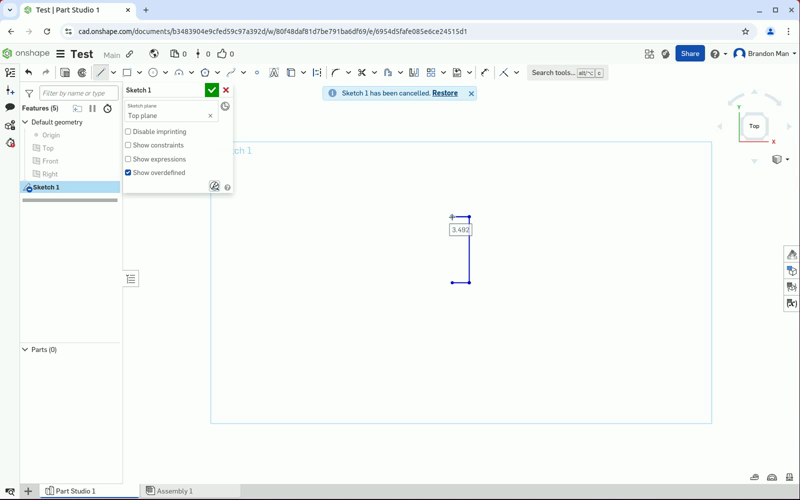
key_down(shift)
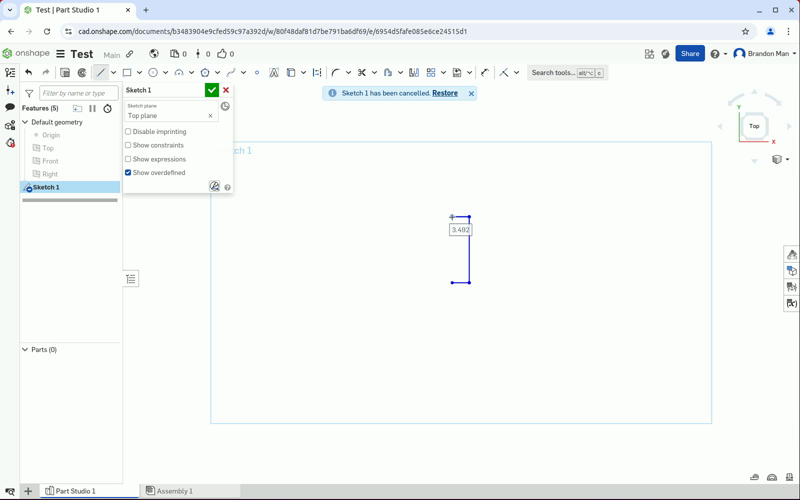
mouse_move(452, 282)
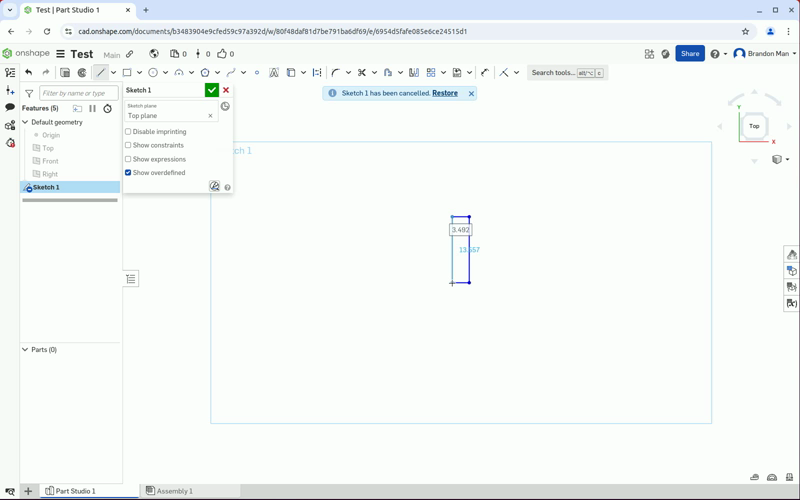
key_up(shift)
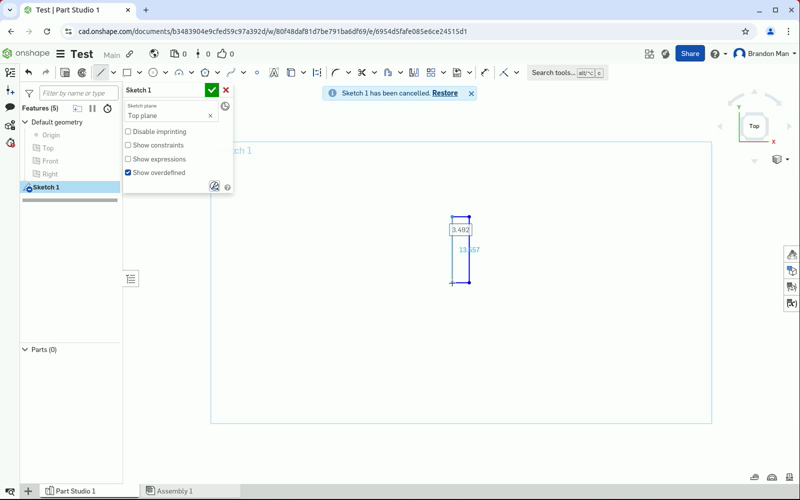
click(452, 282)
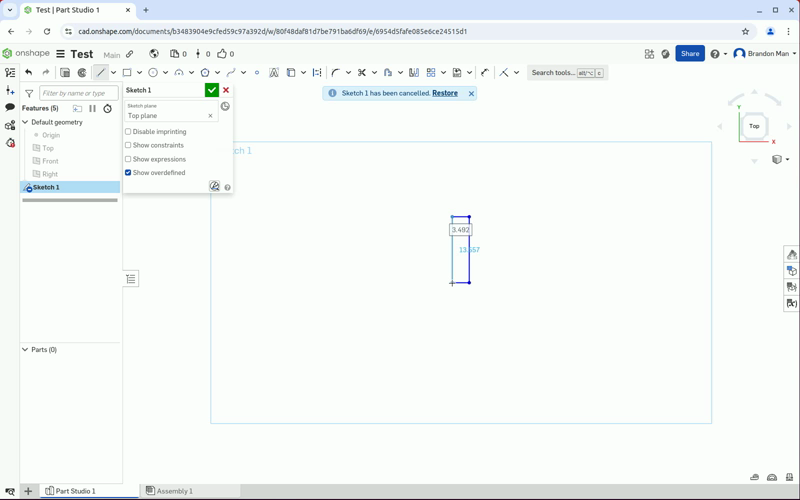
key(esc)
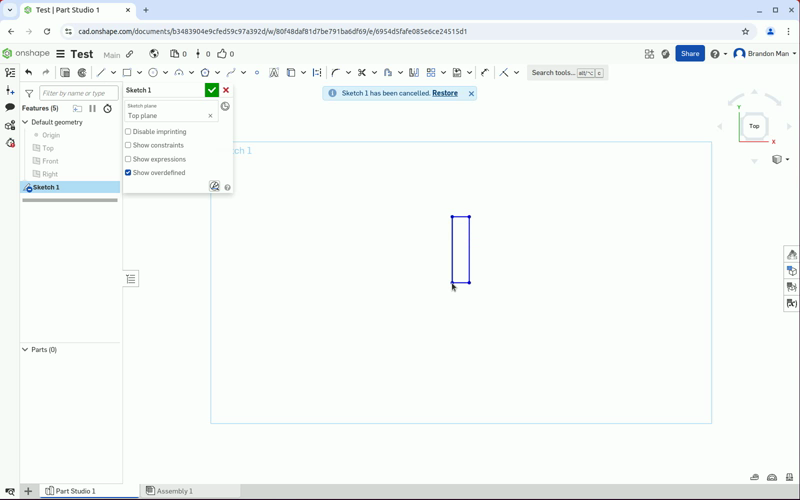
mouse_move(460, 224)
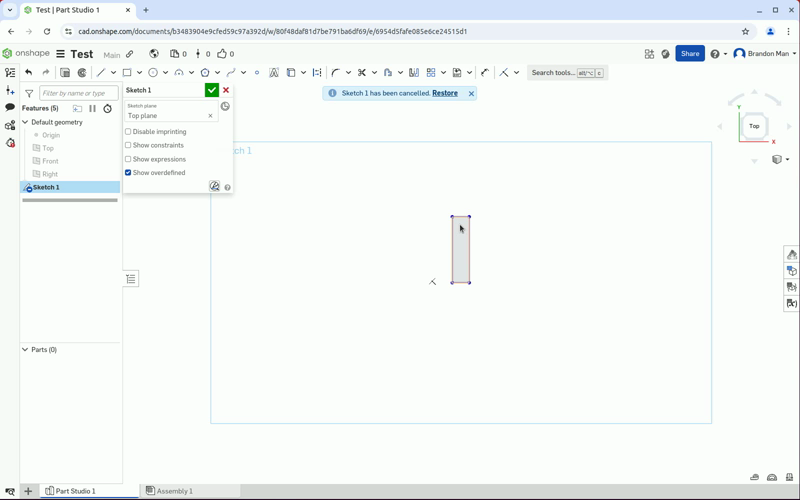
scroll(6)
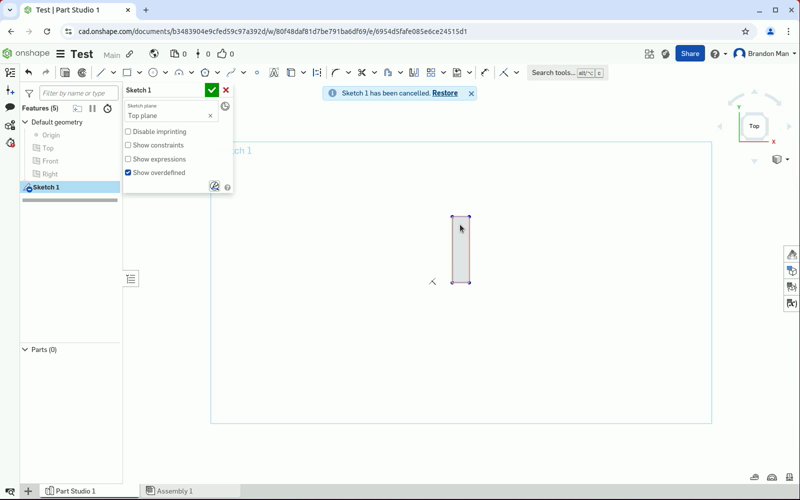
scroll(6)
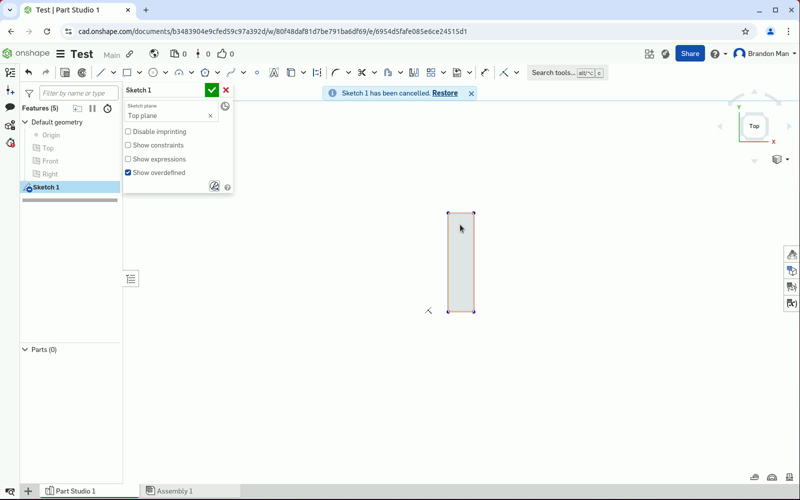
scroll(6)
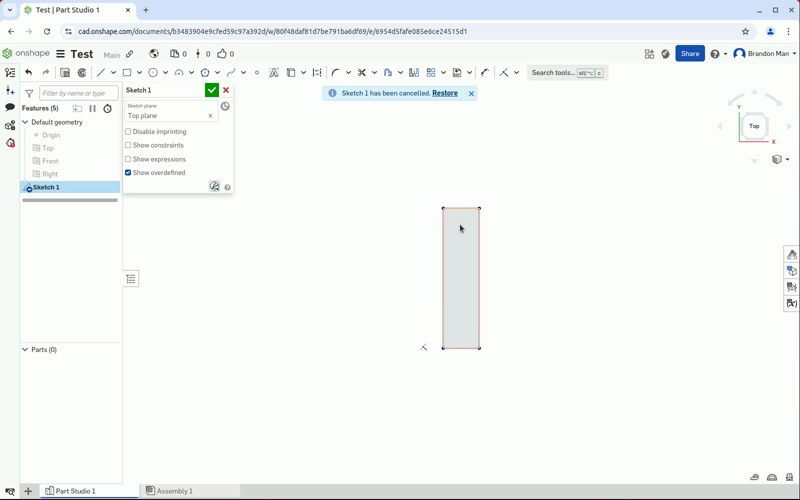
scroll(6)
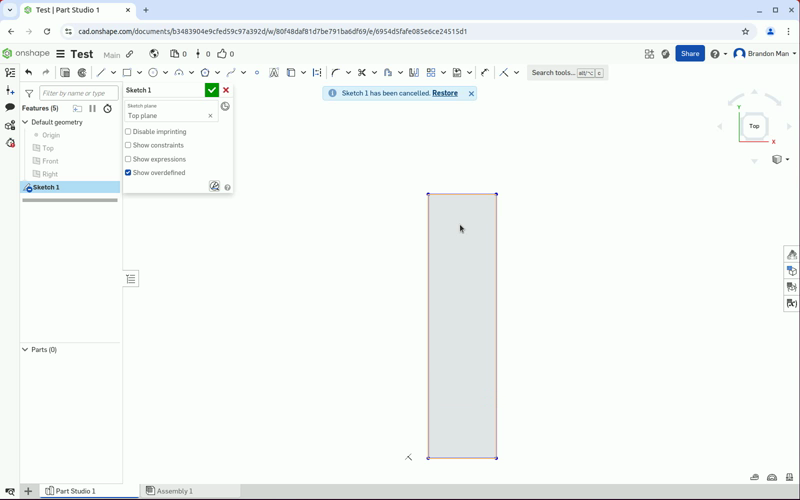
scroll(6)
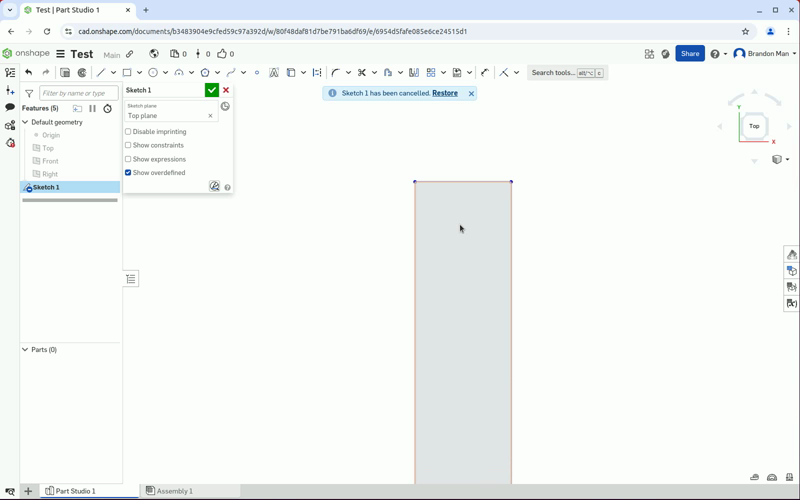
scroll(6)
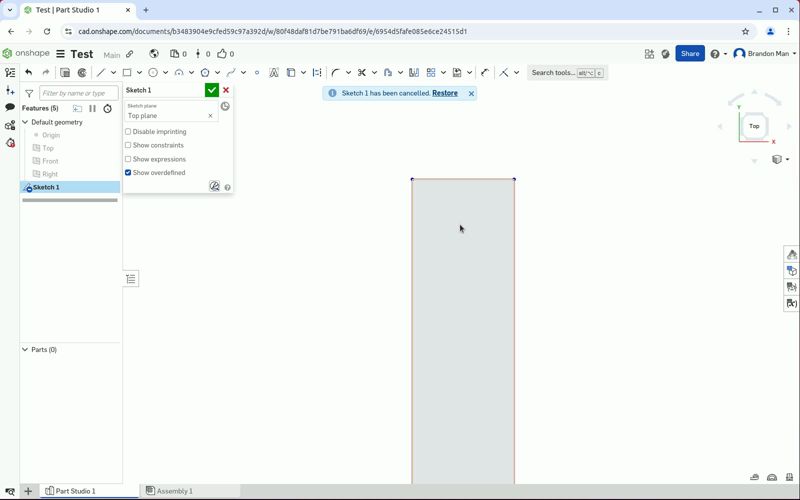
scroll(6)
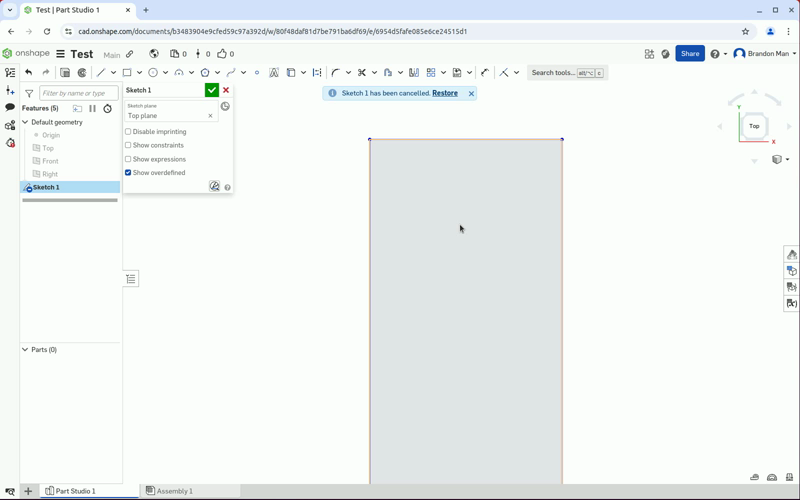
click(460, 224)
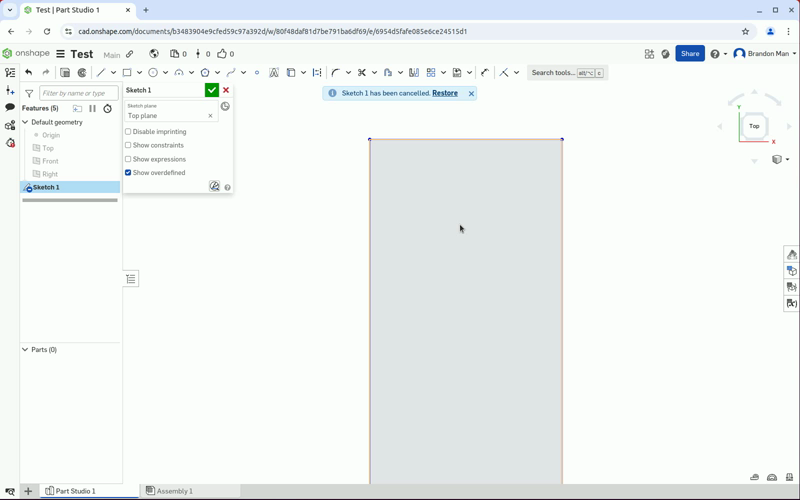
scroll(-6)
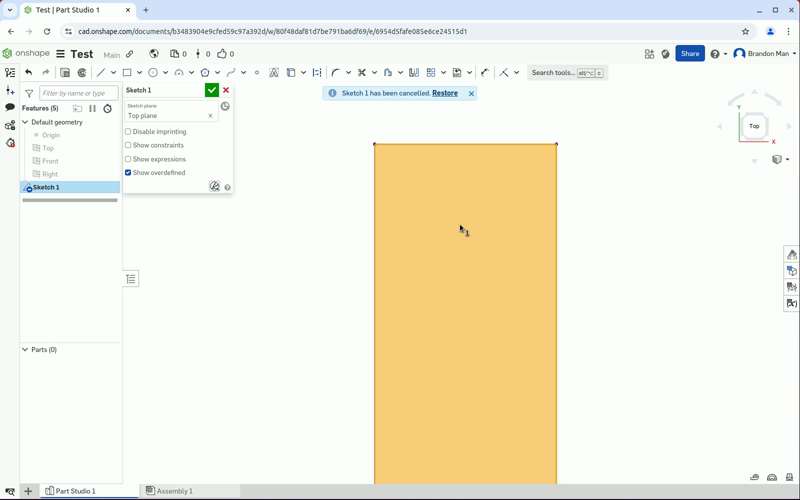
scroll(-6)
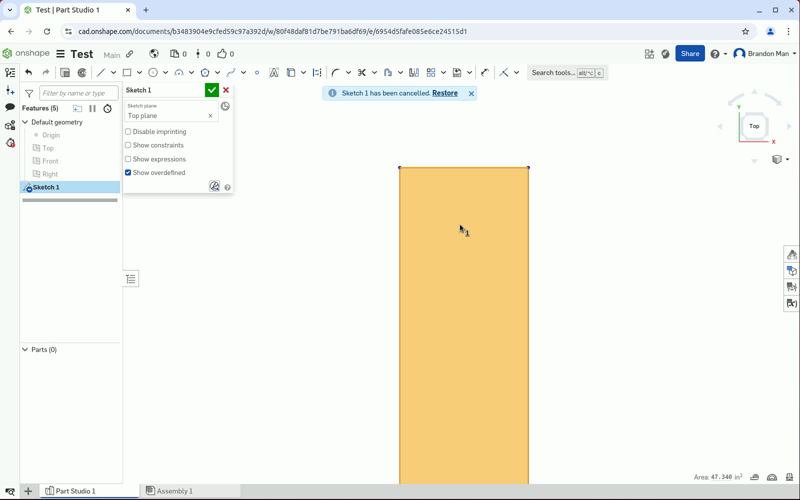
scroll(-6)
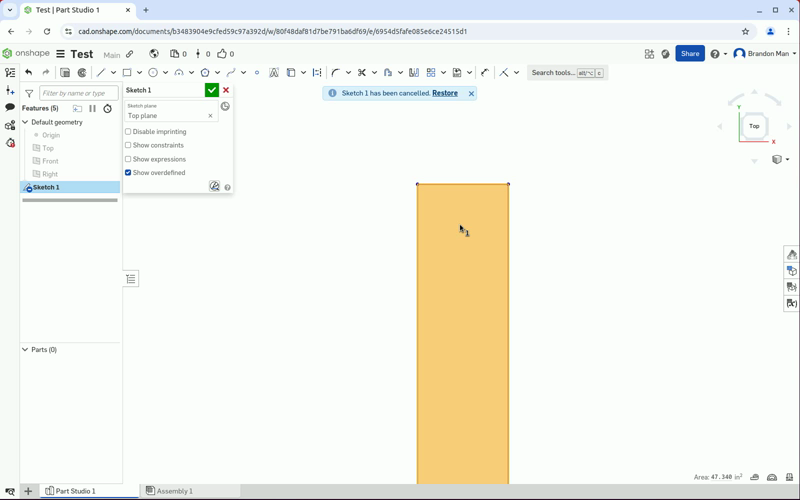
scroll(-6)
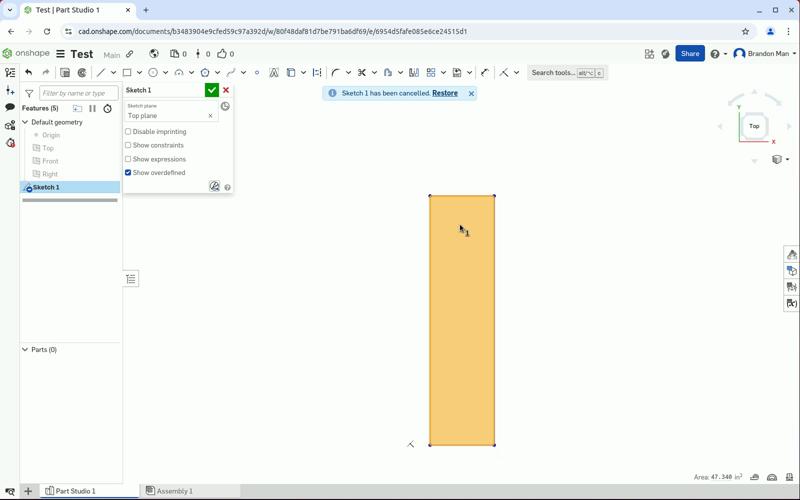
scroll(-6)
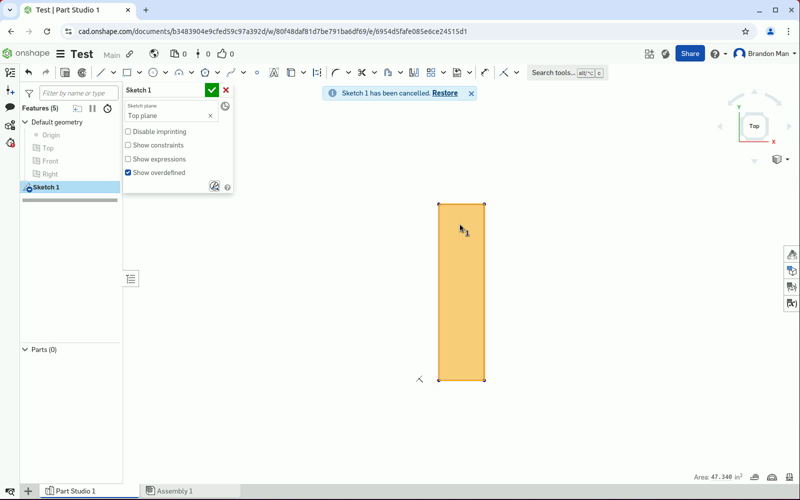
scroll(-6)
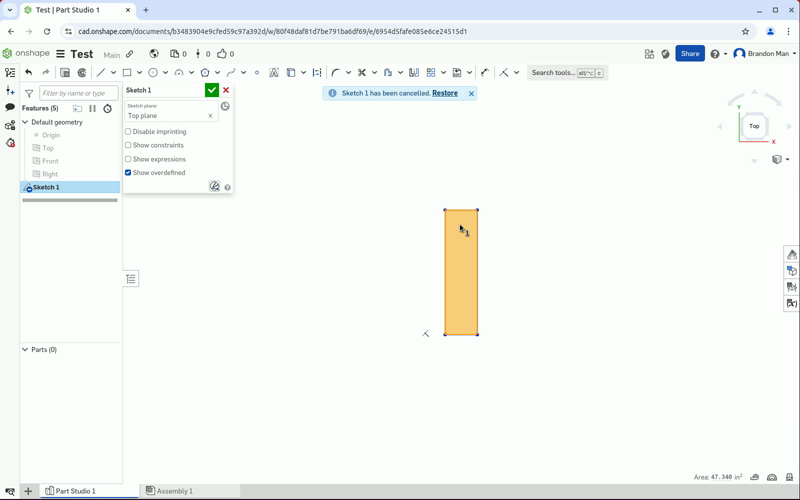
scroll(-6)
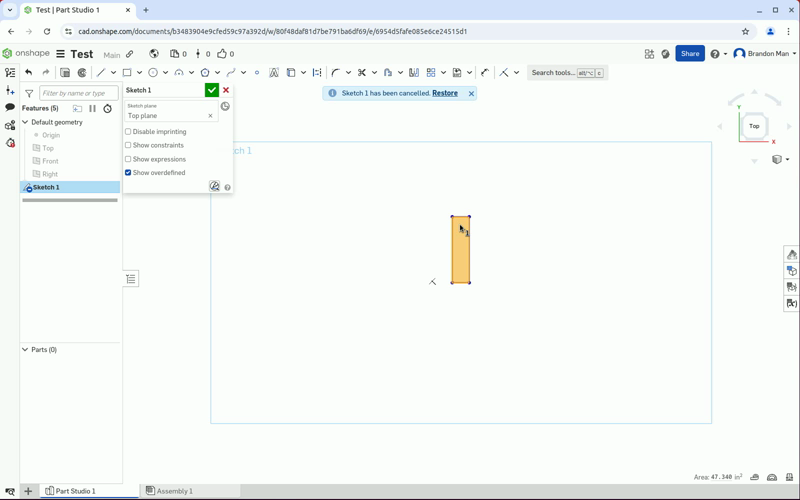
mouse_move(73, 352)
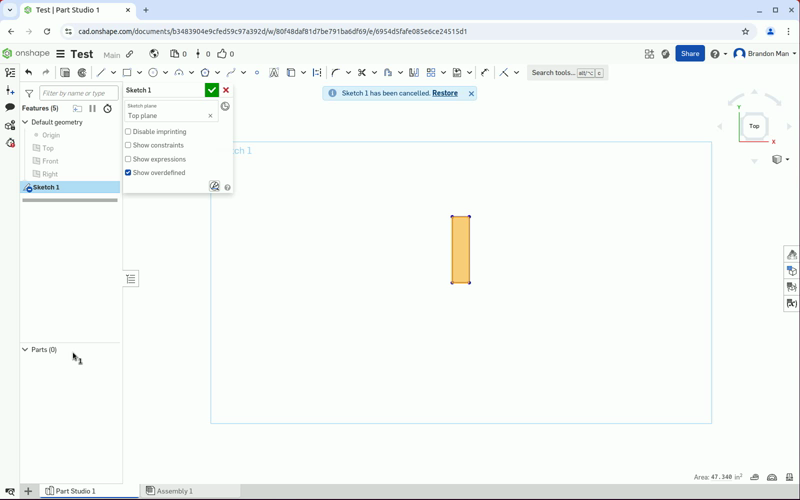
key(shift+y)
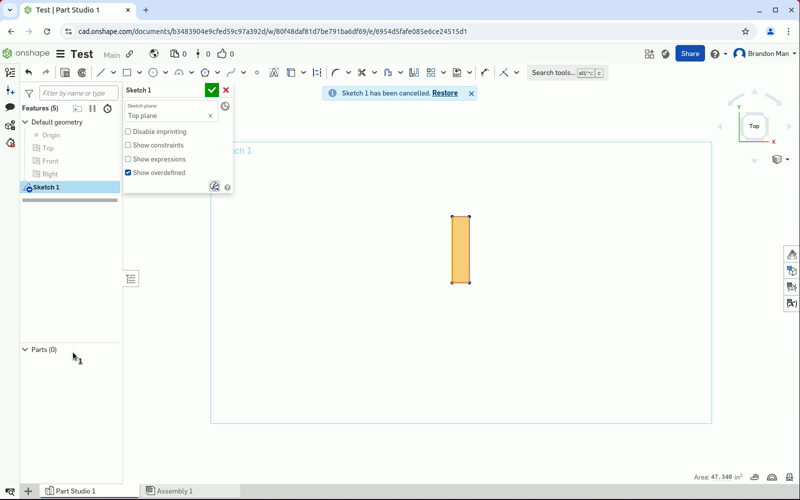
key(shift+e)
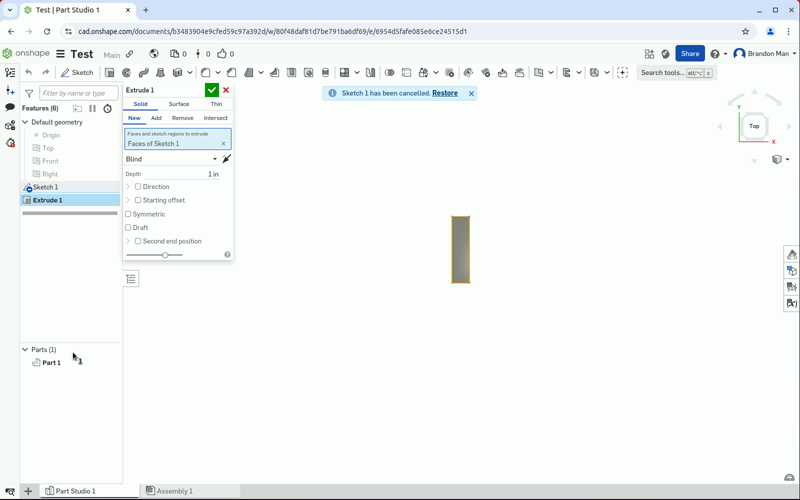
mouse_move(143, 106)
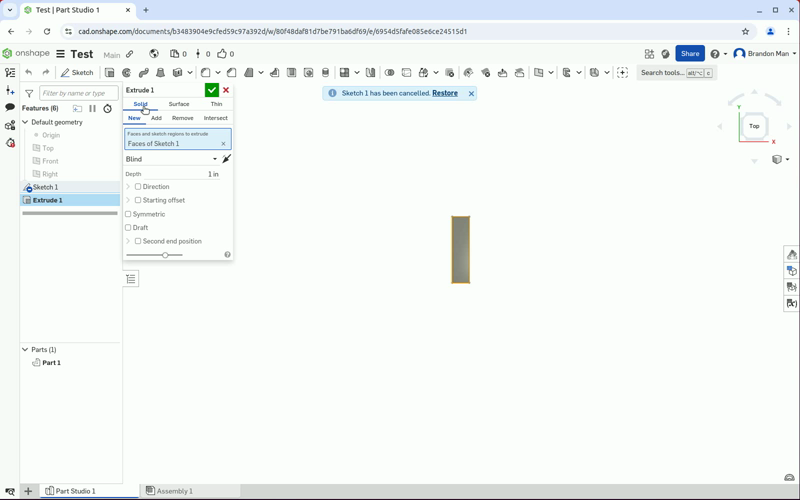
click(143, 106)
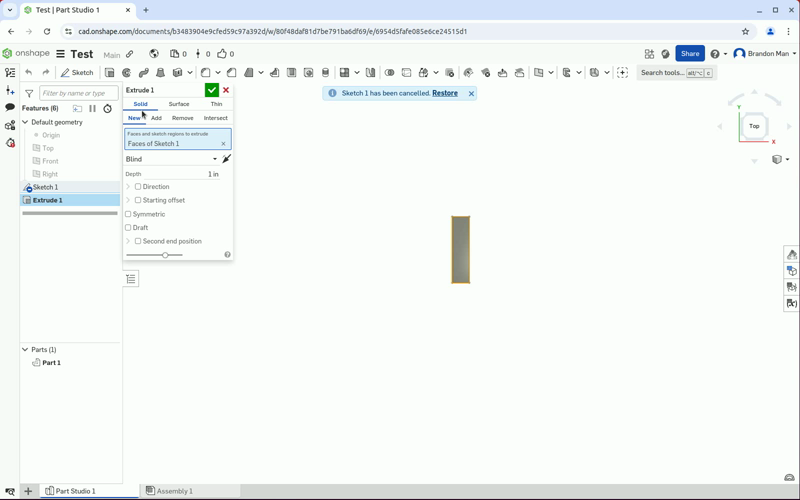
mouse_move(137, 120)
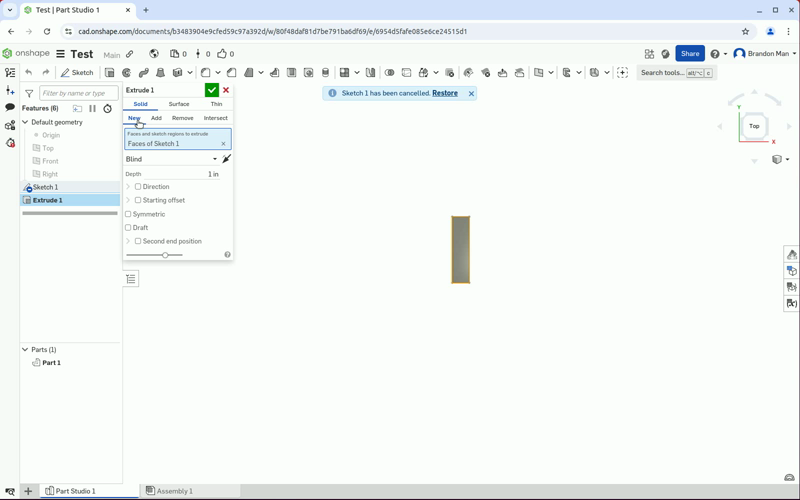
click(137, 120)
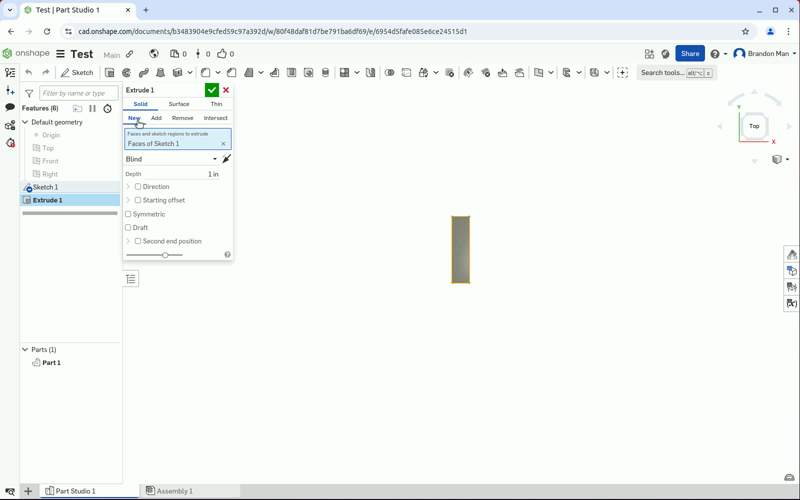
key(tab, 4)
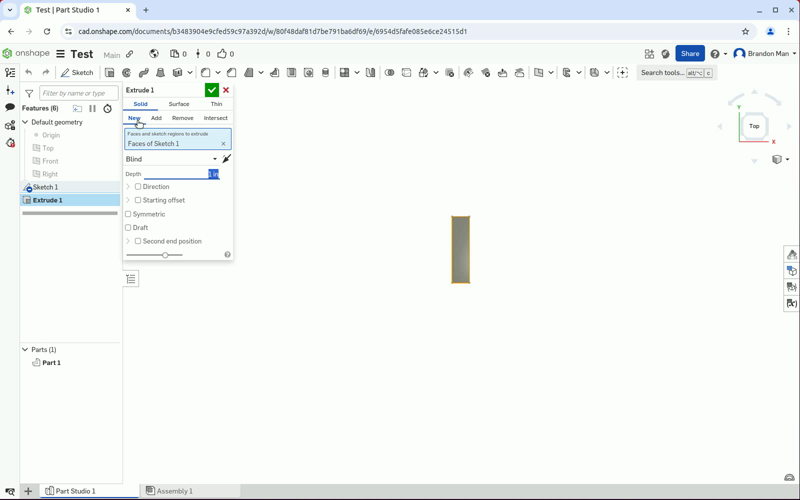
text(3.37)
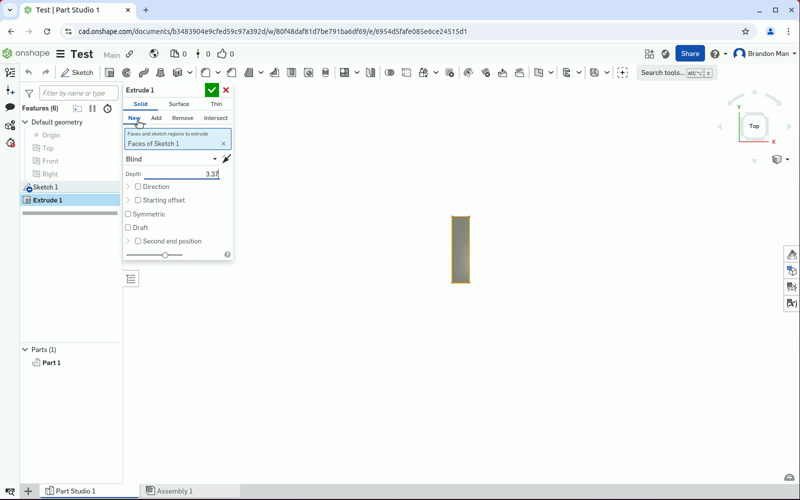
key(enter)
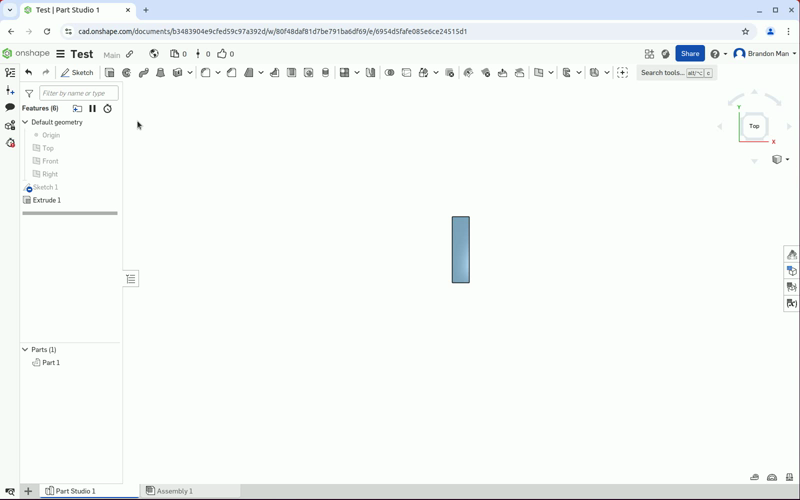
key(shift+h)
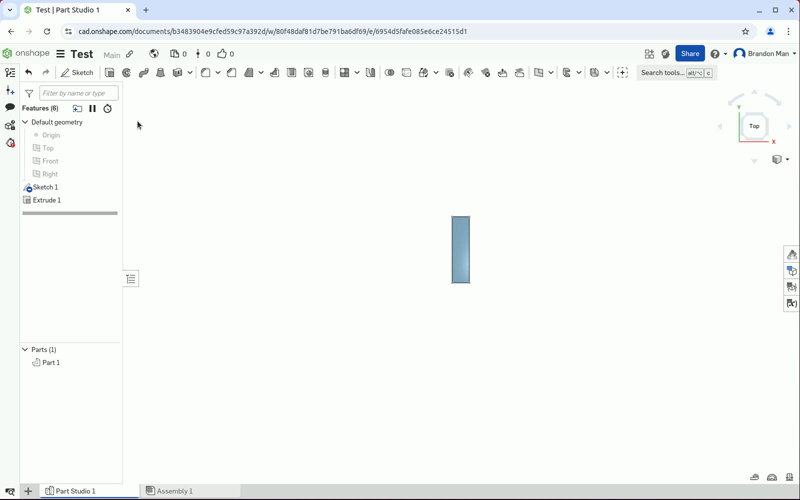
key(shift+h)
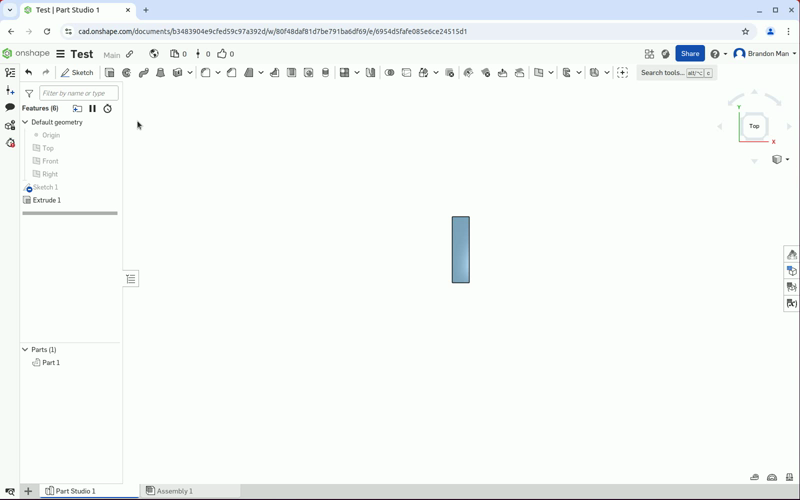
mouse_move(73, 189)
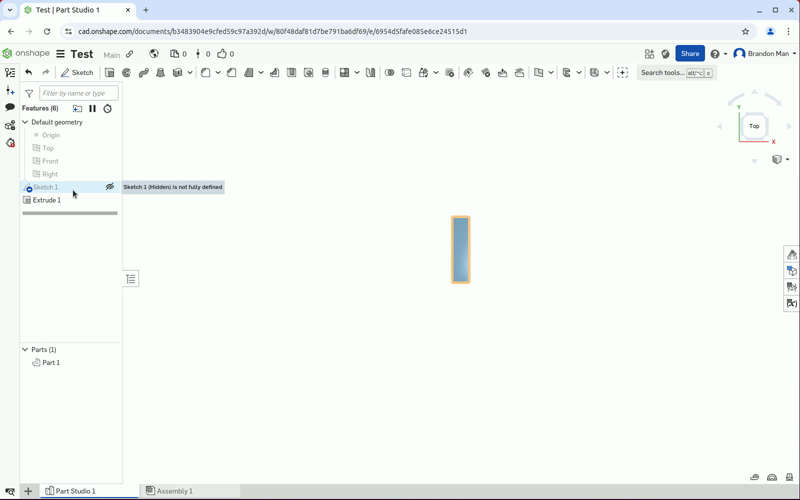
click(73, 189)
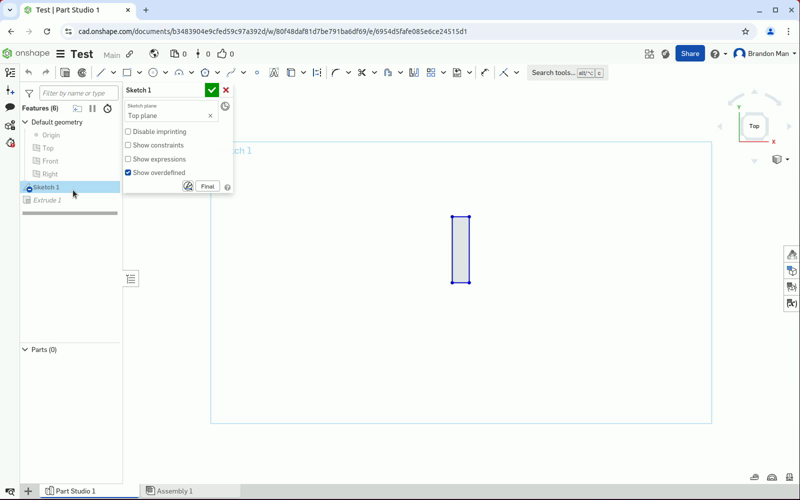
mouse_move(229, 92)
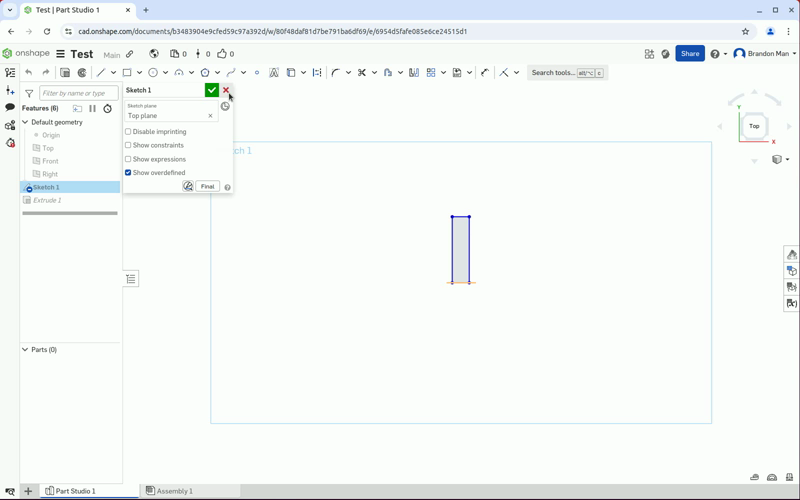
click(229, 92)
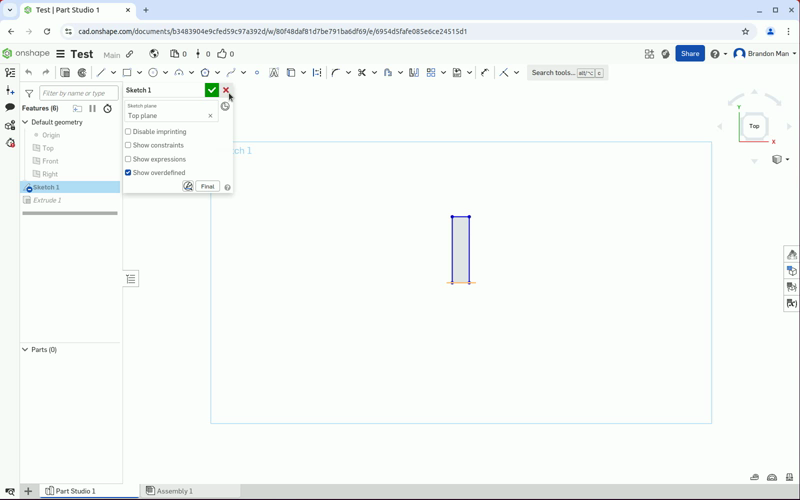
key(shift+s)
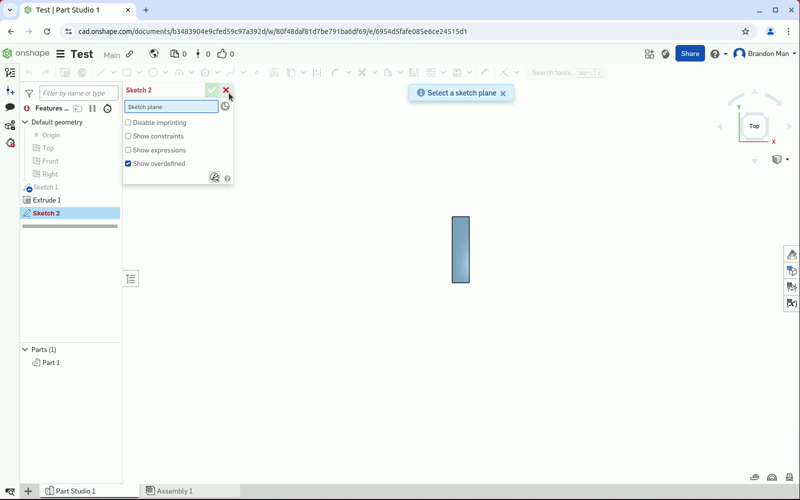
mouse_move(73, 150)
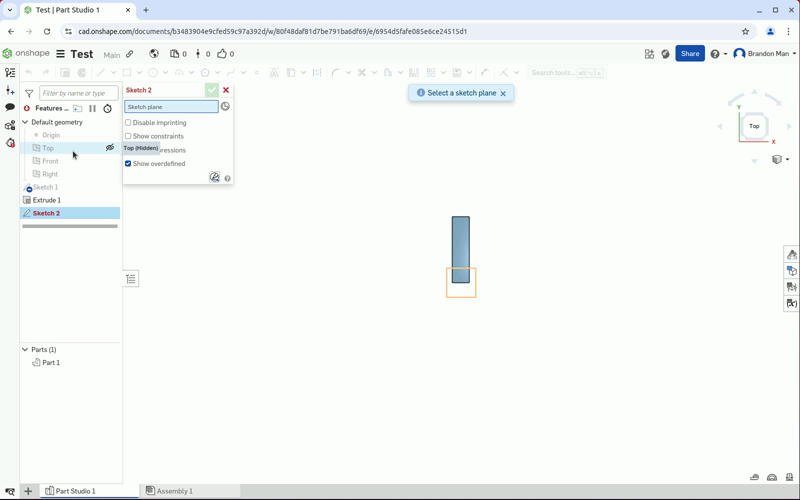
click(73, 150)
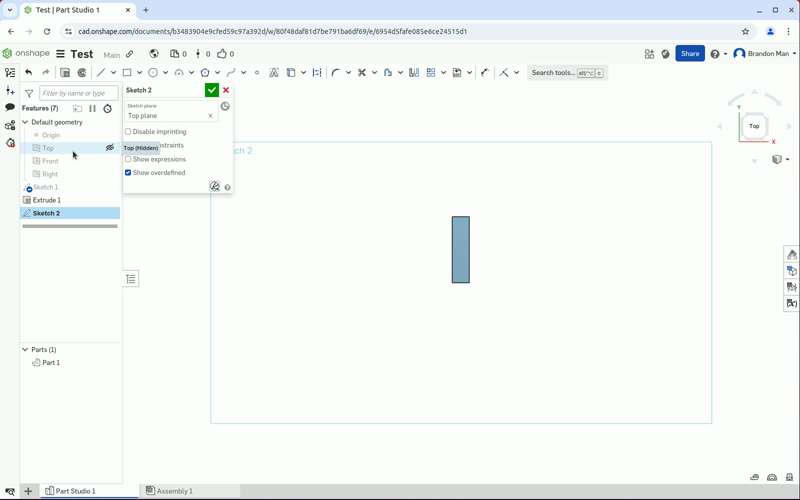
mouse_move(73, 352)
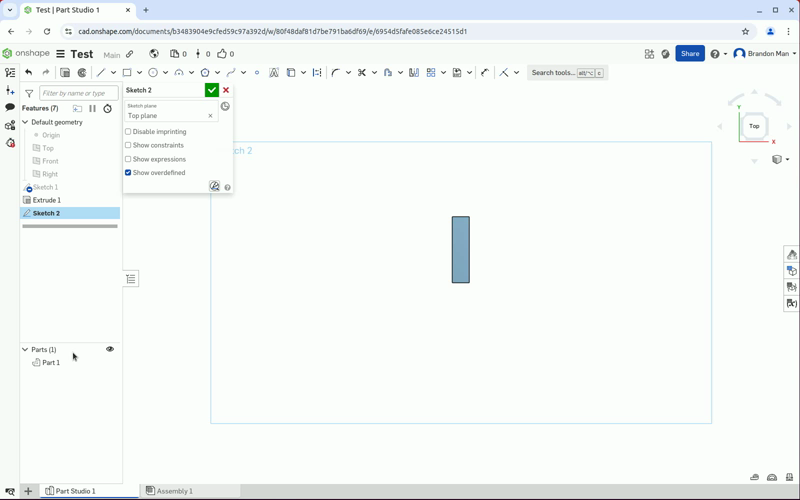
key(y)
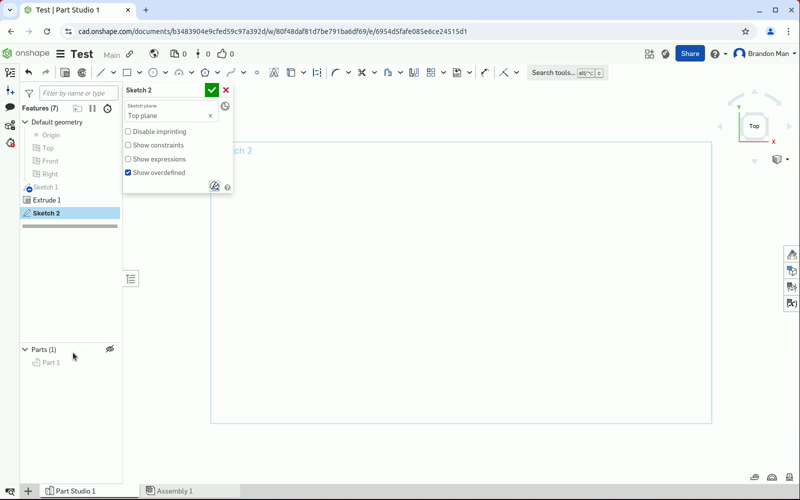
key(l)
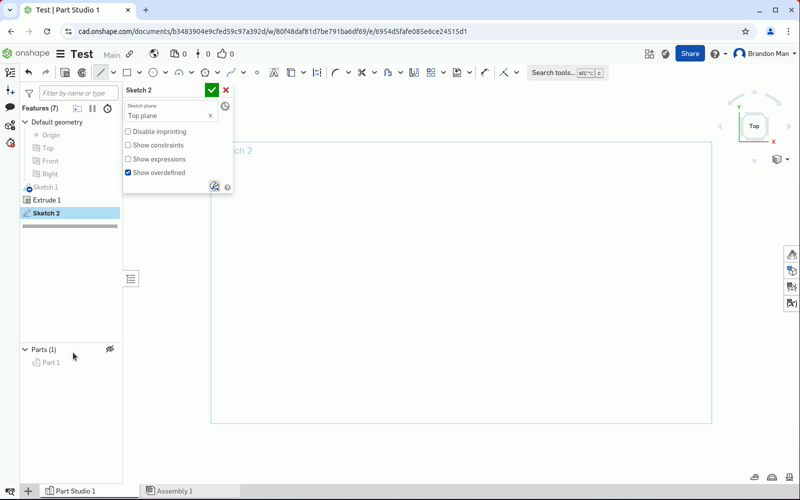
key_down(shift)
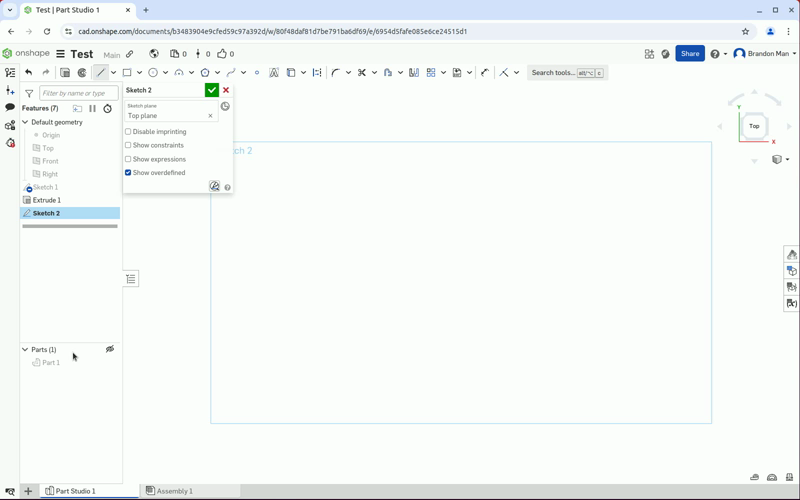
mouse_move(452, 200)
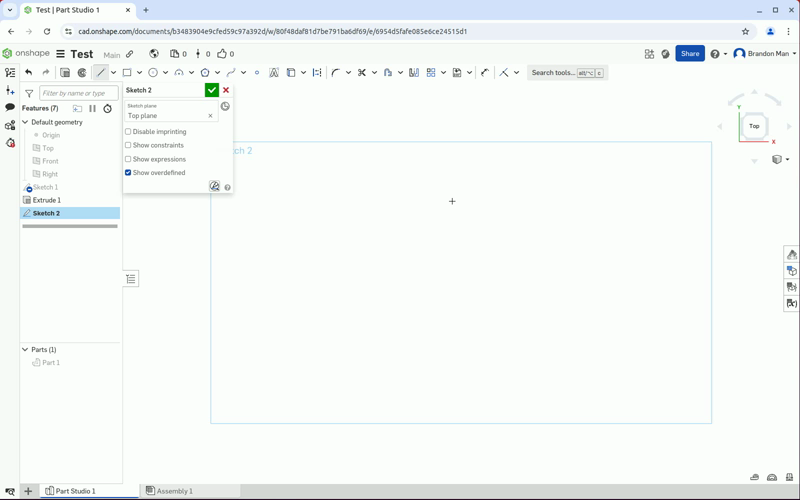
click(452, 200)
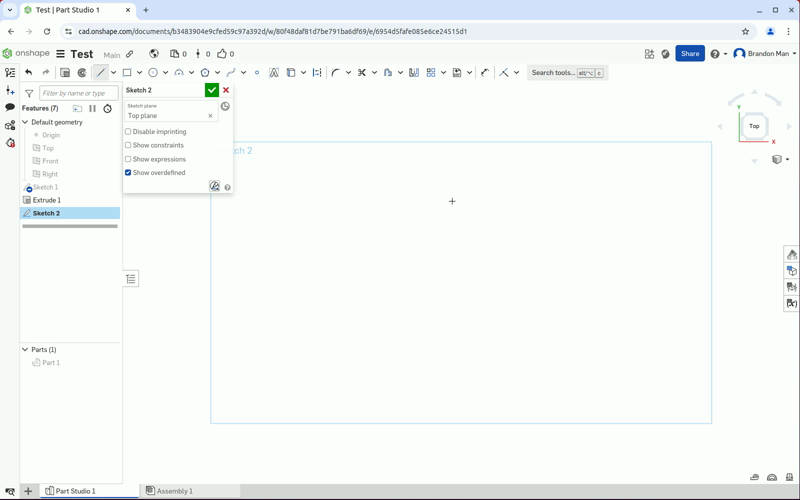
key_up(shift)
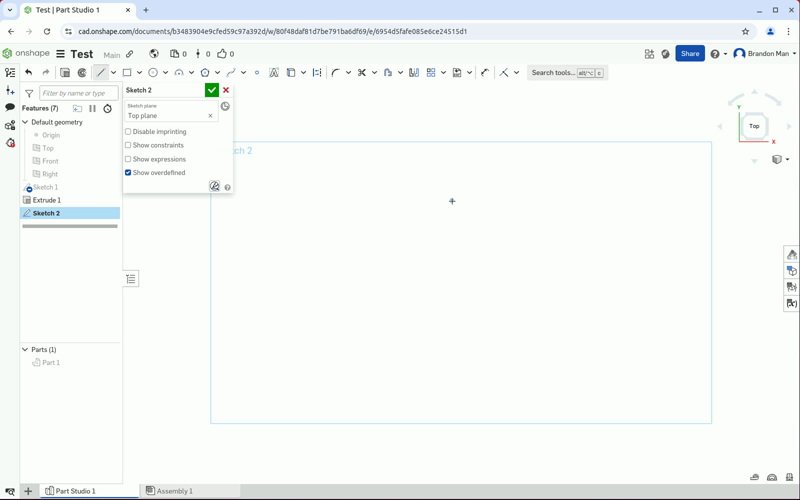
key_down(shift)
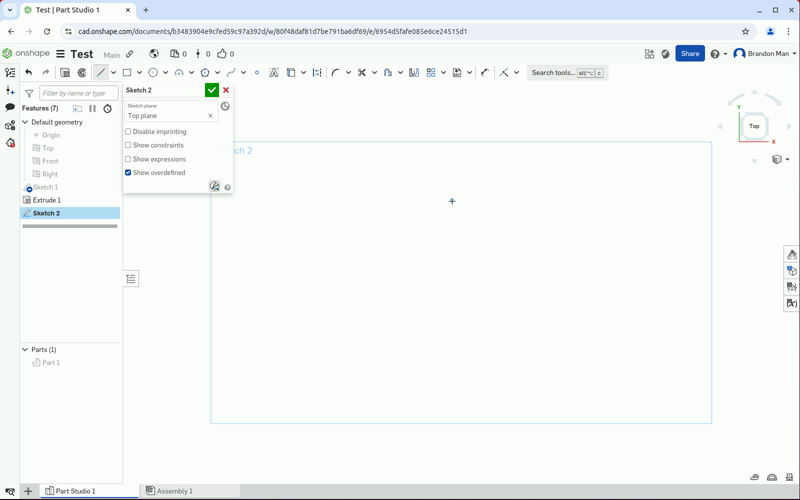
mouse_move(482, 200)
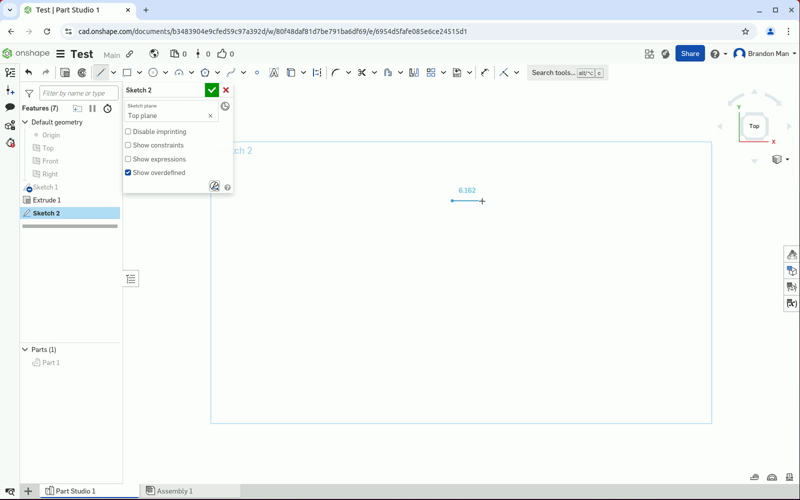
mouse_move(469, 200)
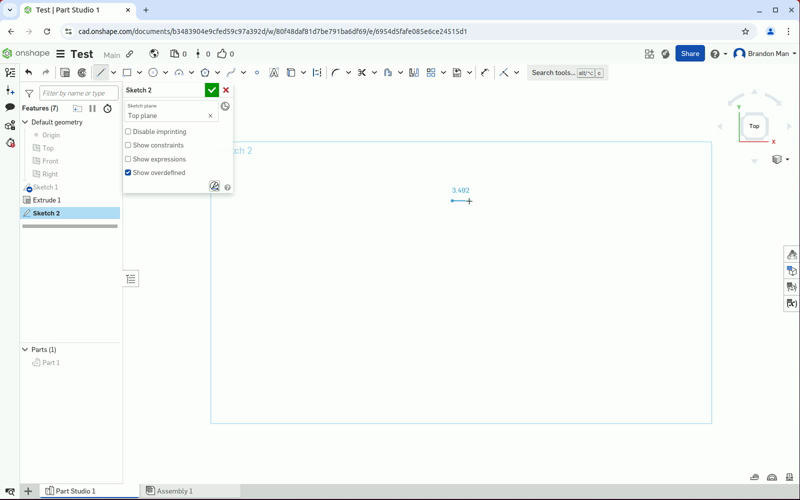
click(469, 200)
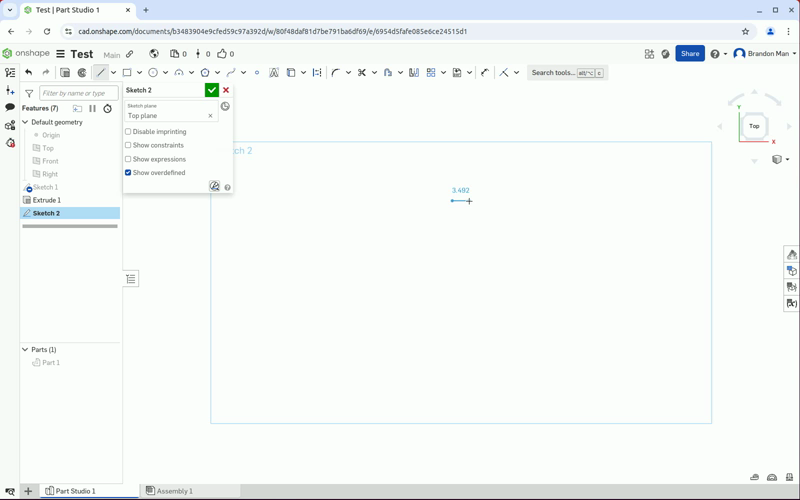
key_up(shift)
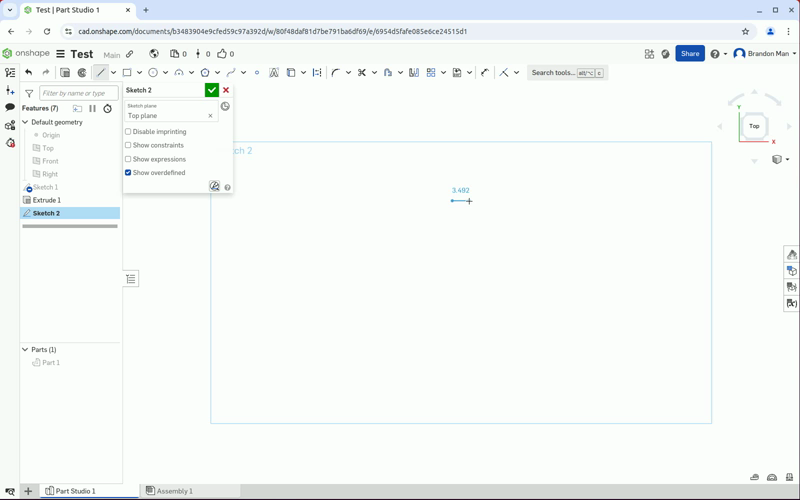
key_down(shift)
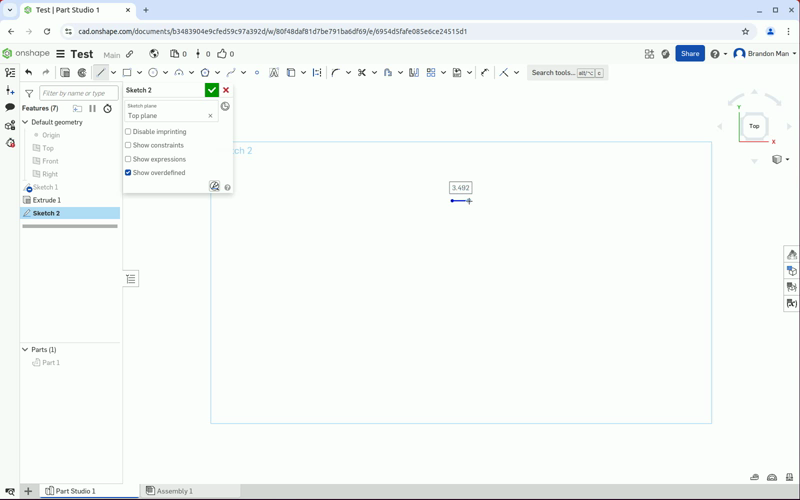
mouse_move(499, 200)
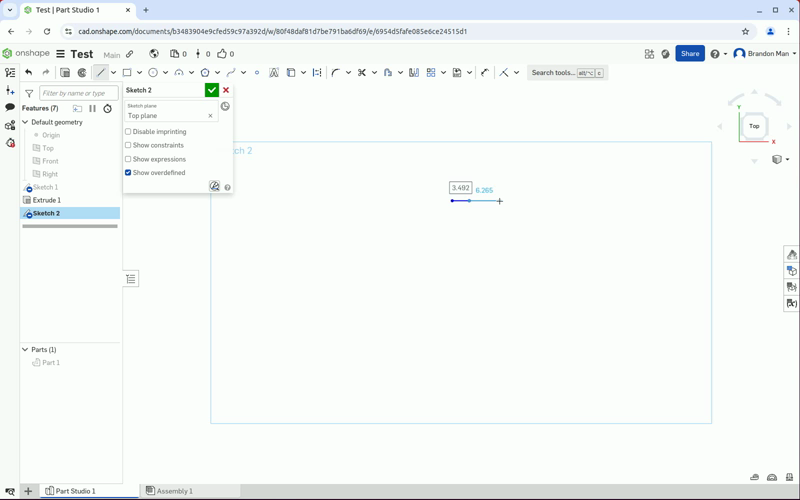
mouse_move(469, 169)
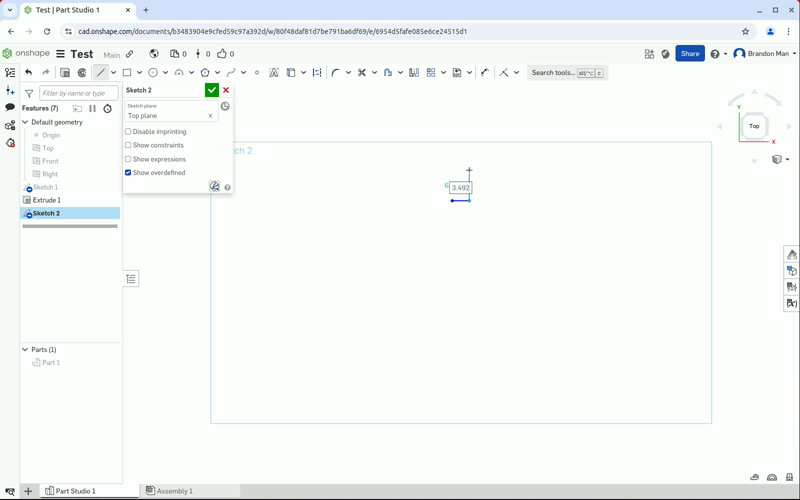
click(469, 169)
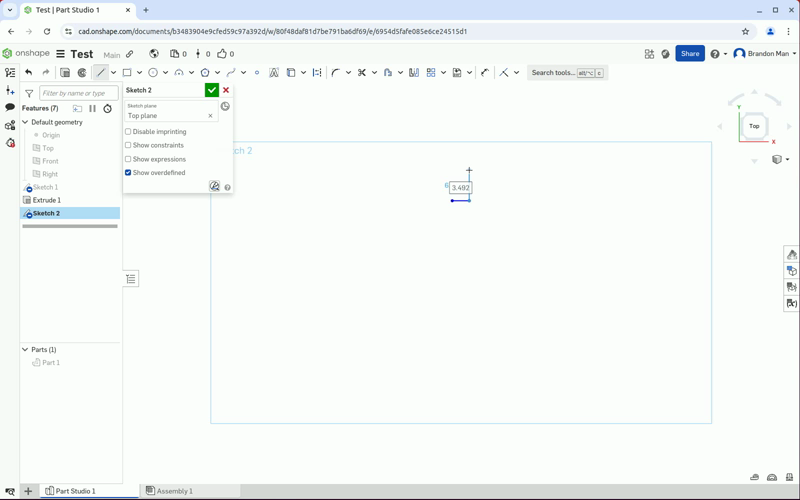
key_up(shift)
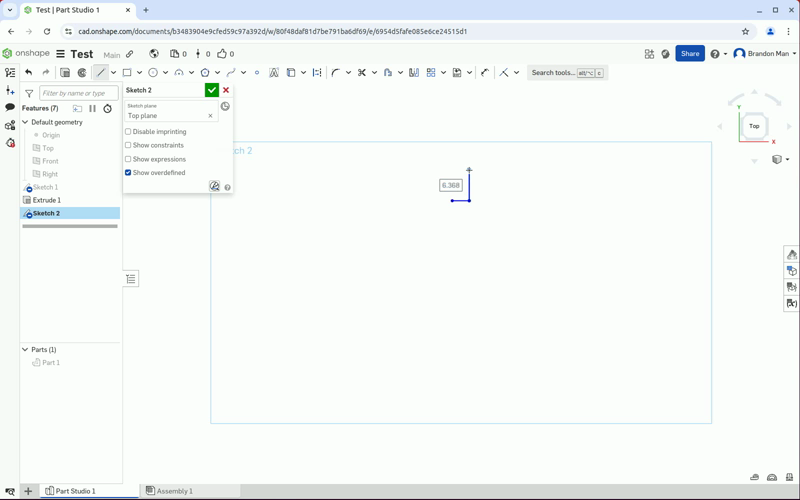
key_down(shift)
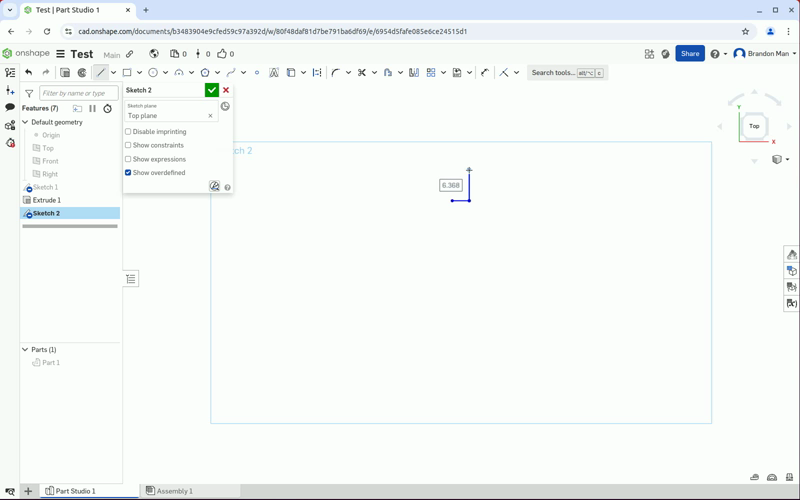
mouse_move(499, 169)
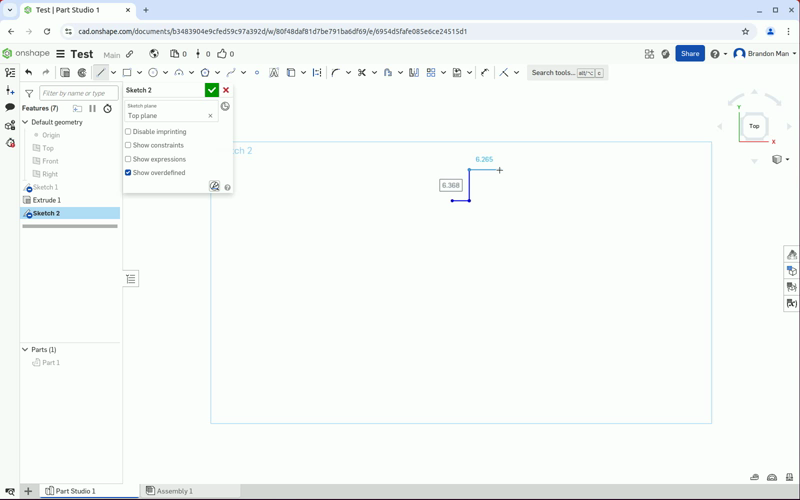
mouse_move(452, 169)
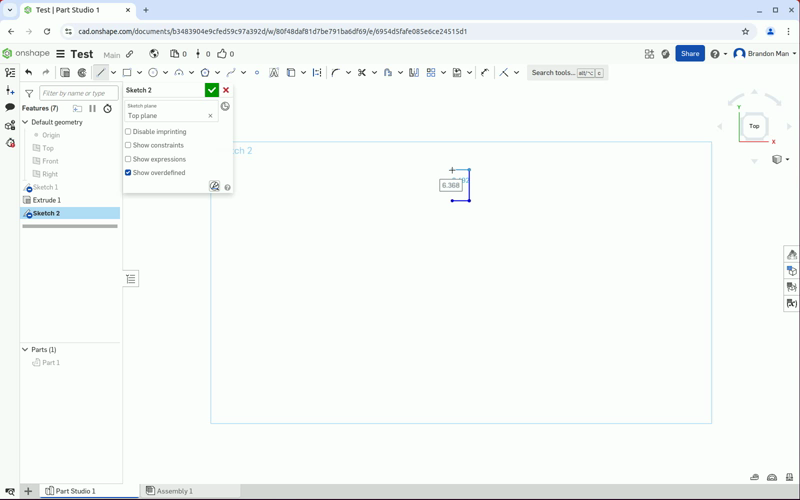
click(452, 169)
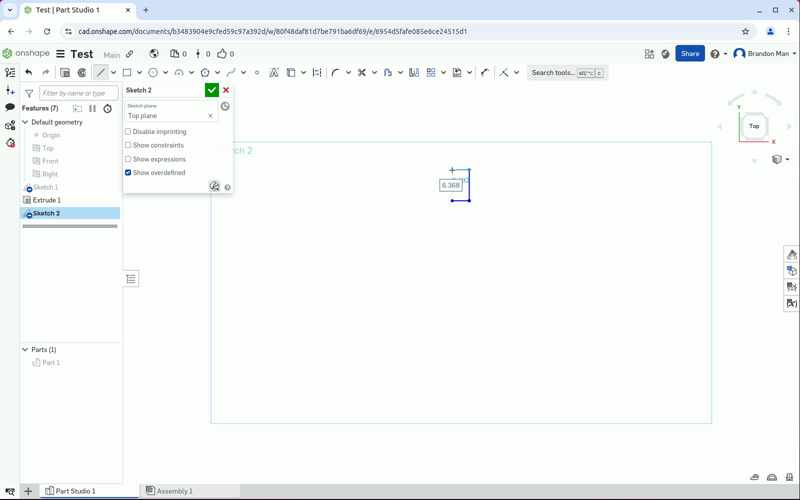
key_up(shift)
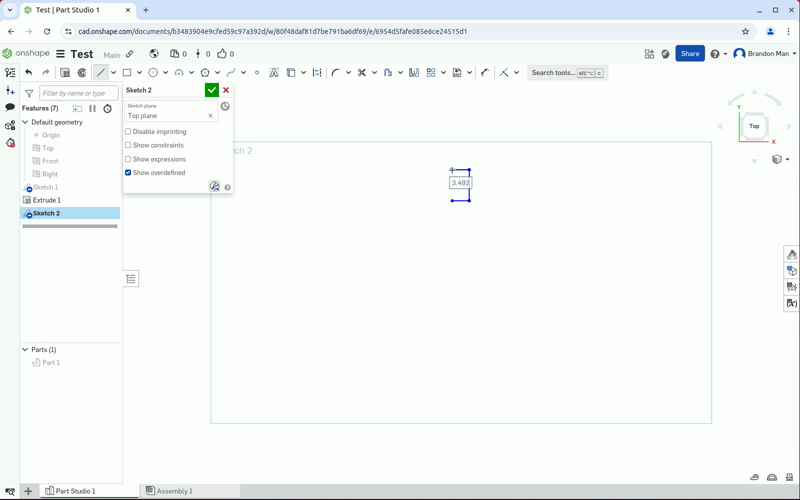
mouse_move(482, 169)
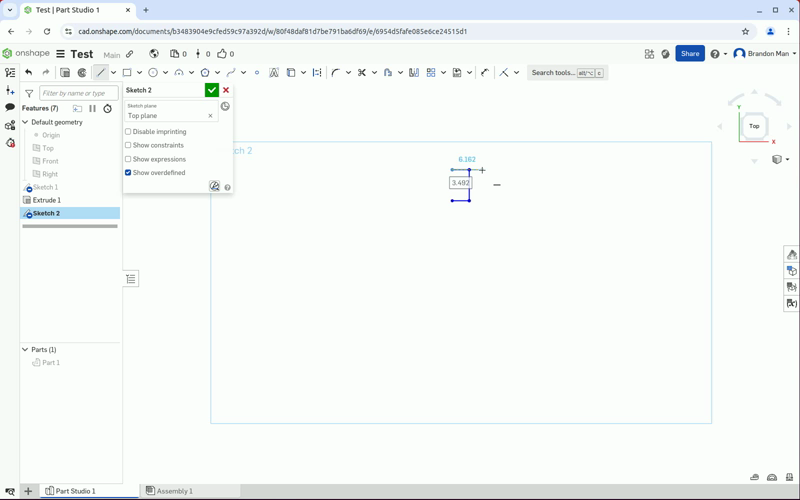
key_down(shift)
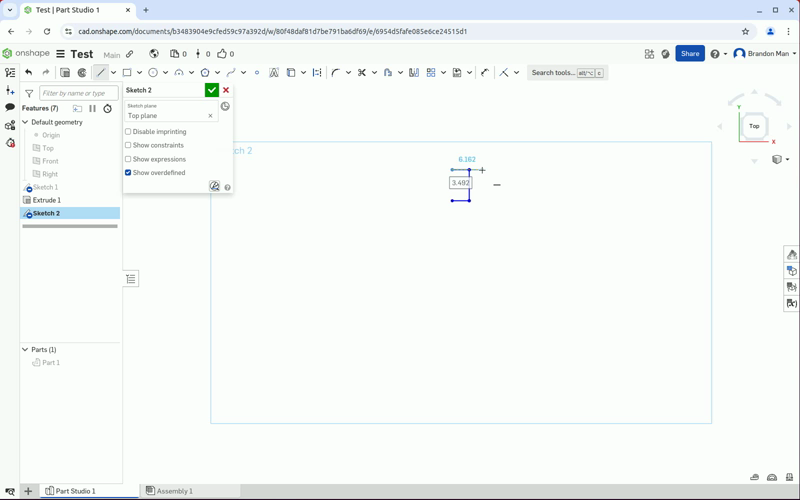
mouse_move(452, 200)
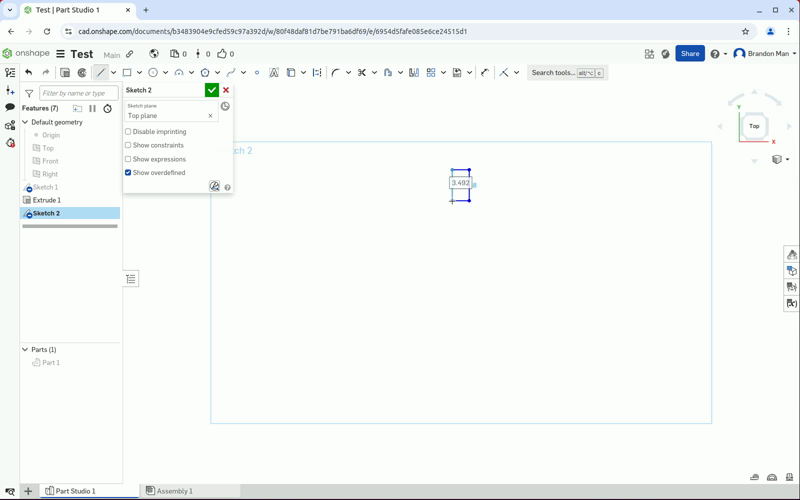
key_up(shift)
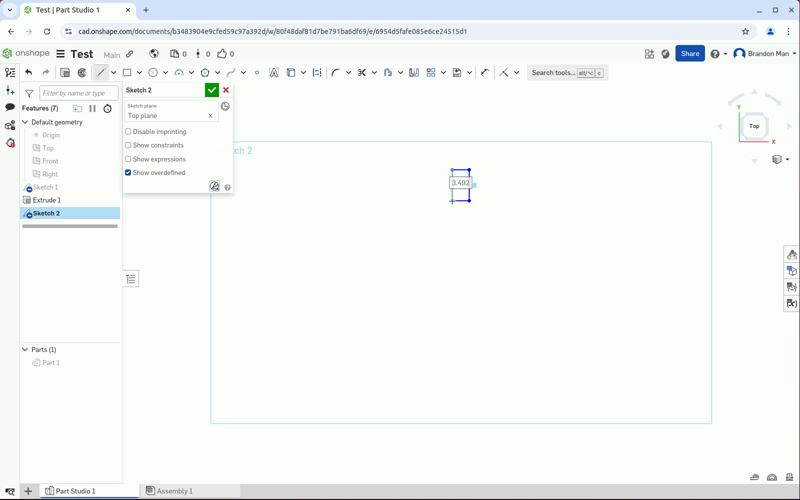
click(452, 200)
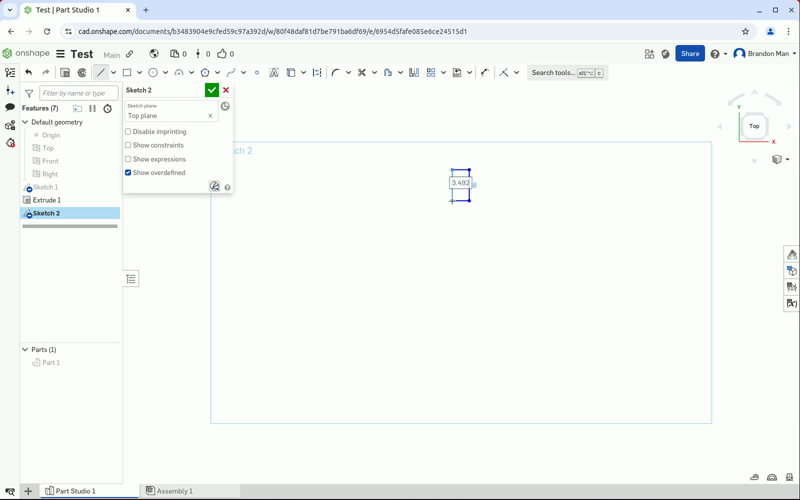
key(esc)
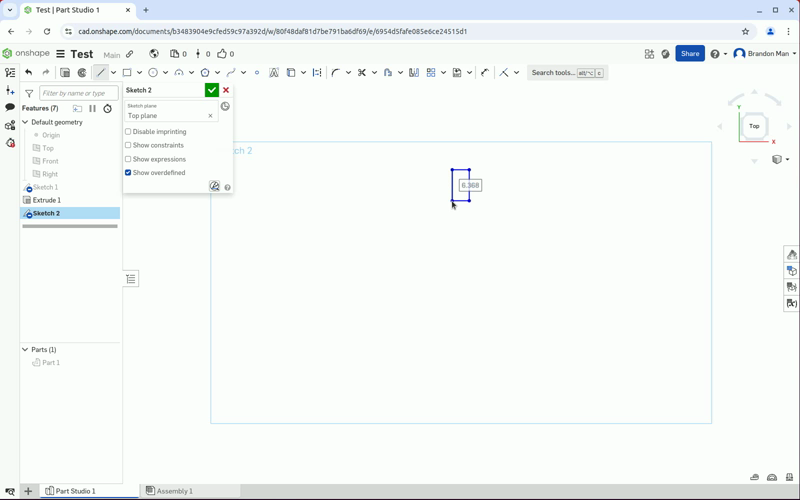
mouse_move(468, 182)
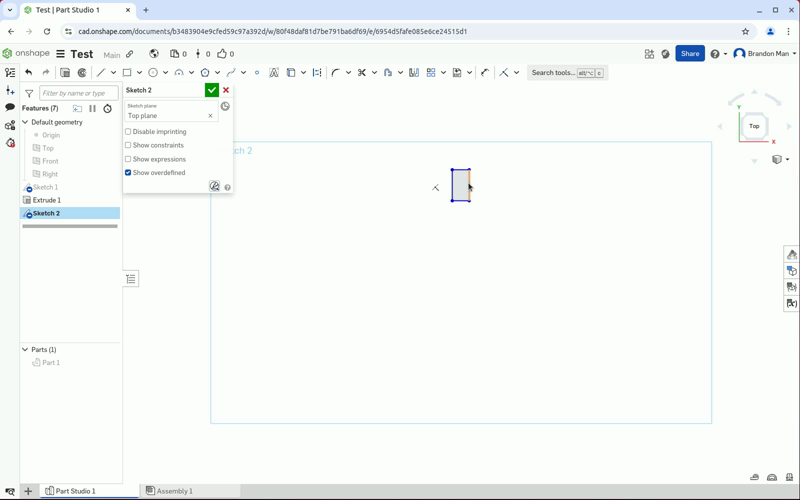
scroll(6)
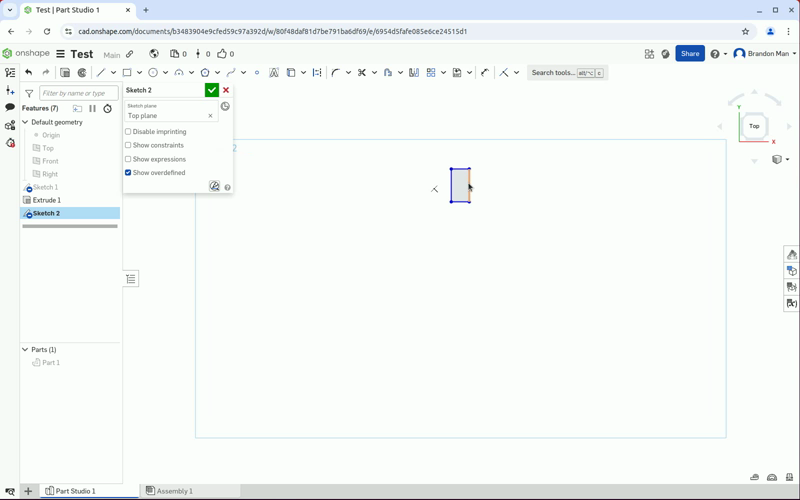
scroll(6)
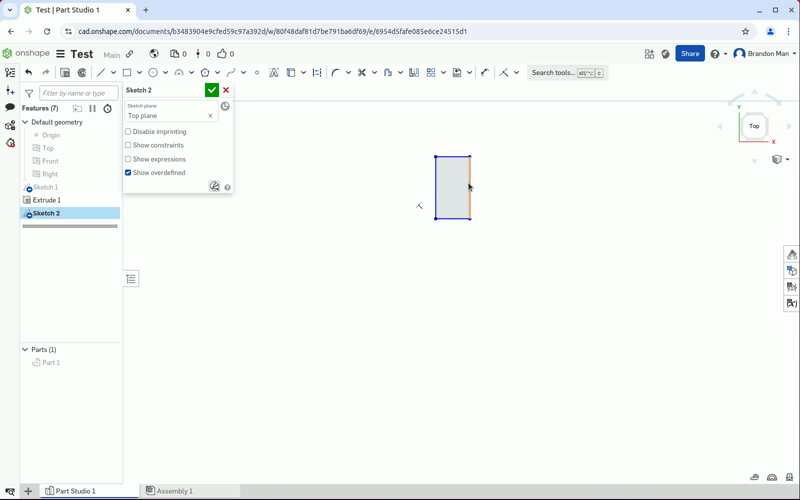
scroll(6)
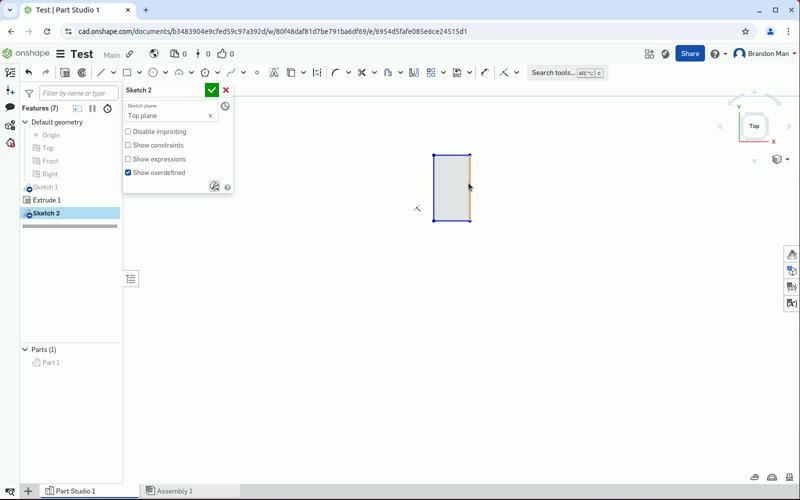
scroll(6)
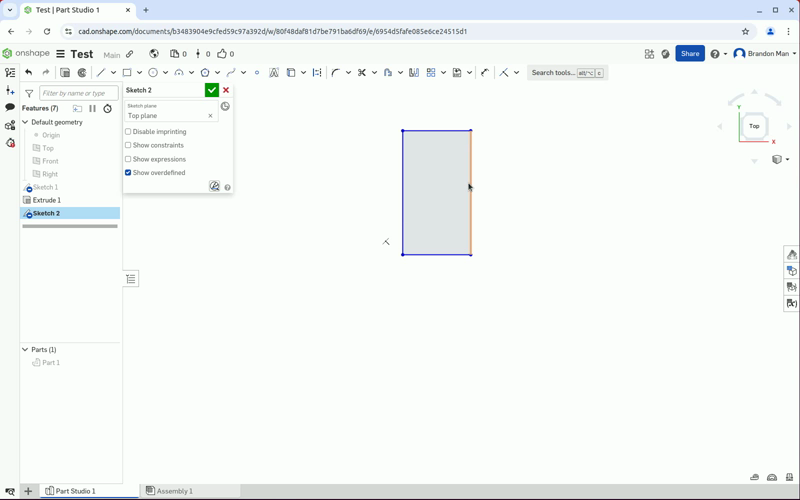
scroll(6)
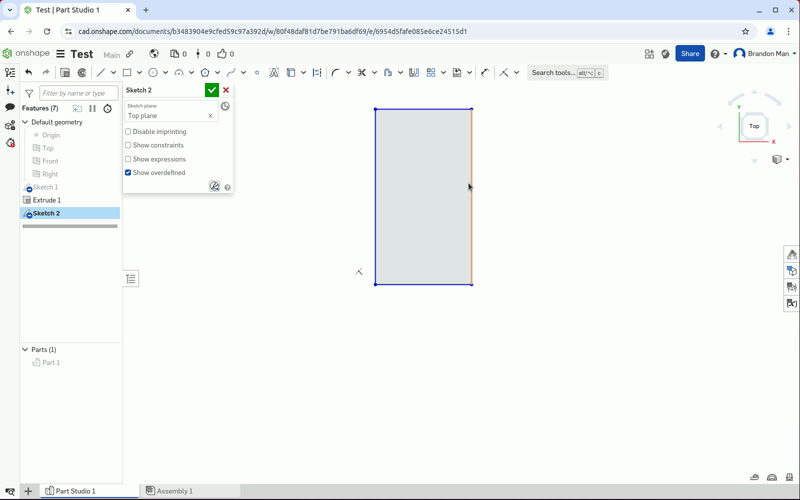
scroll(6)
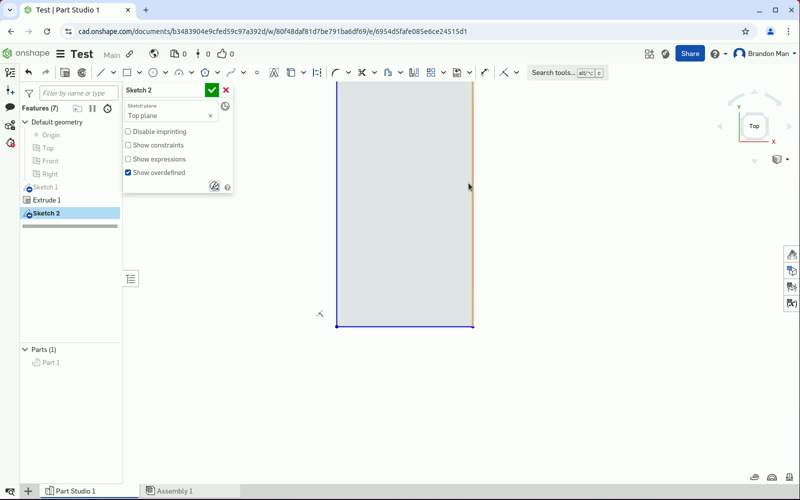
scroll(6)
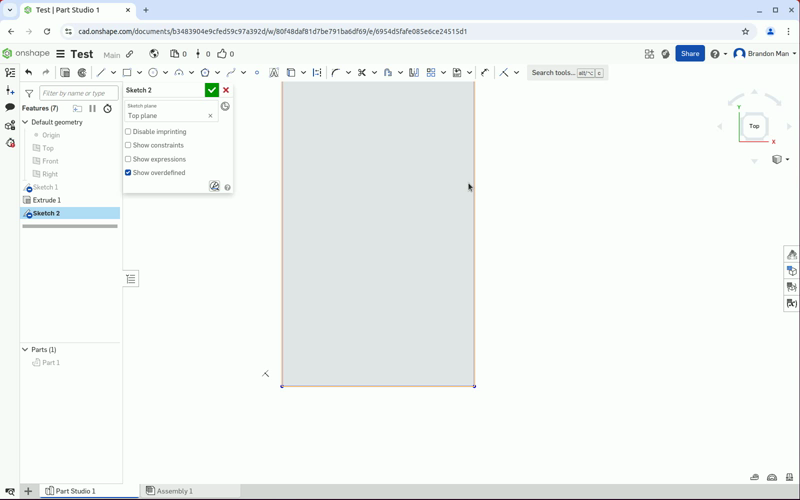
click(468, 182)
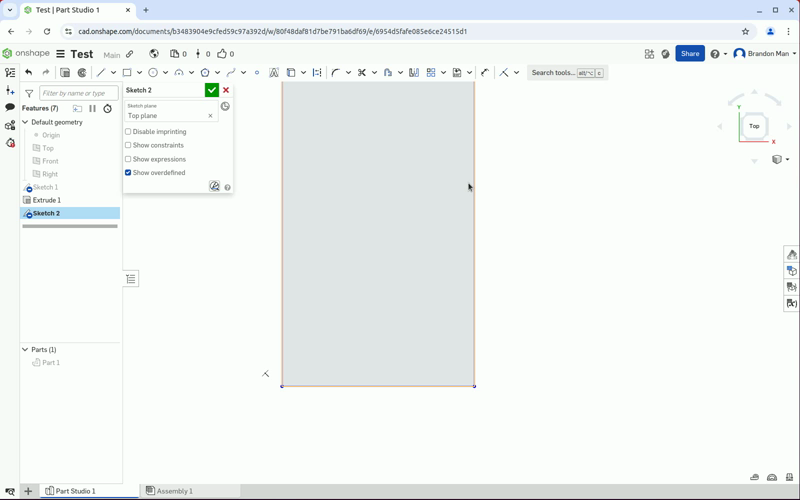
scroll(-6)
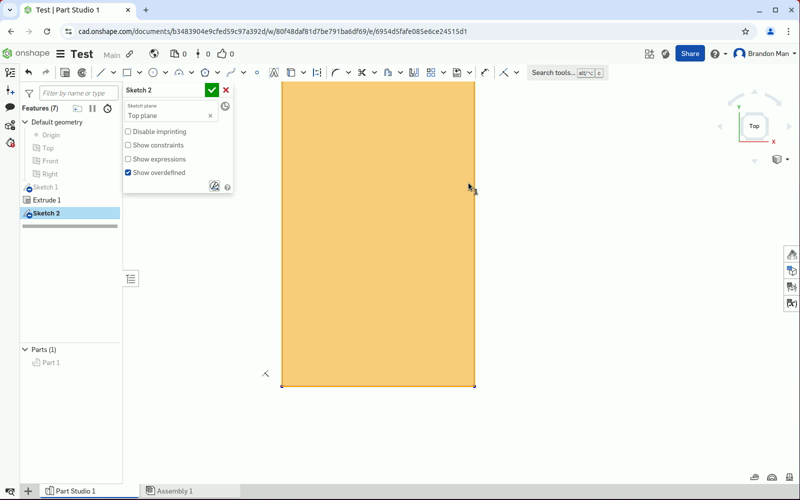
scroll(-6)
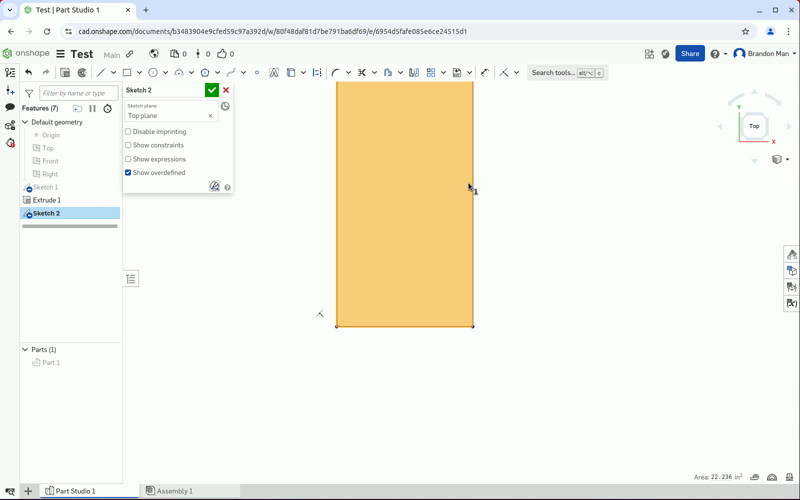
scroll(-6)
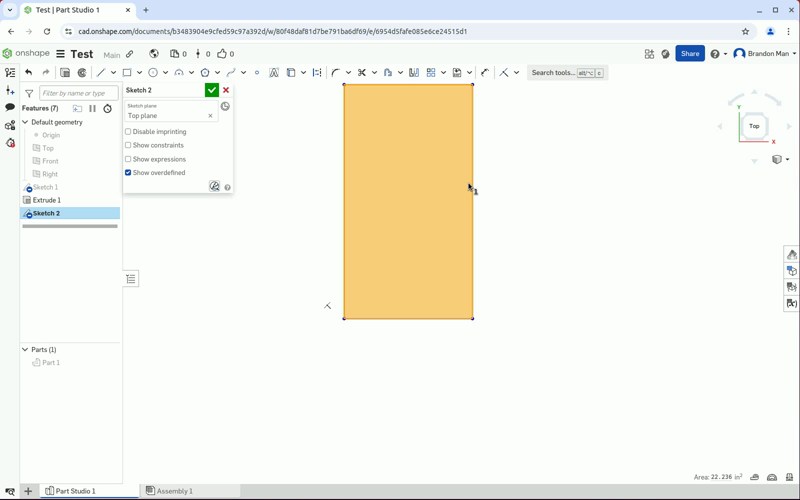
scroll(-6)
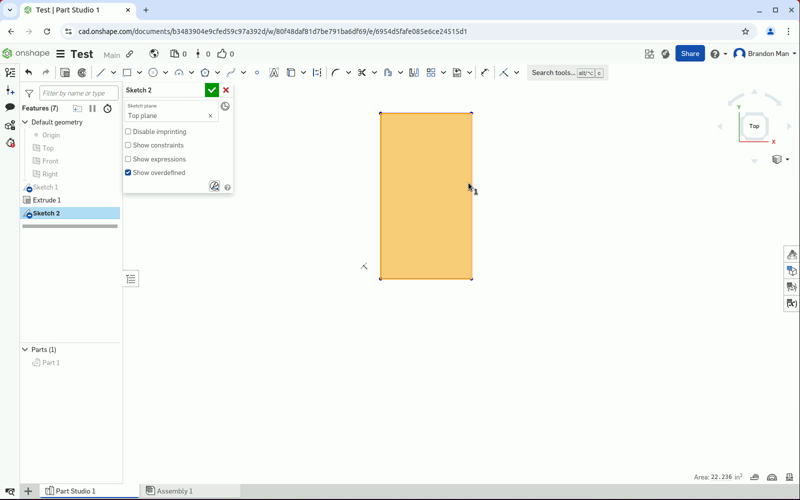
scroll(-6)
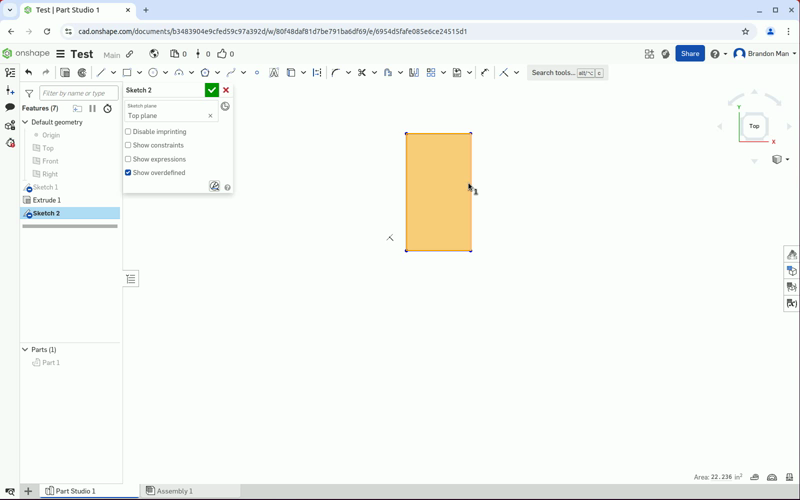
scroll(-6)
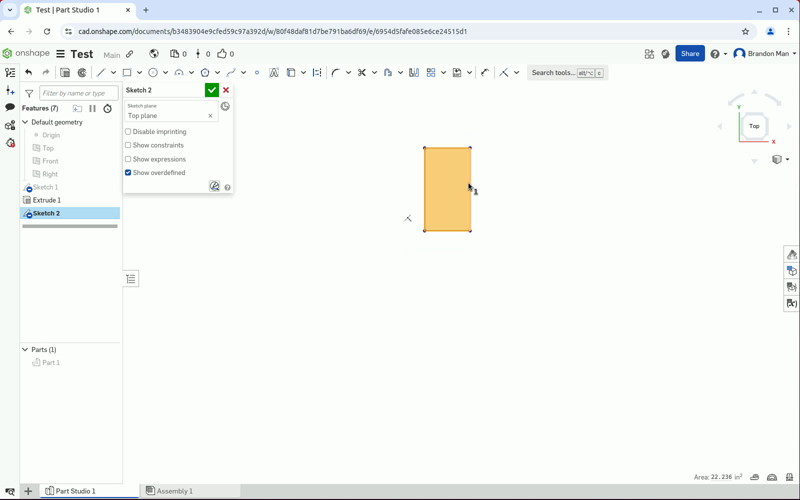
scroll(-6)
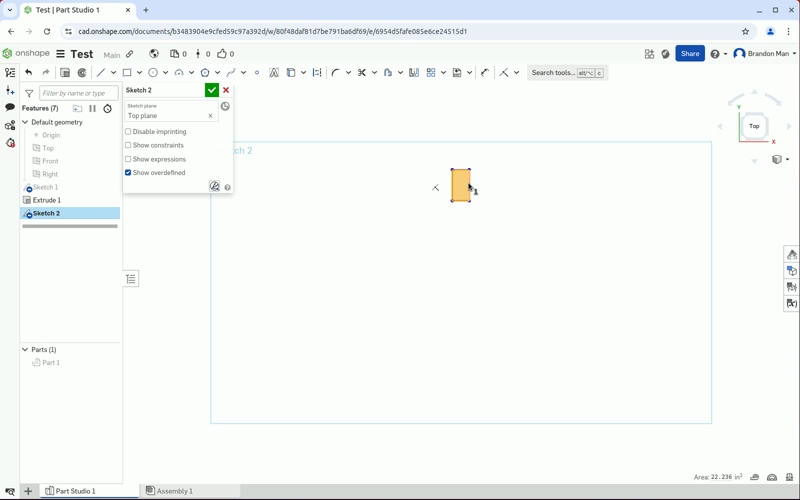
mouse_move(73, 352)
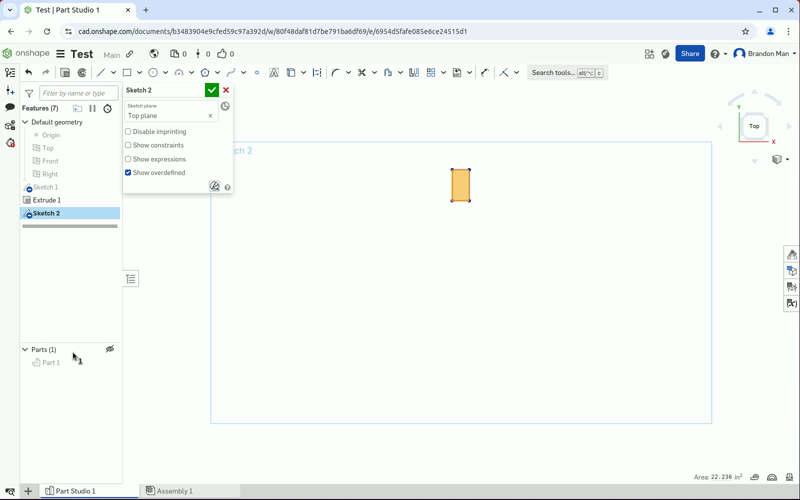
key(shift+y)
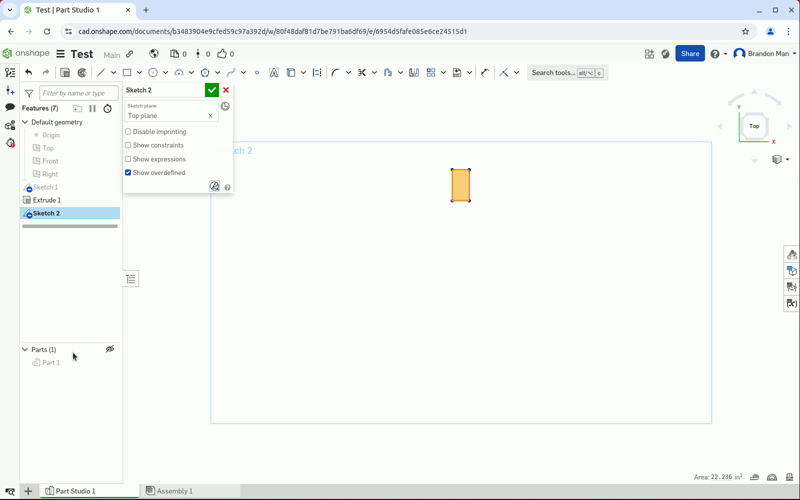
key(shift+e)
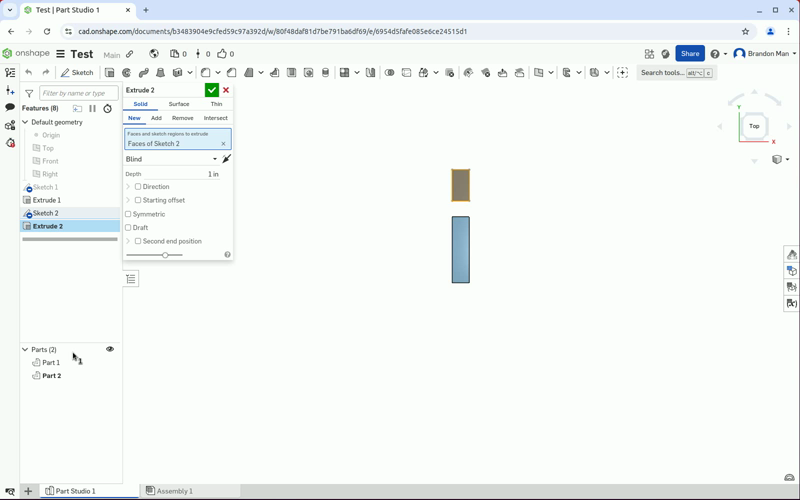
mouse_move(143, 106)
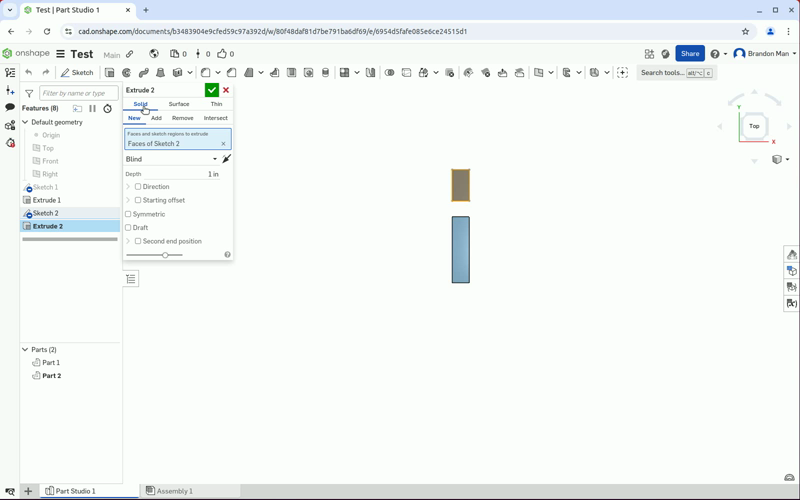
click(143, 106)
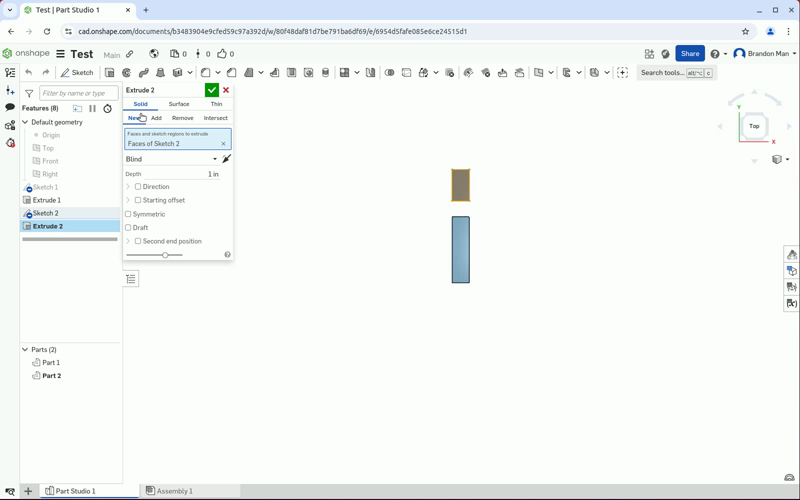
mouse_move(137, 120)
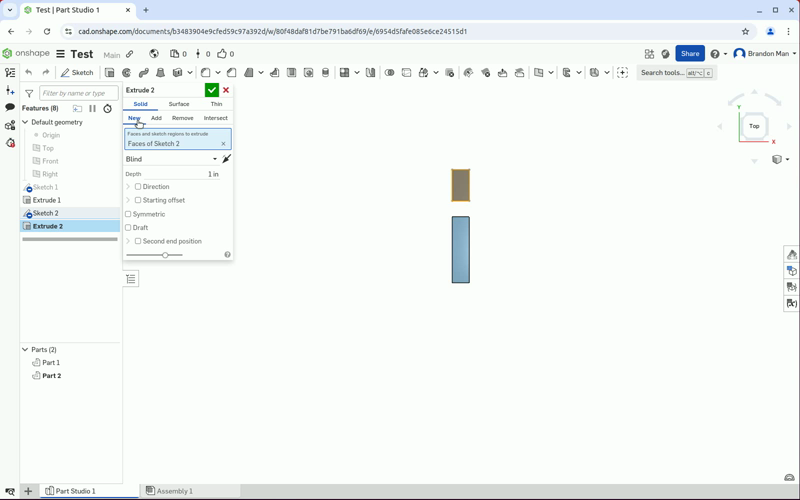
click(137, 120)
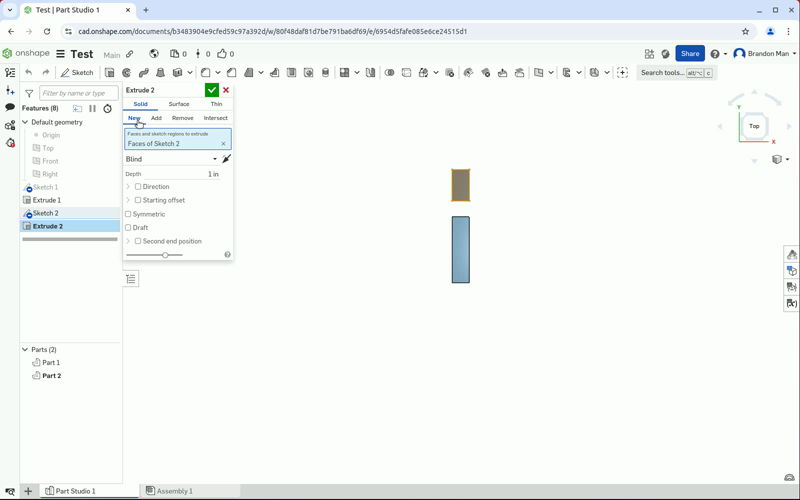
key(tab, 4)
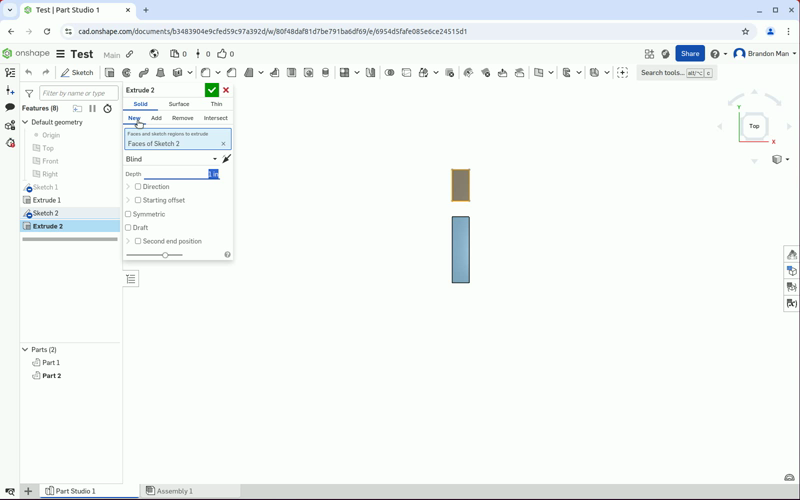
text(3.37)
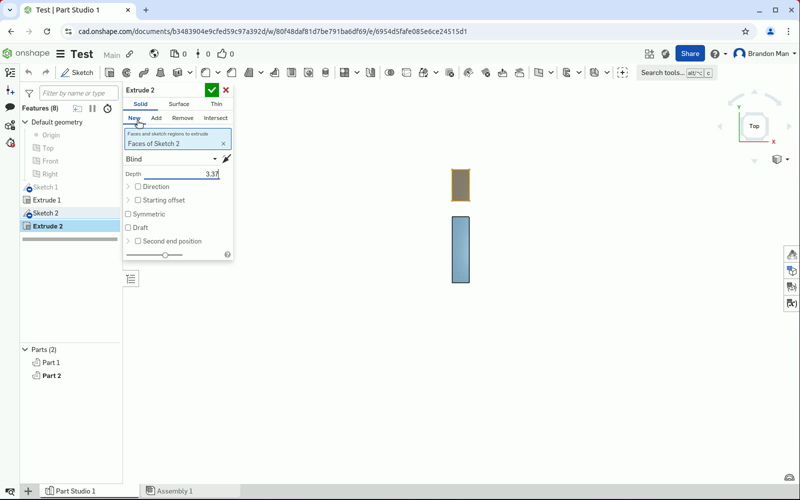
key(enter)
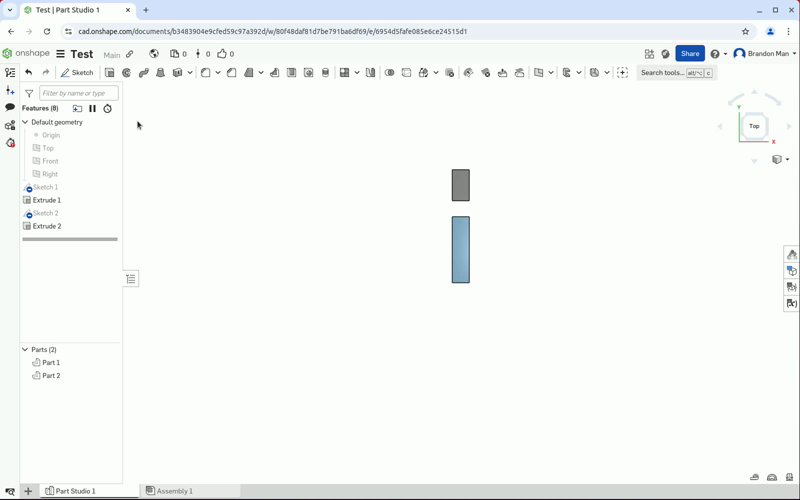
key(shift+h)
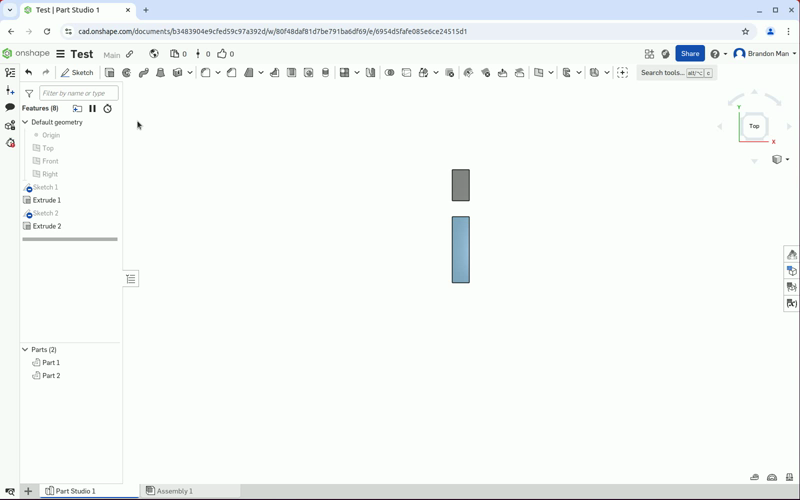
key(shift+h)
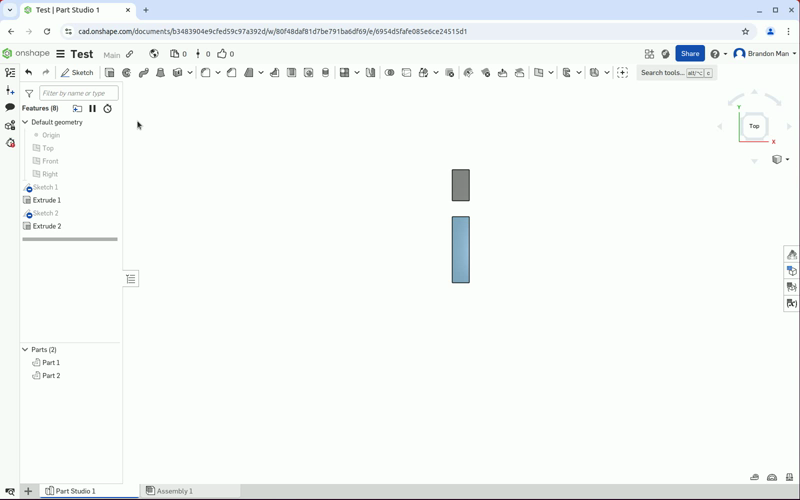
mouse_move(73, 189)
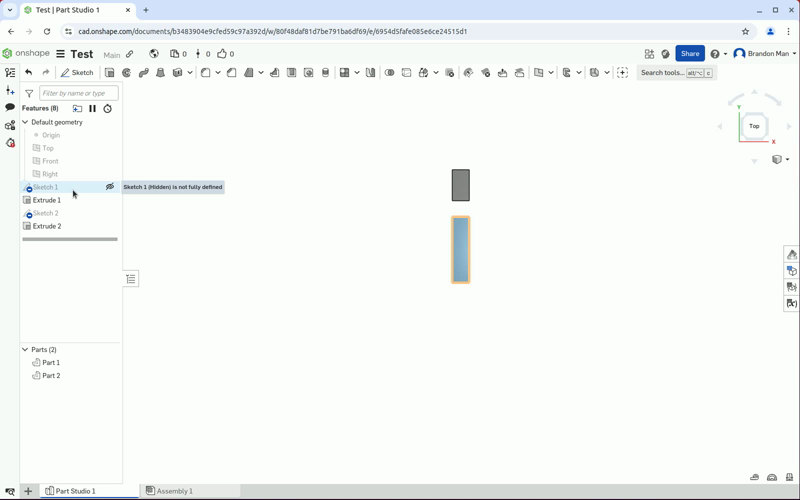
click(73, 189)
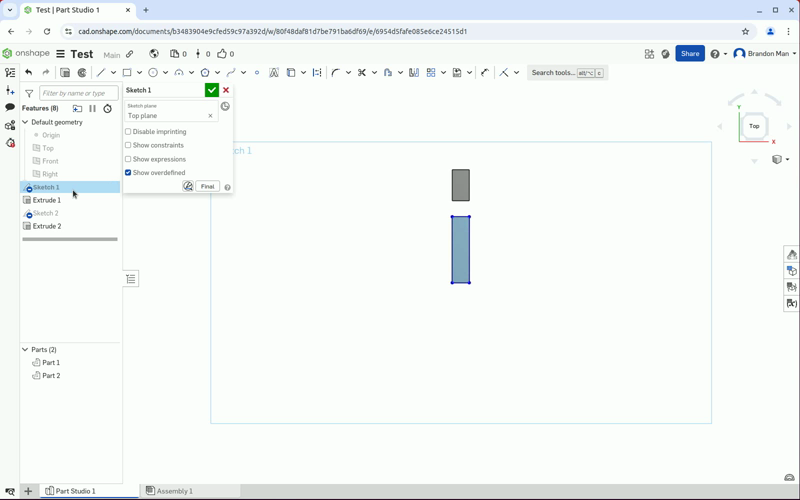
mouse_move(229, 92)
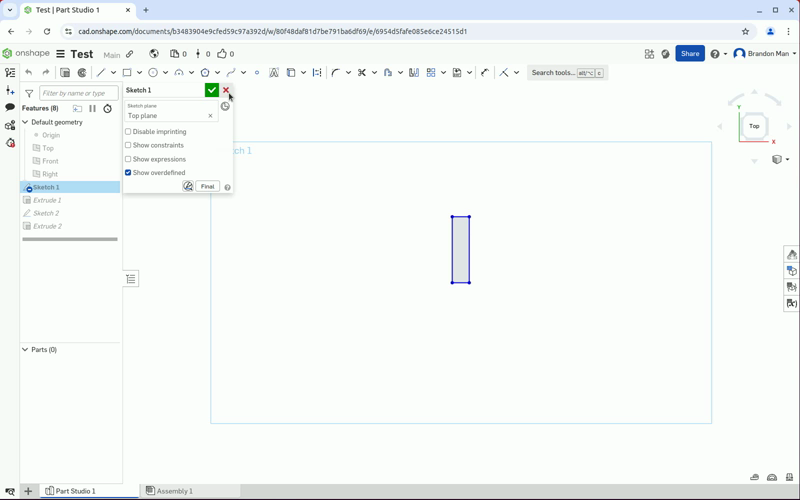
click(229, 92)
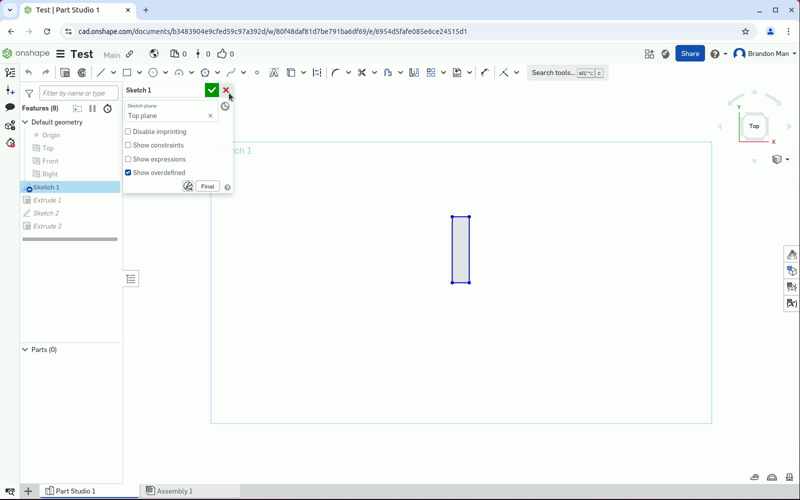
key(shift+s)
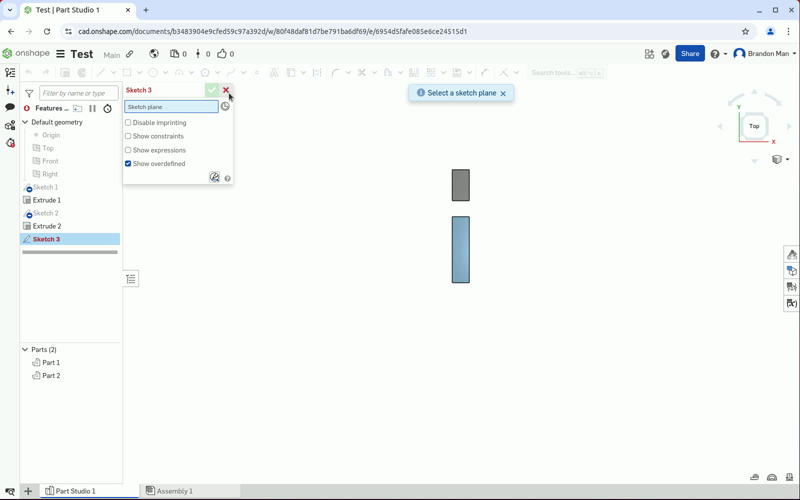
mouse_move(73, 150)
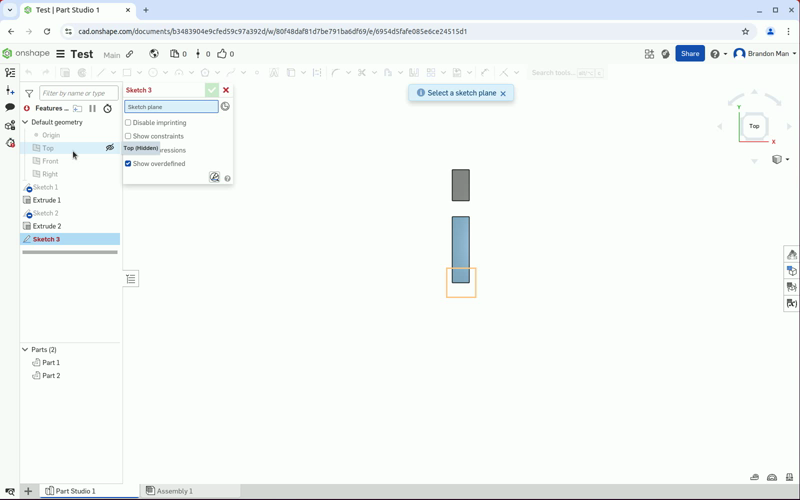
click(73, 150)
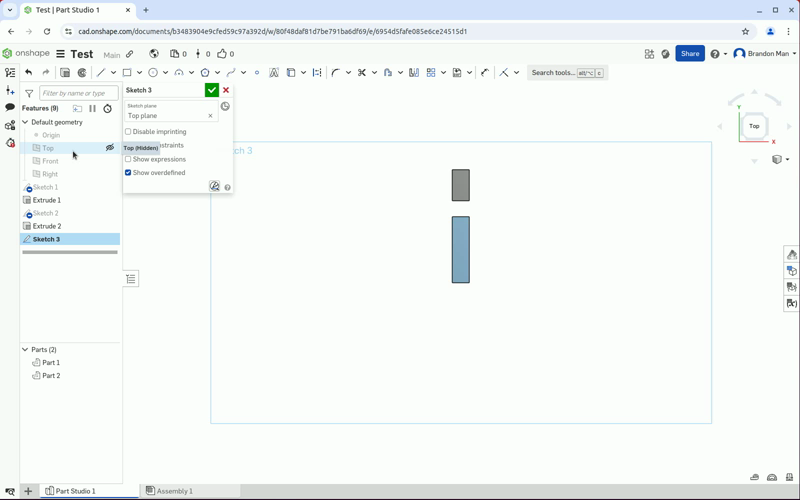
mouse_move(73, 352)
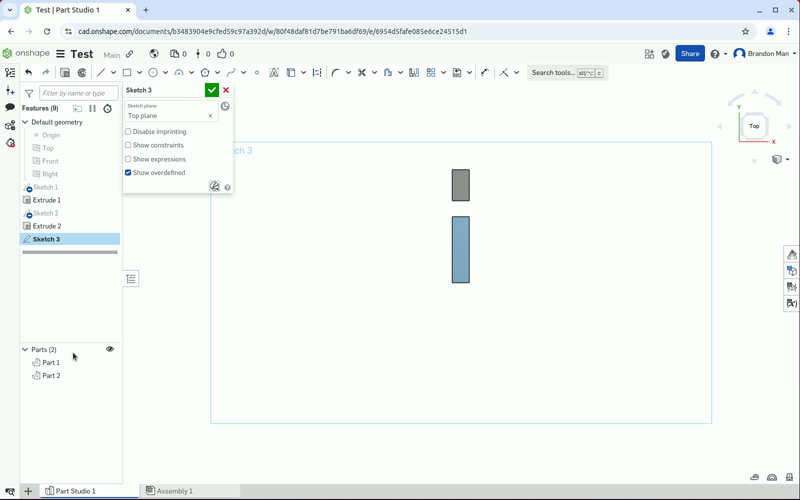
key(y)
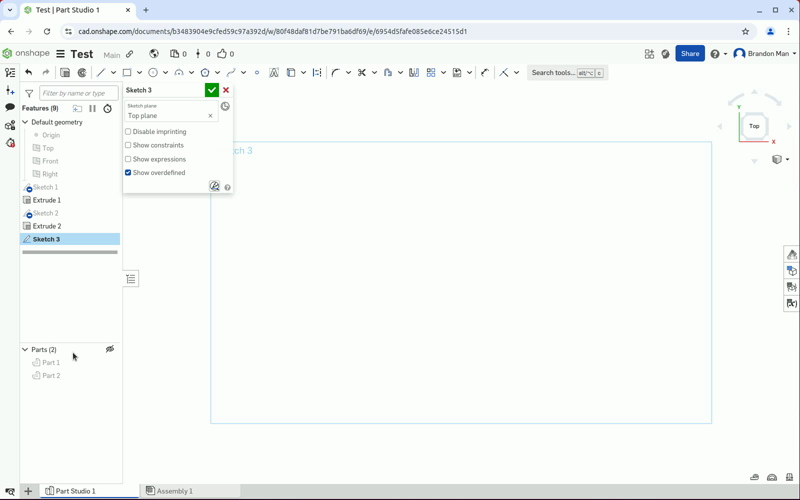
key(l)
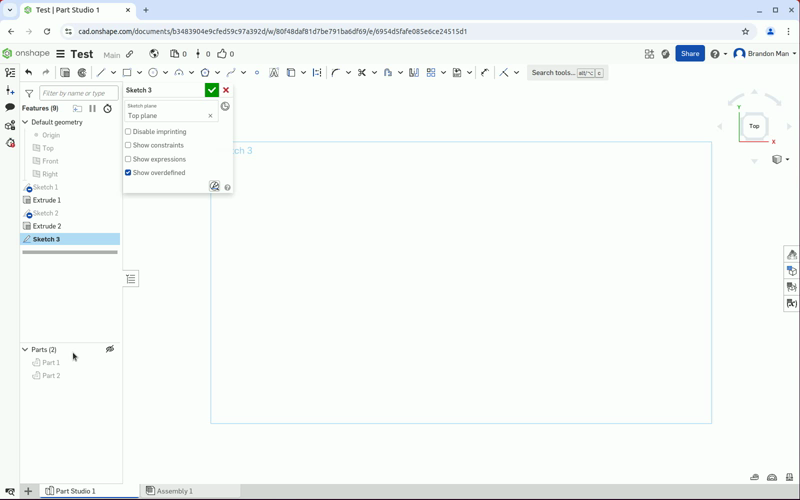
key_down(shift)
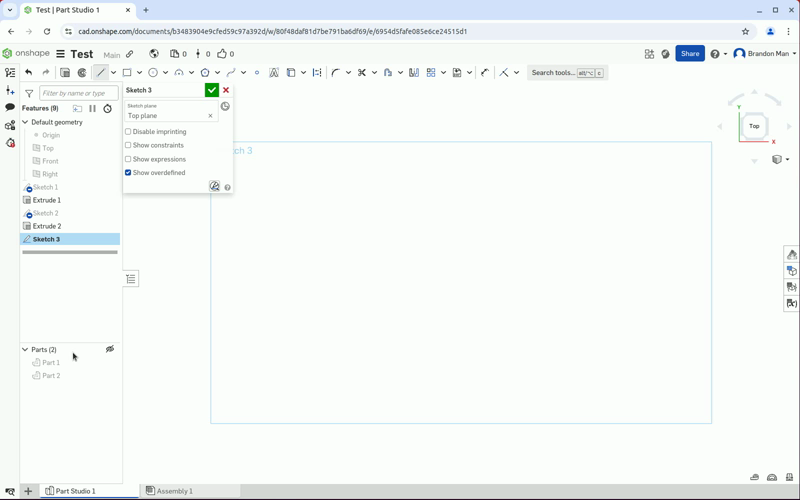
mouse_move(422, 217)
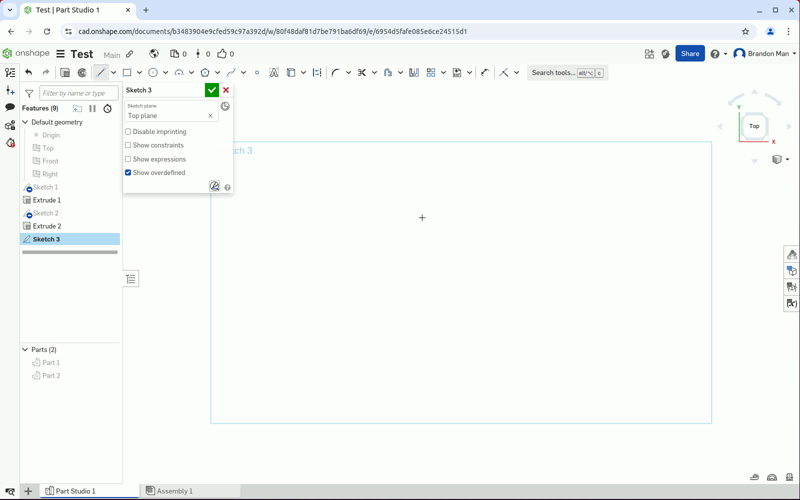
click(422, 217)
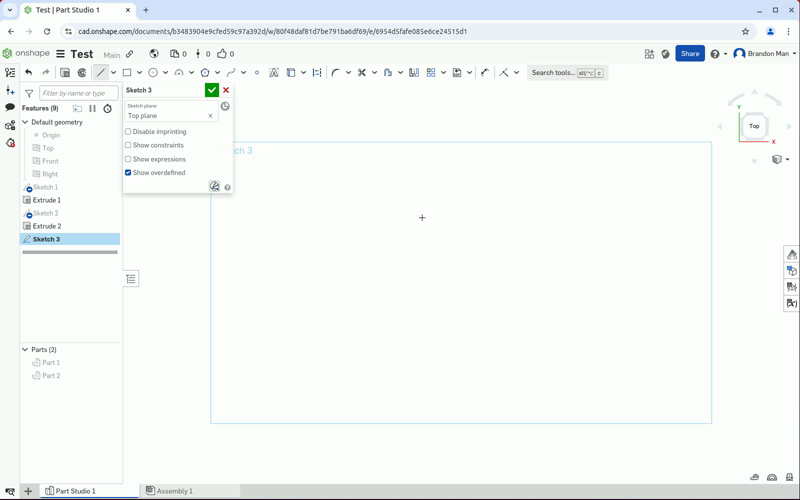
key_up(shift)
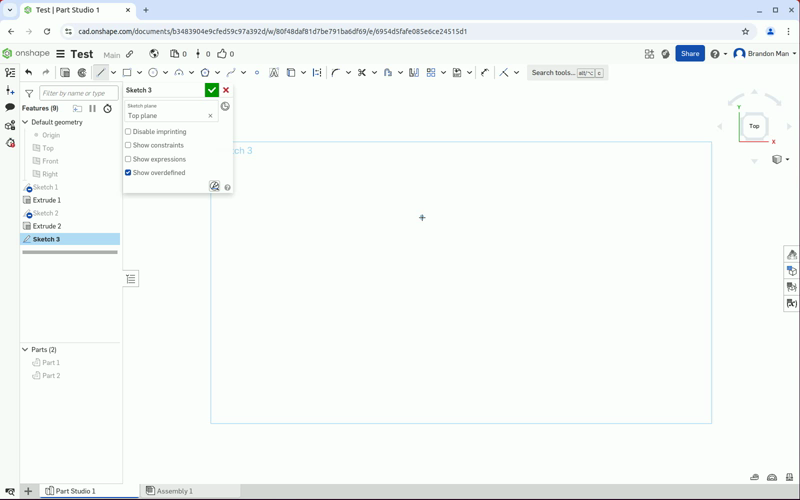
key_down(shift)
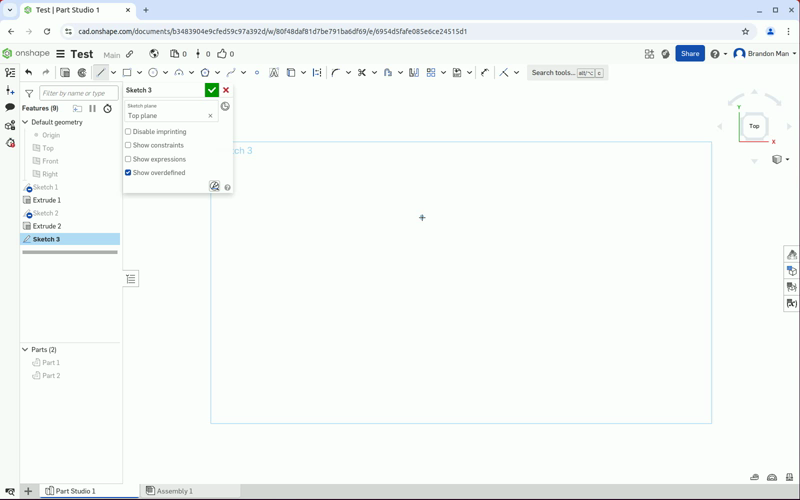
mouse_move(452, 217)
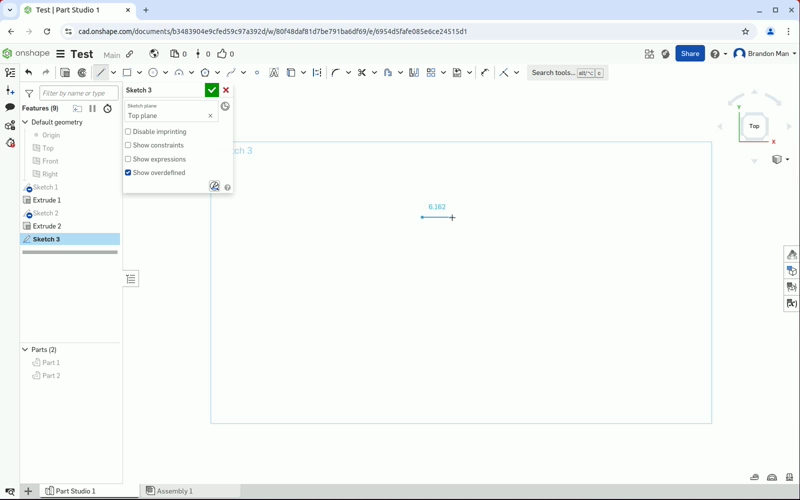
mouse_move(453, 217)
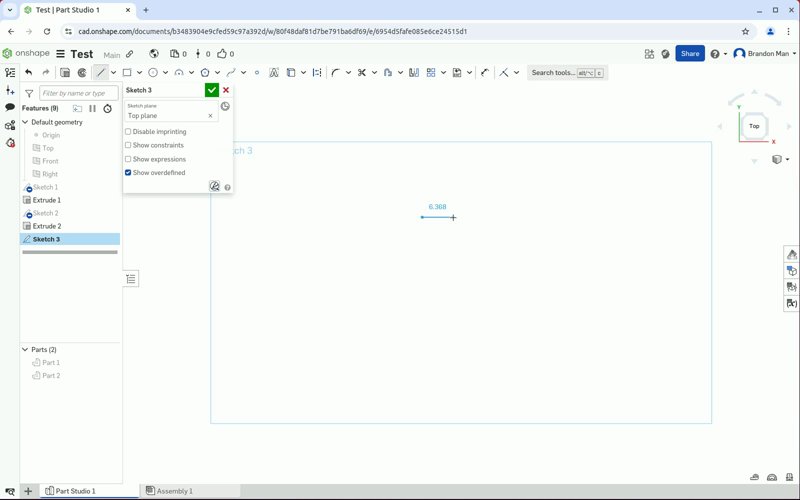
click(453, 217)
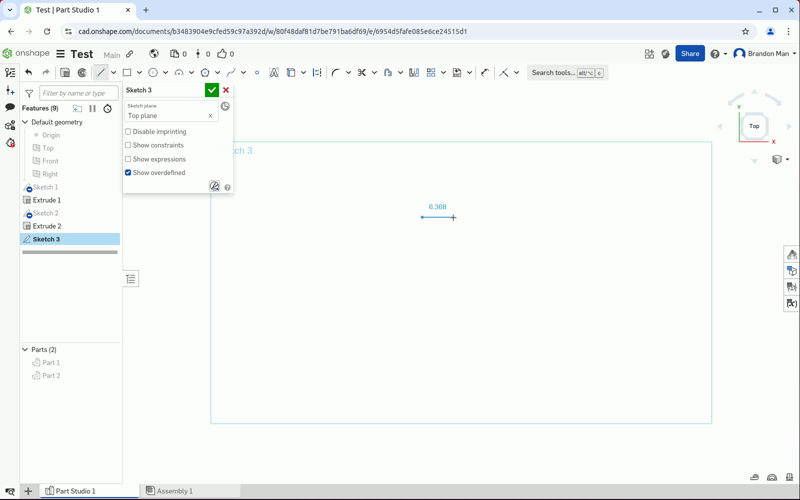
key_up(shift)
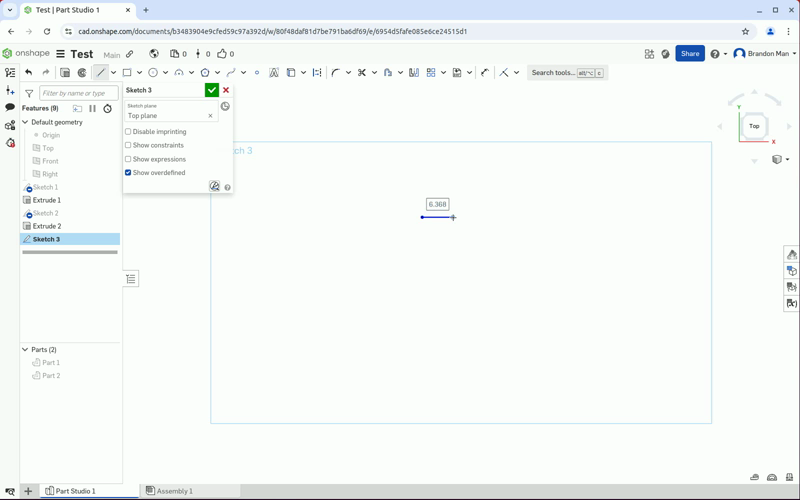
key_down(shift)
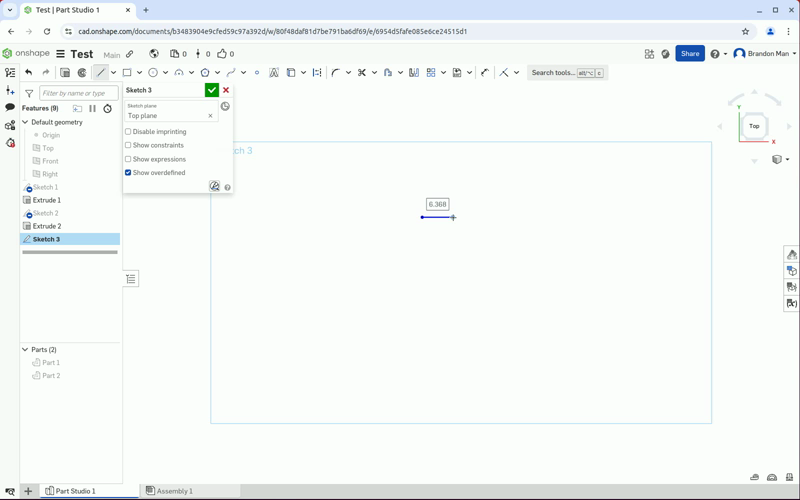
mouse_move(483, 217)
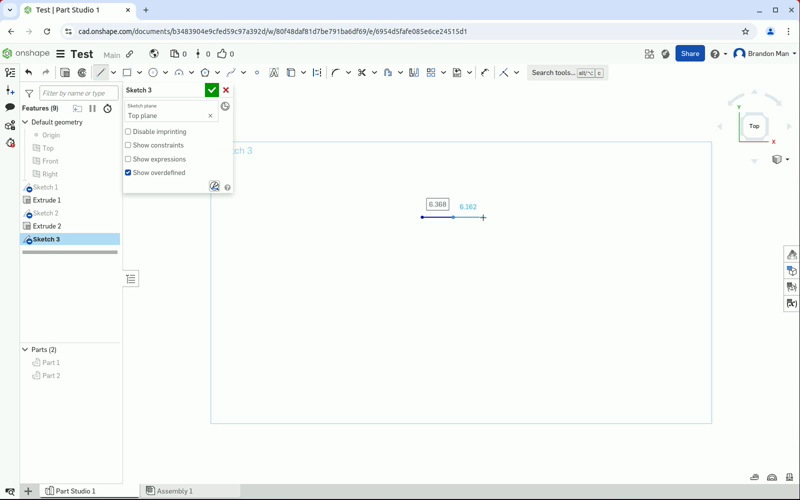
mouse_move(453, 200)
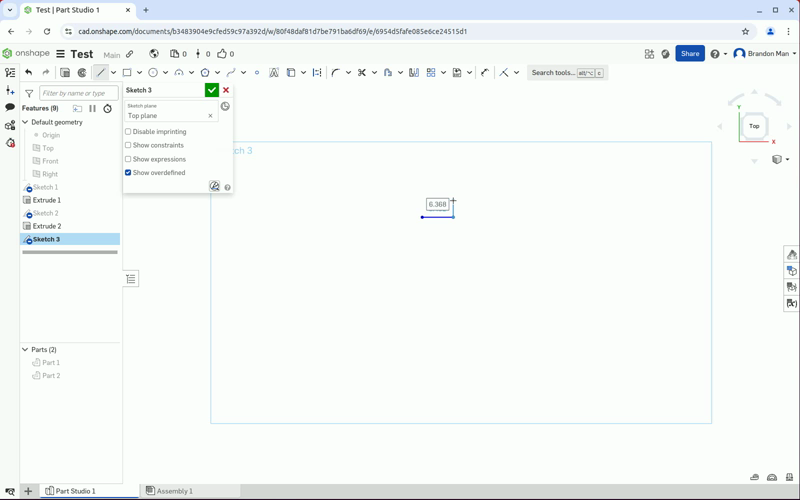
click(453, 200)
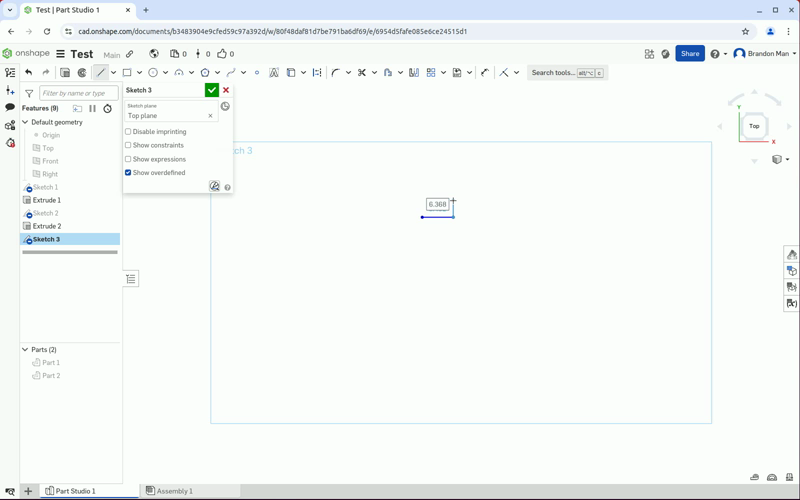
key_up(shift)
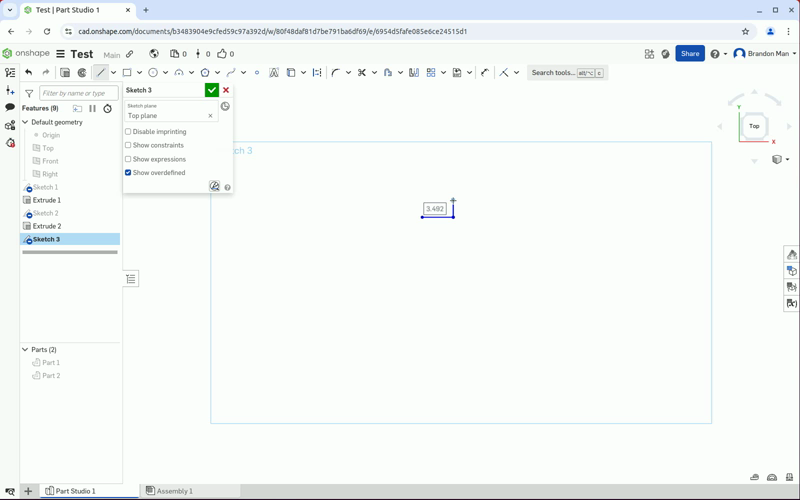
key_down(shift)
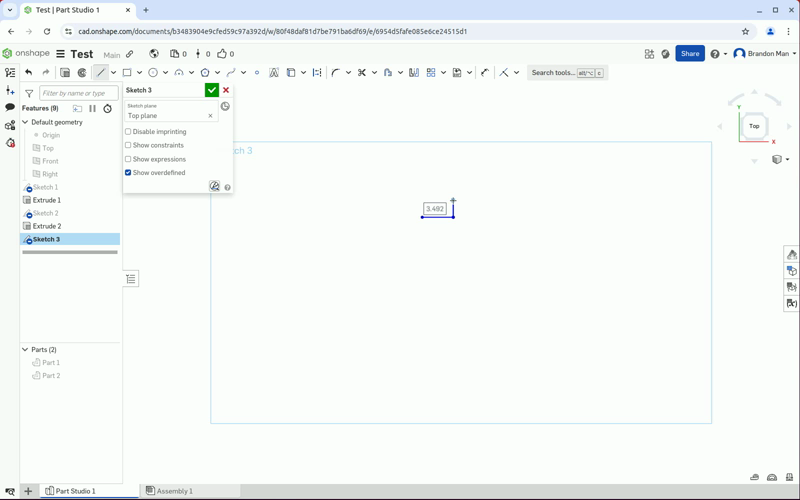
mouse_move(483, 200)
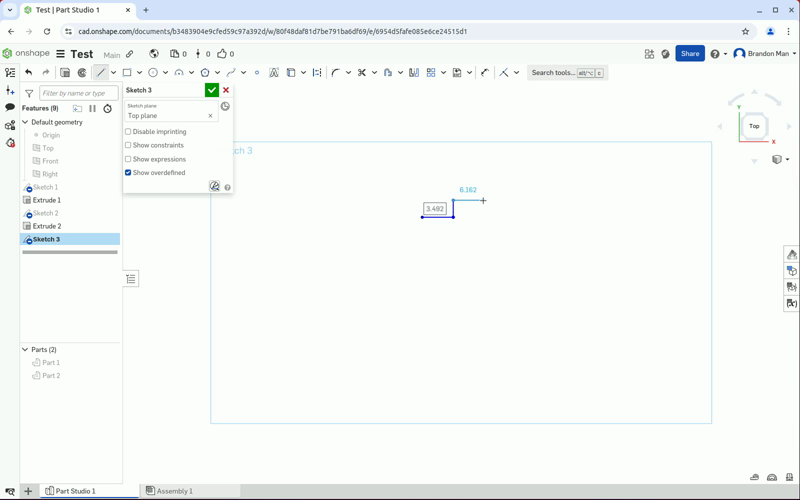
mouse_move(422, 200)
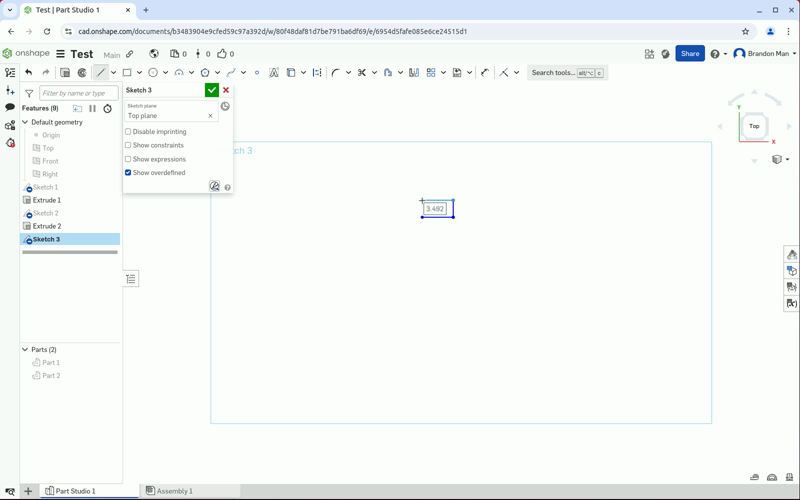
click(422, 200)
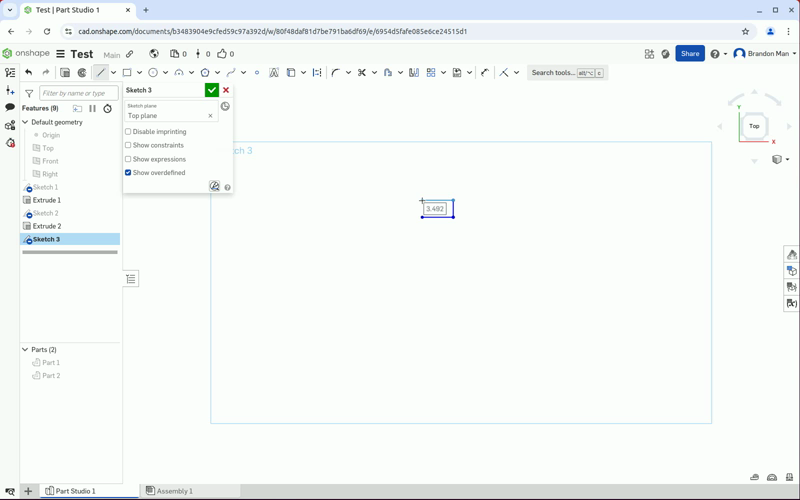
key_up(shift)
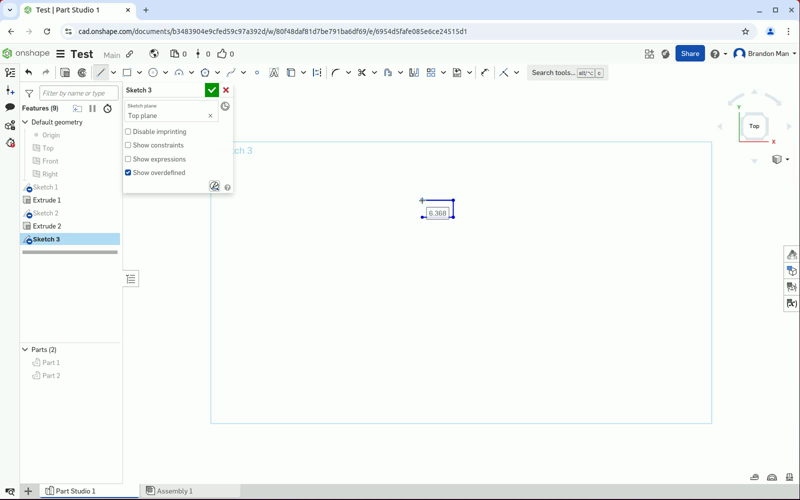
mouse_move(452, 200)
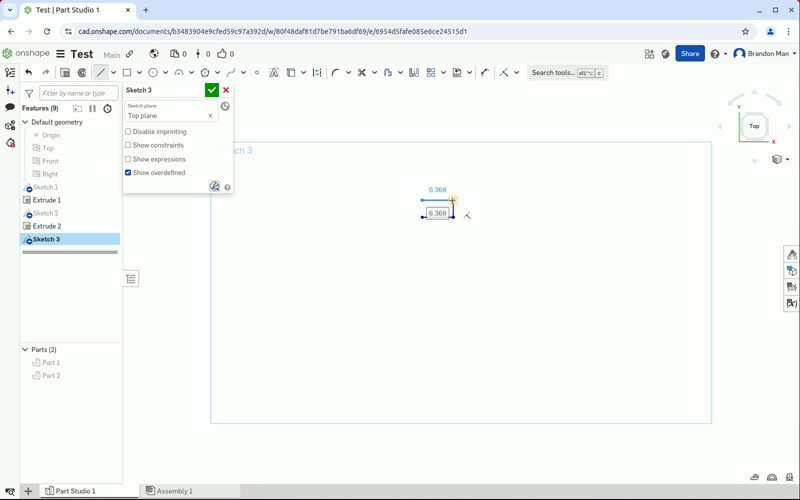
key_down(shift)
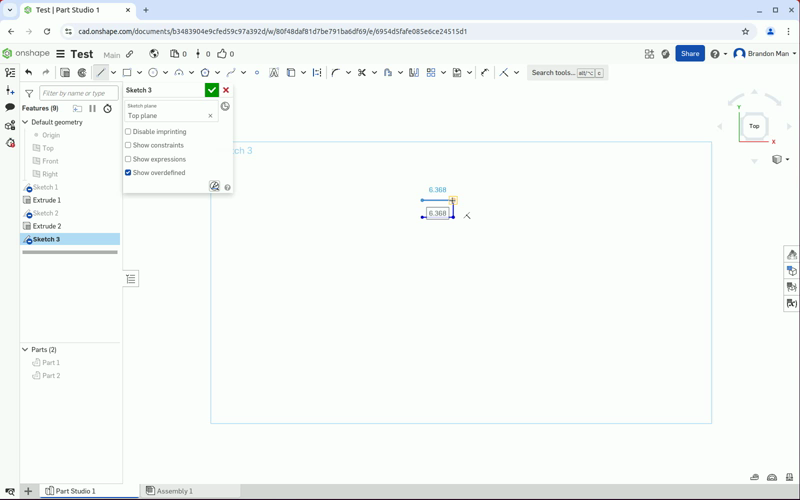
mouse_move(422, 217)
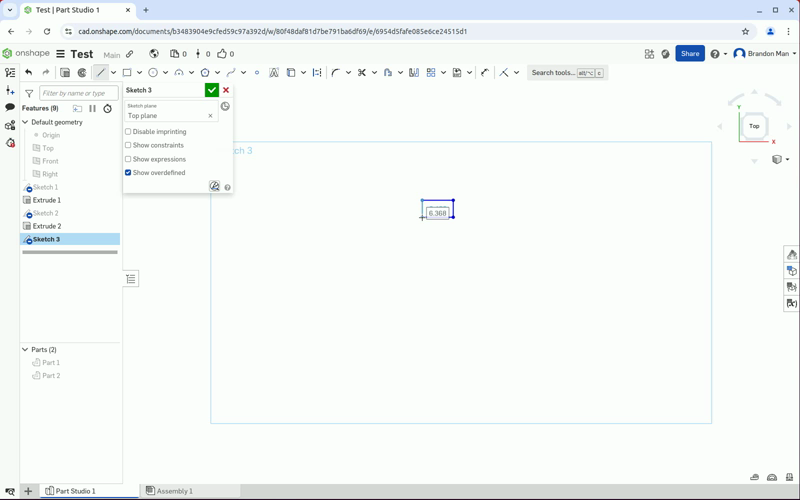
key_up(shift)
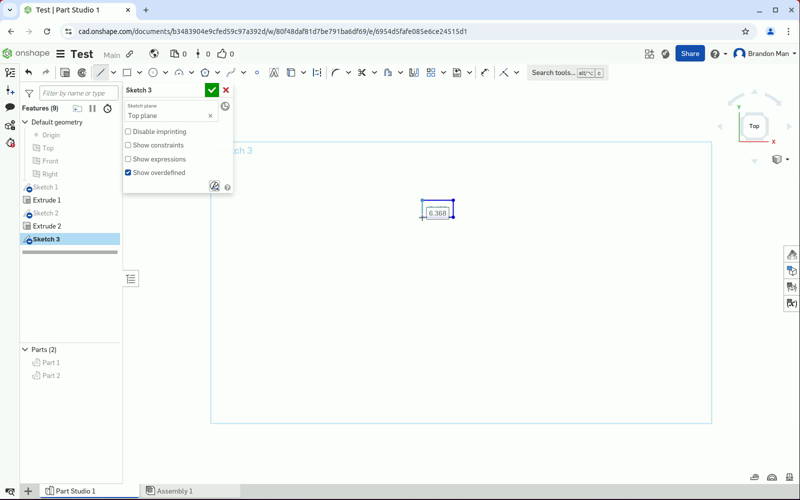
click(422, 217)
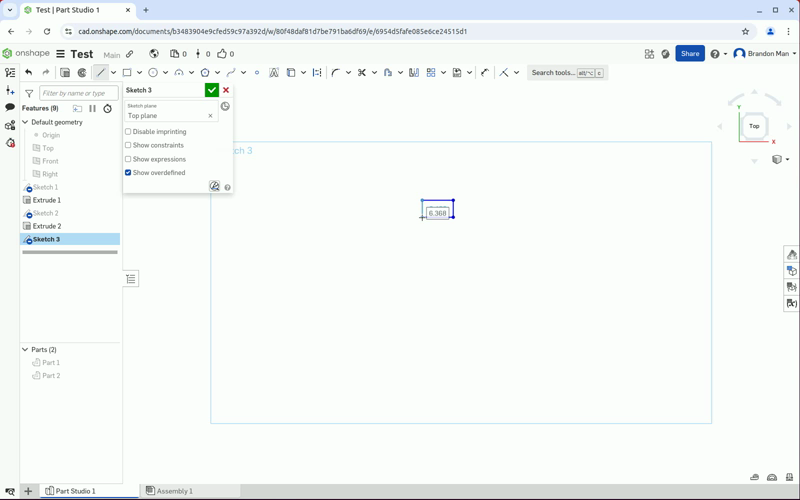
key(esc)
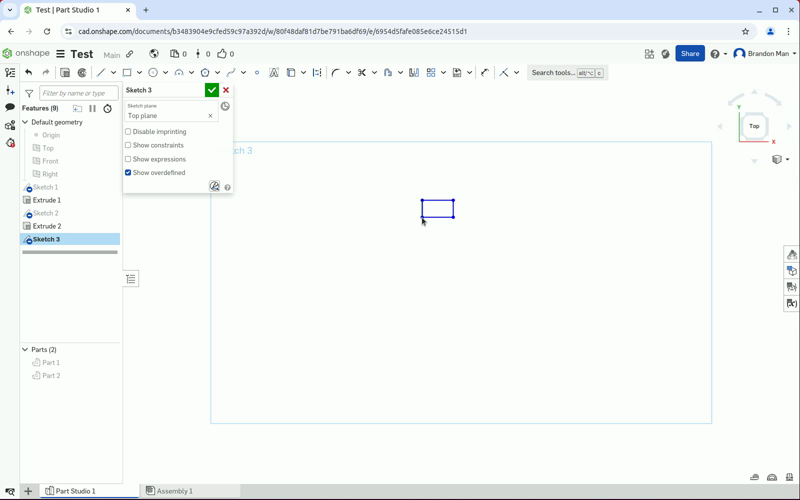
mouse_move(427, 207)
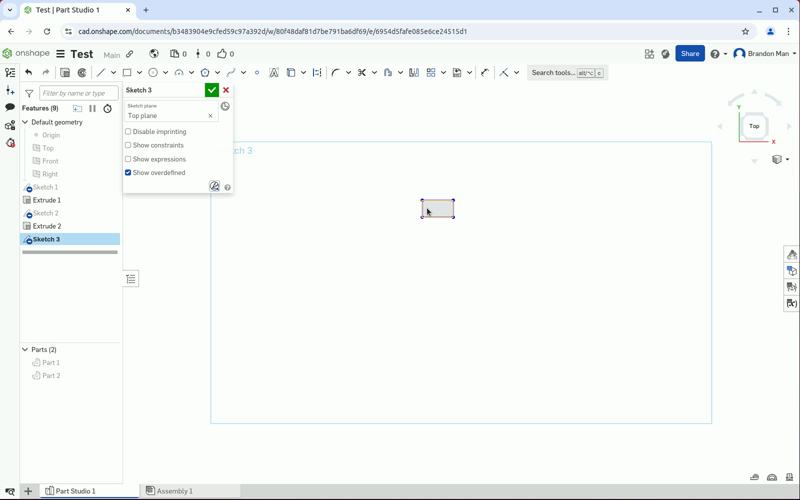
scroll(6)
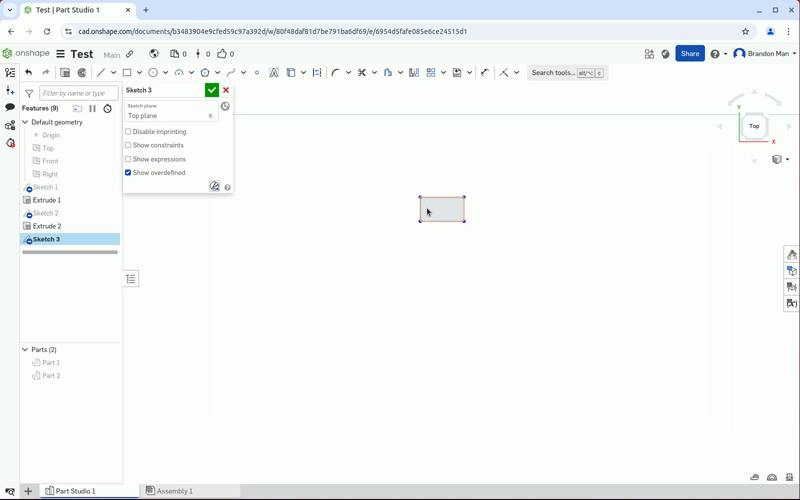
scroll(6)
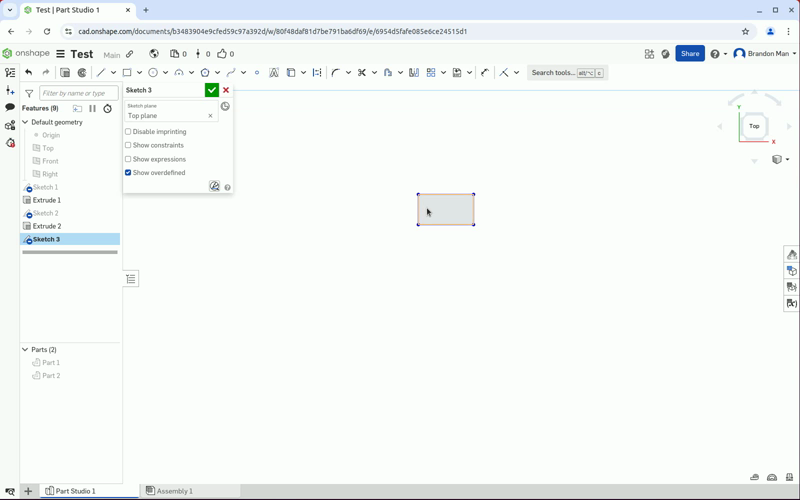
scroll(6)
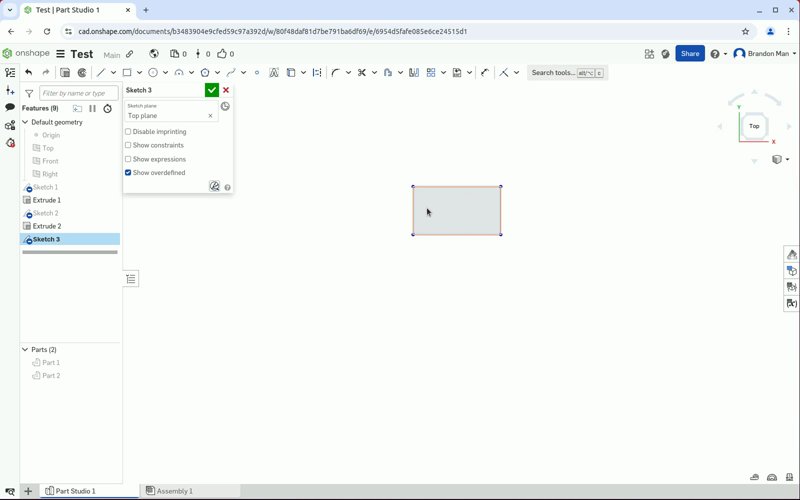
scroll(6)
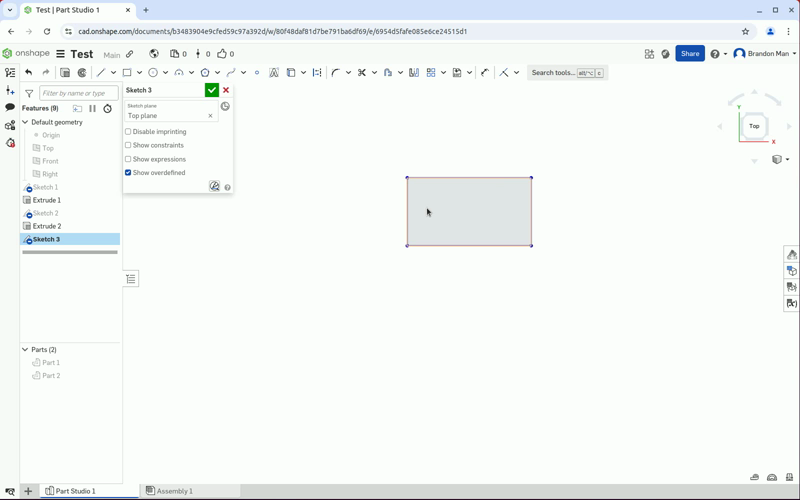
scroll(6)
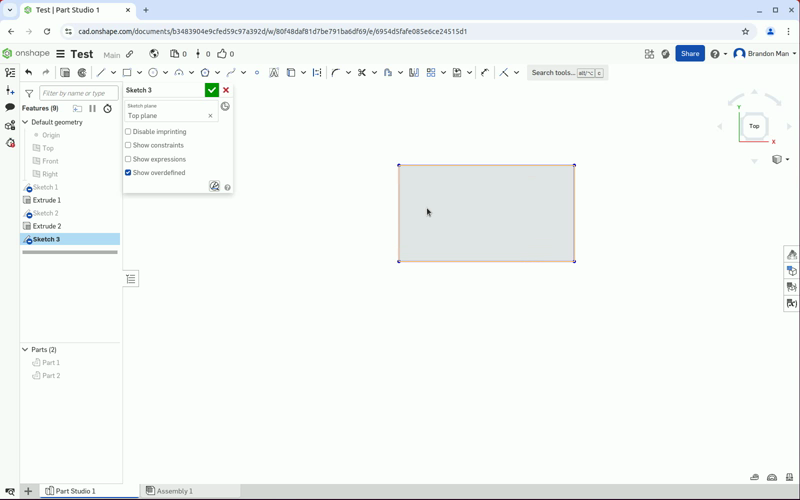
scroll(6)
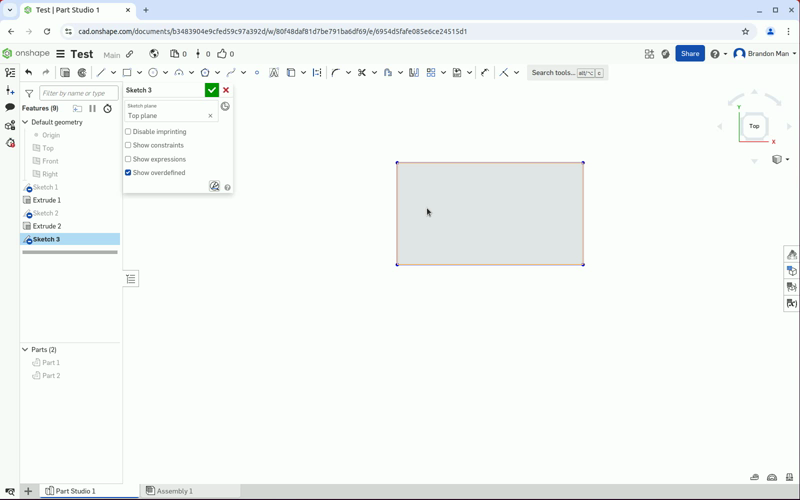
scroll(6)
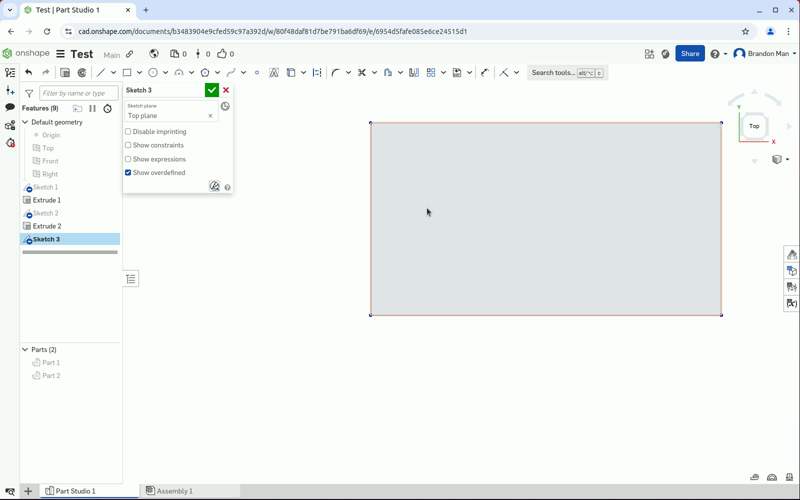
click(427, 207)
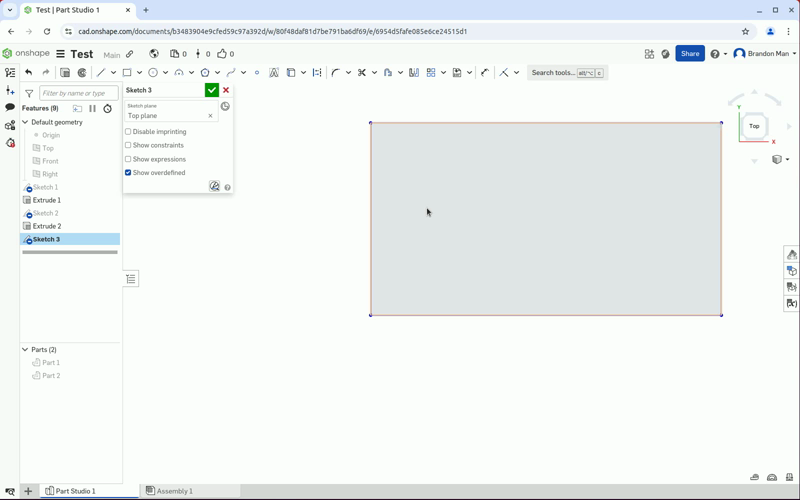
scroll(-6)
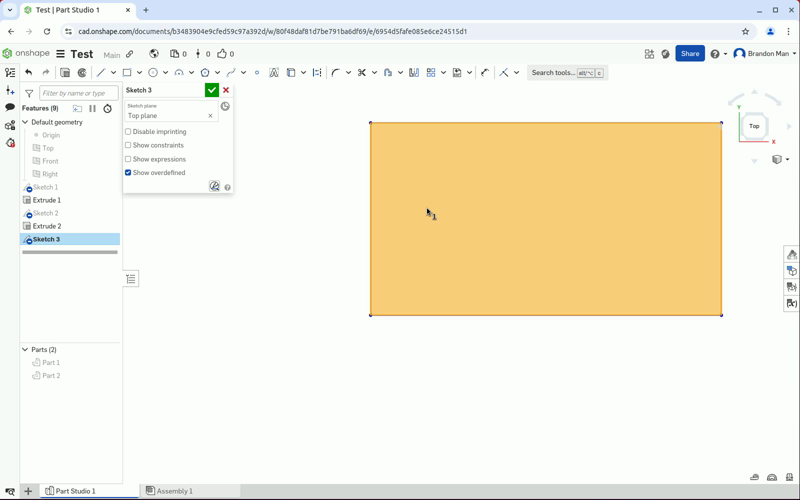
scroll(-6)
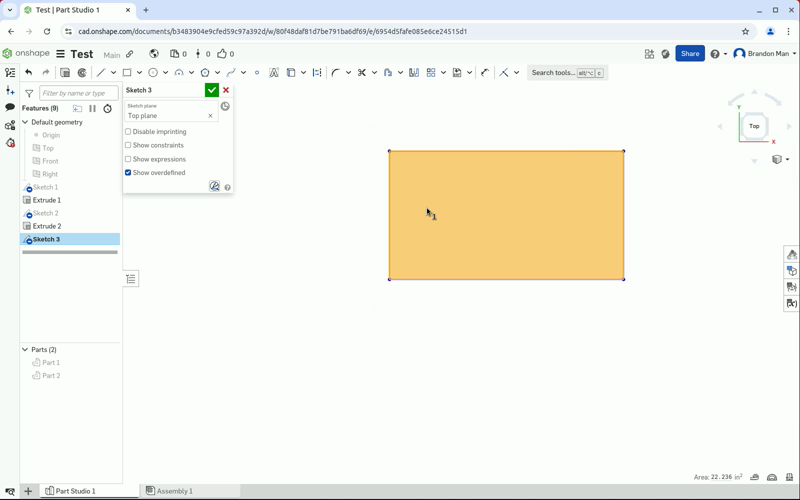
scroll(-6)
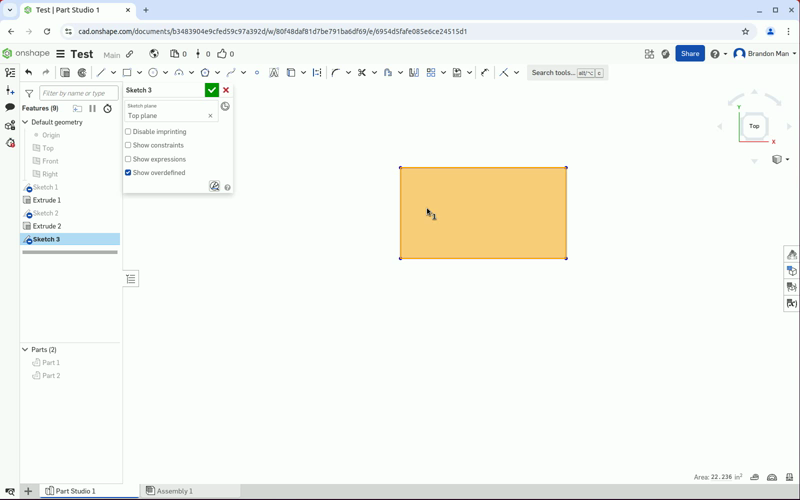
scroll(-6)
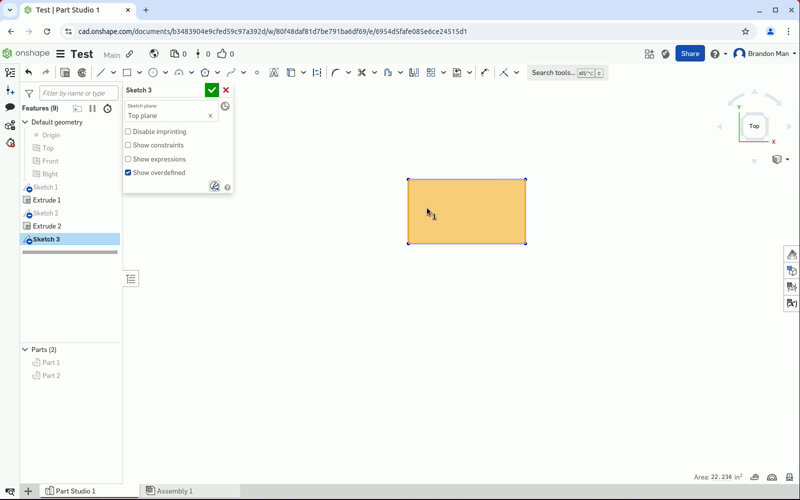
scroll(-6)
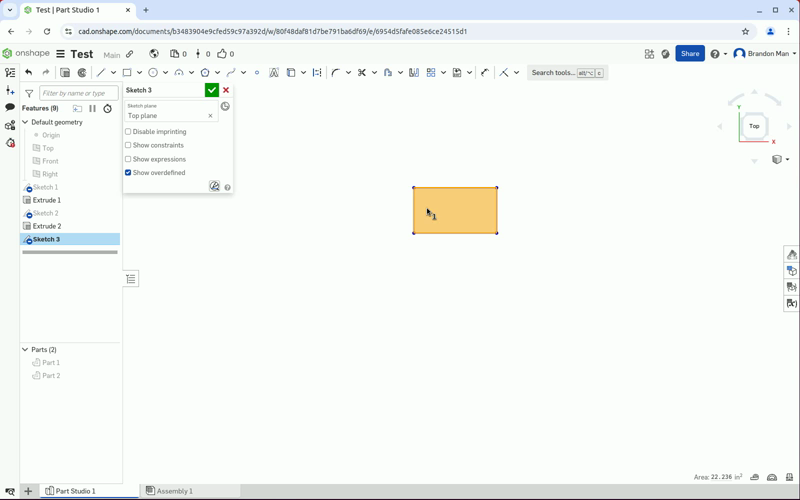
scroll(-6)
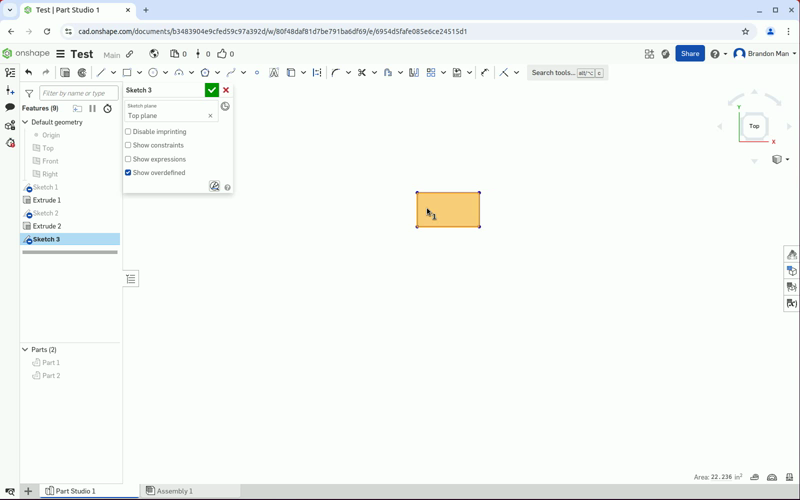
scroll(-6)
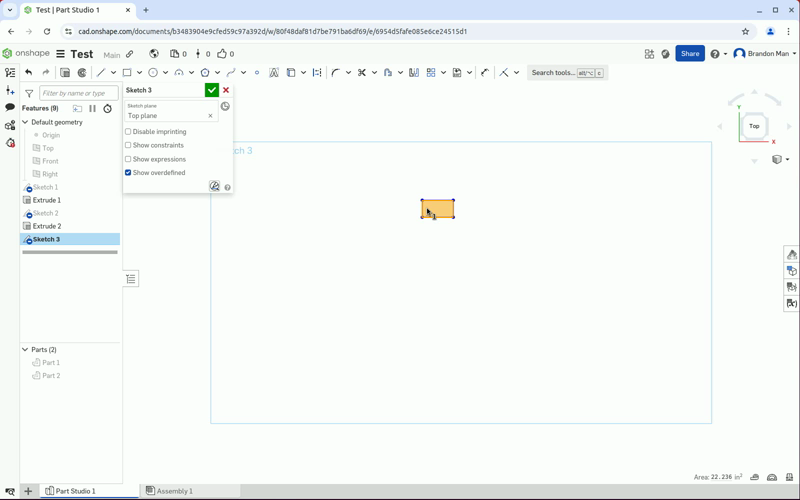
mouse_move(73, 352)
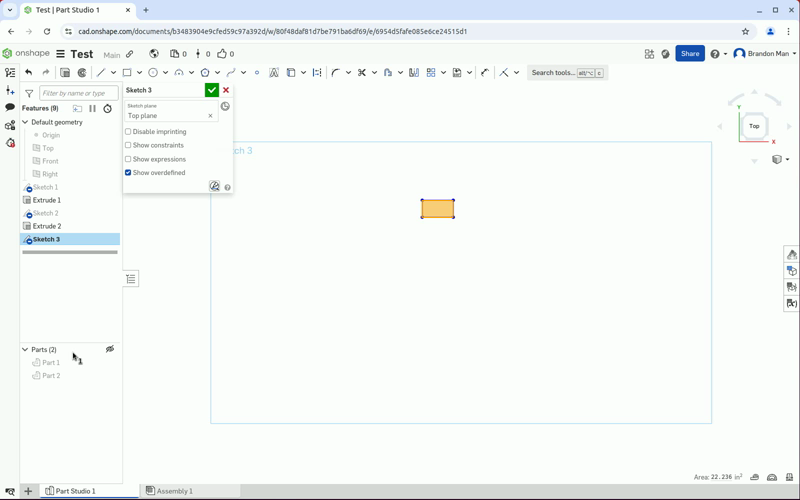
key(shift+y)
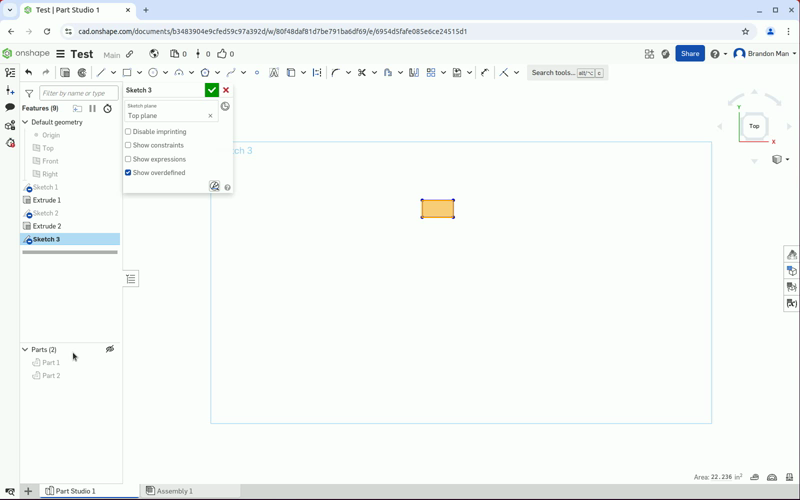
key(shift+e)
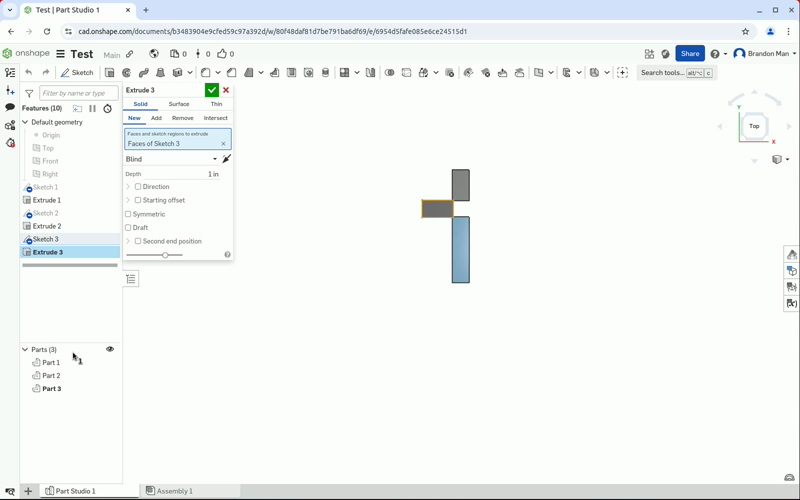
mouse_move(143, 106)
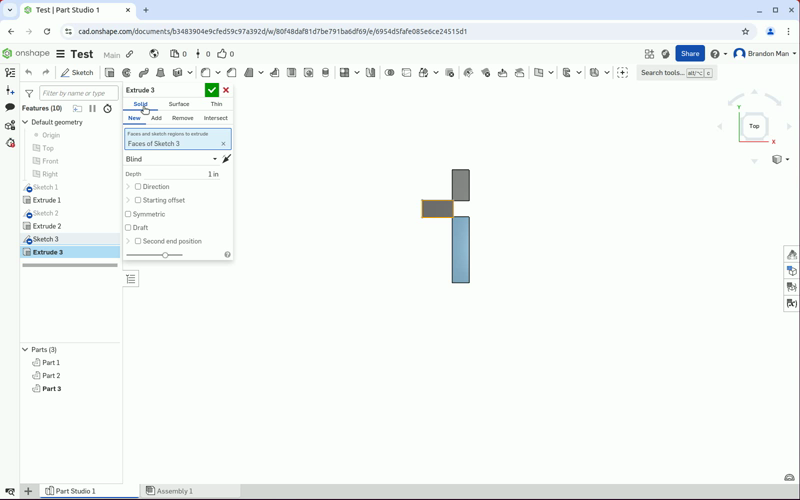
click(143, 106)
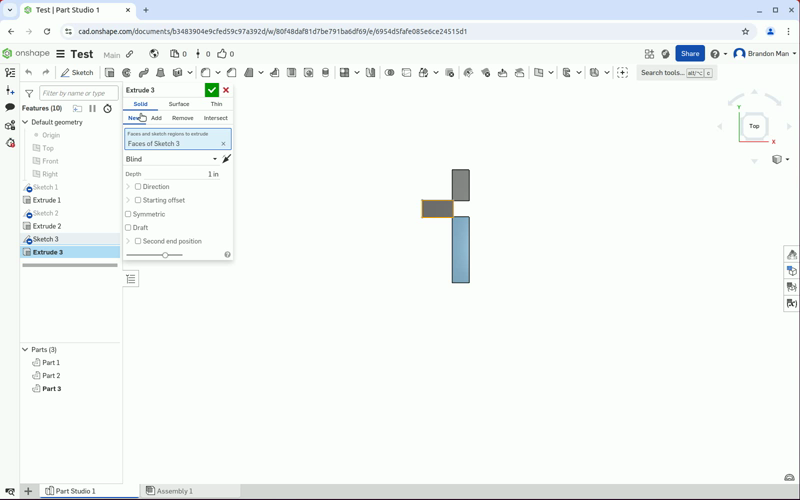
mouse_move(137, 120)
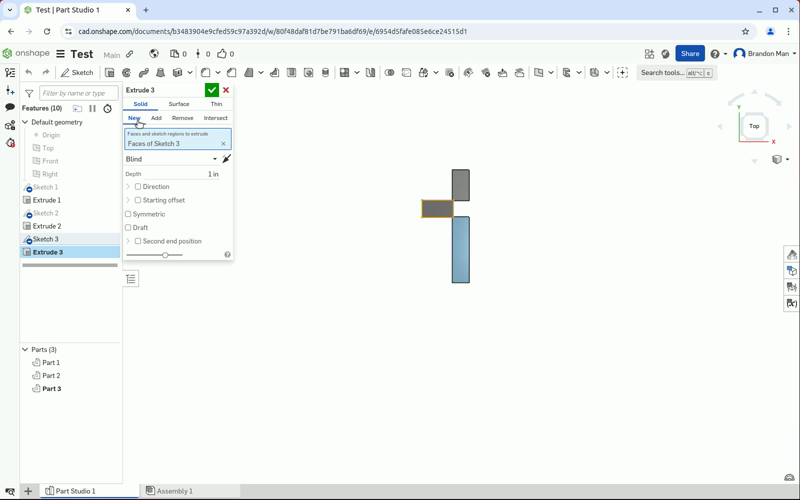
click(137, 120)
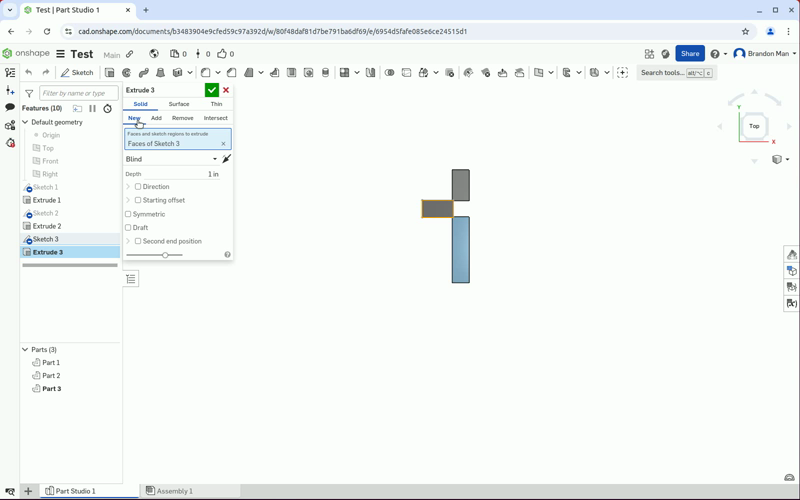
key(tab, 4)
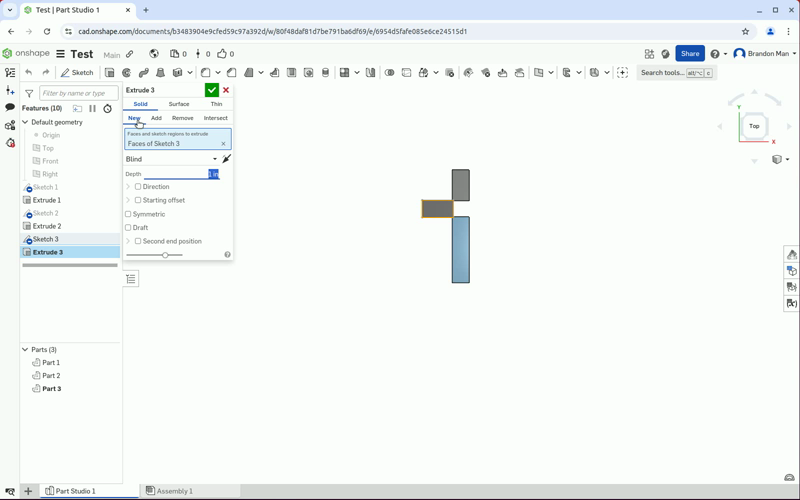
text(3.37)
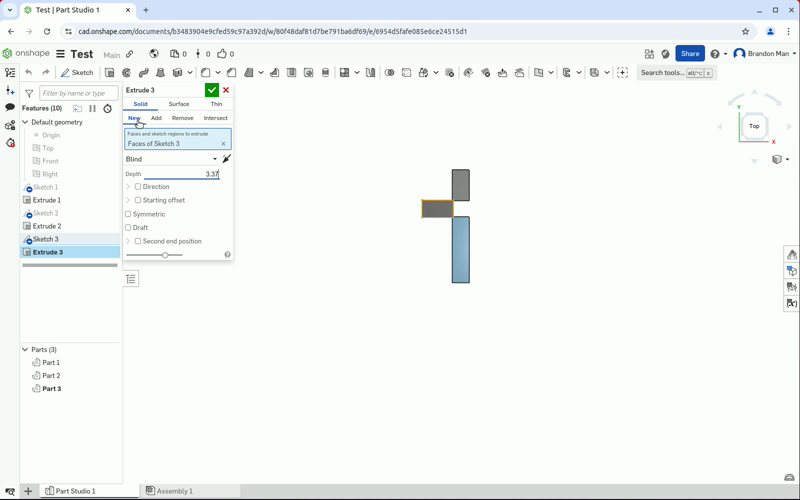
key(enter)
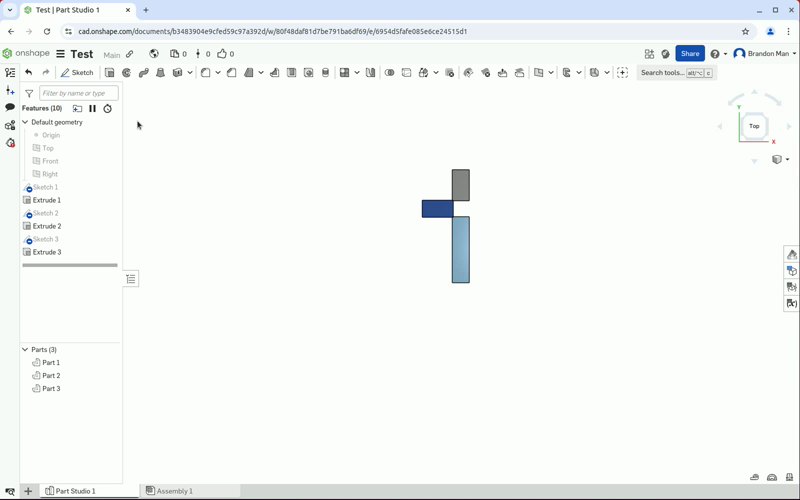
key(shift+h)
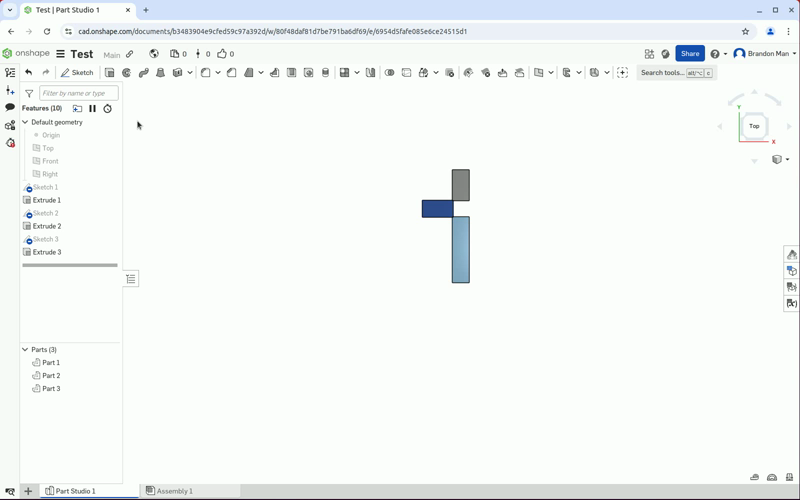
key(shift+h)
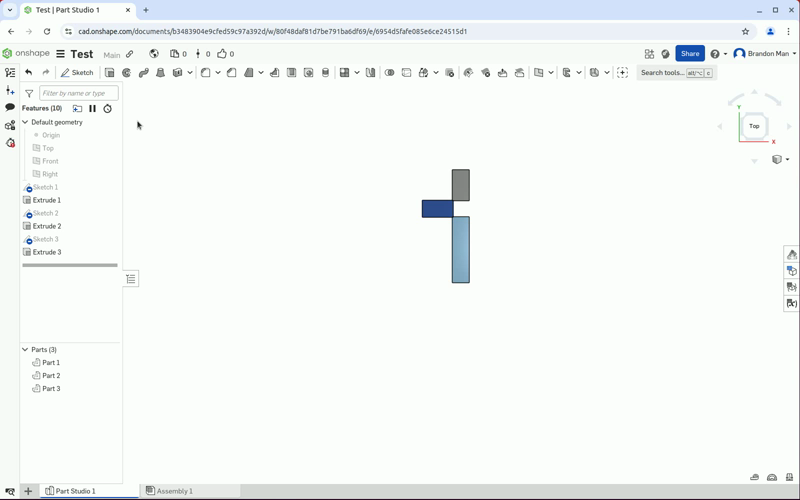
mouse_move(73, 189)
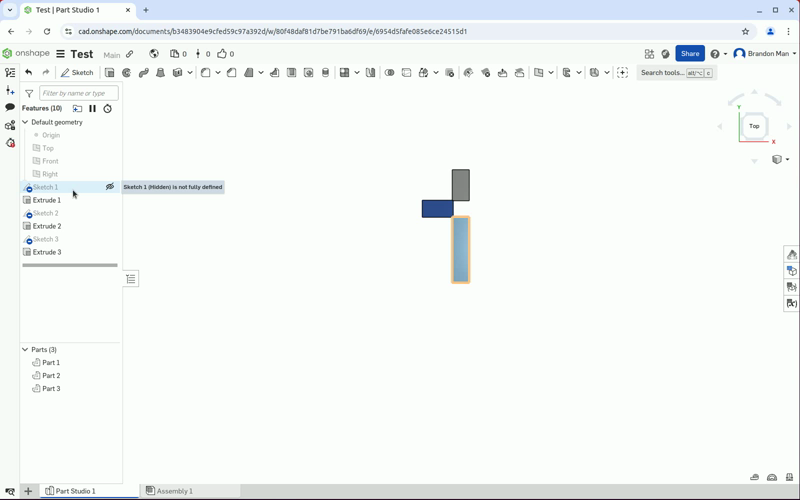
click(73, 189)
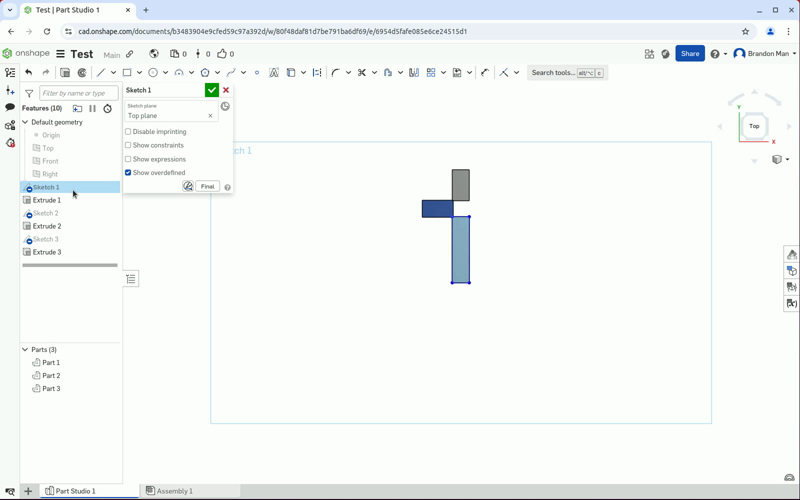
mouse_move(229, 92)
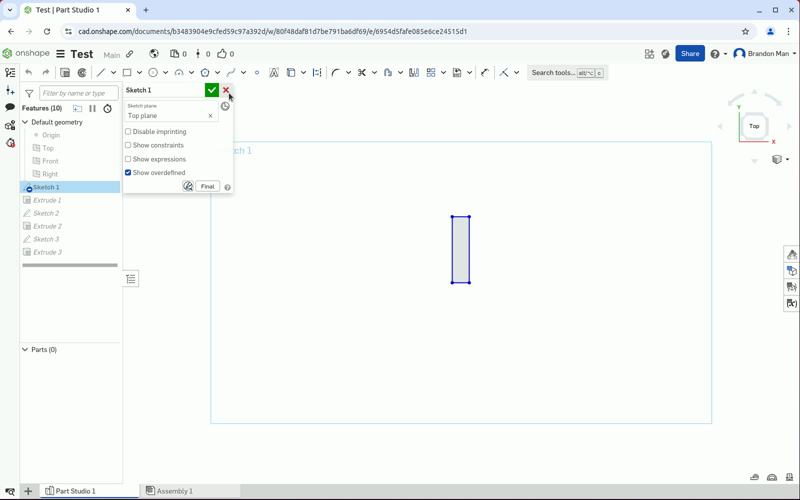
click(229, 92)
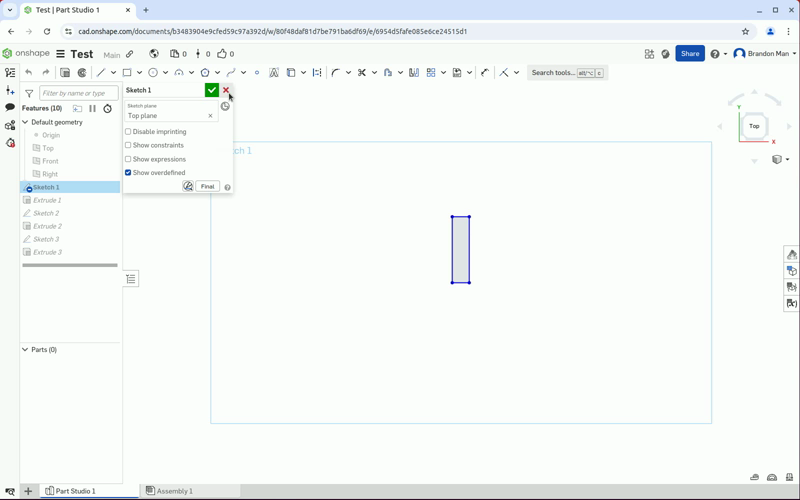
key(shift+s)
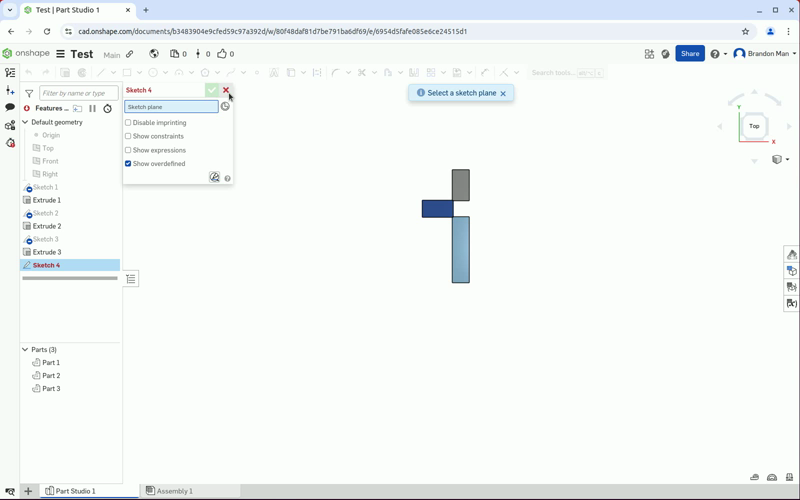
mouse_move(73, 150)
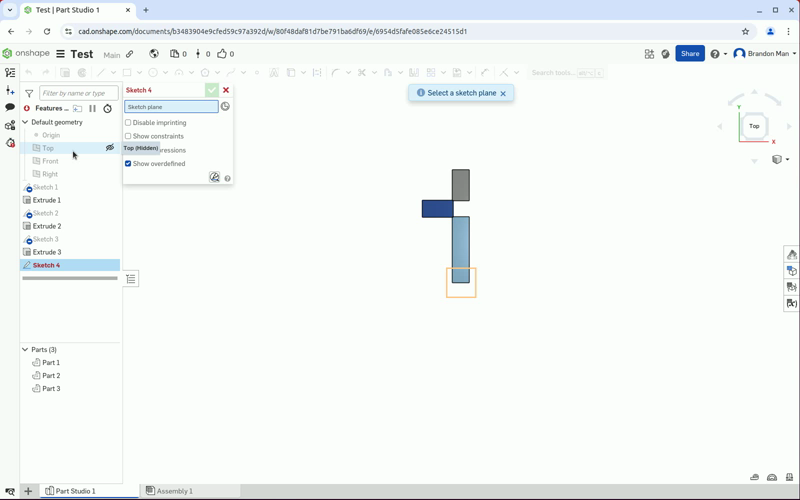
click(73, 150)
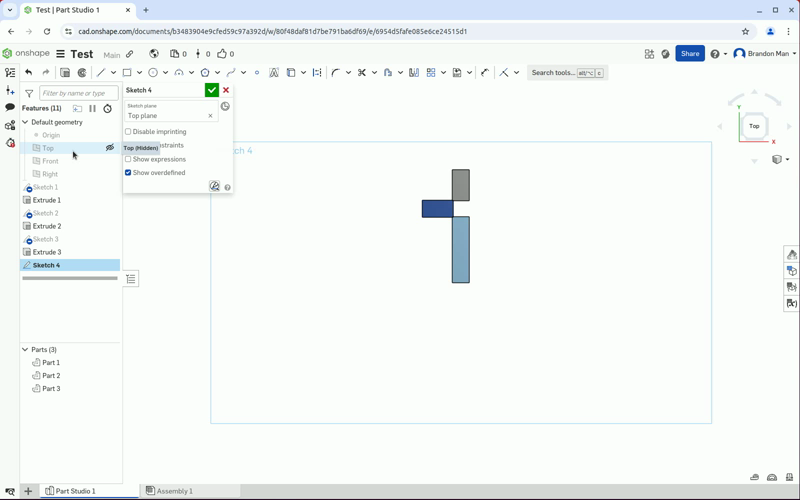
mouse_move(73, 352)
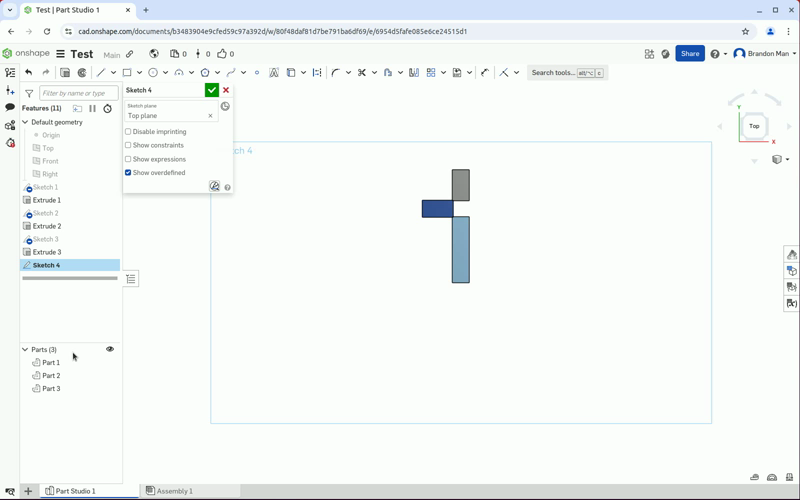
key(y)
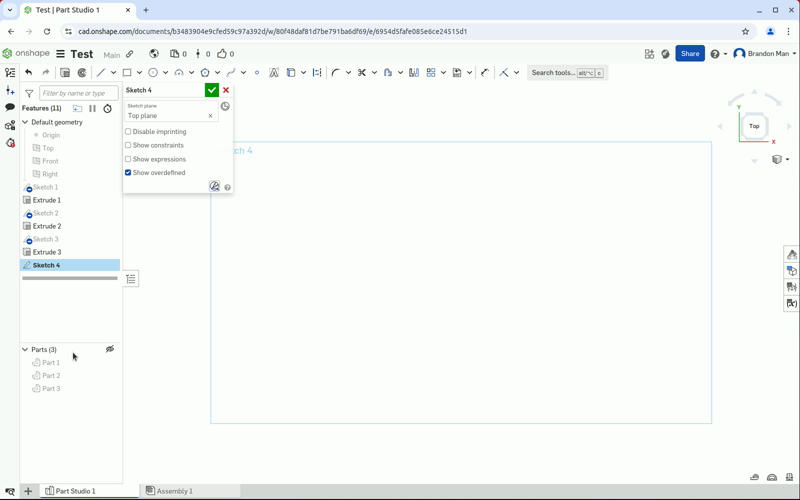
key(l)
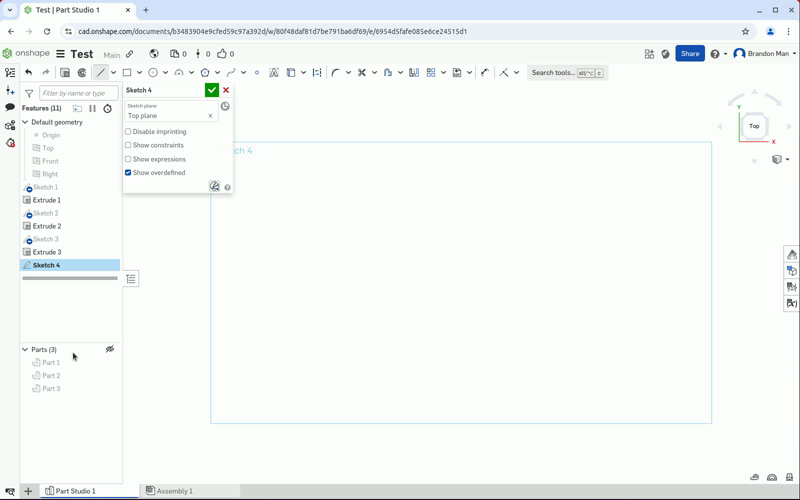
key_down(shift)
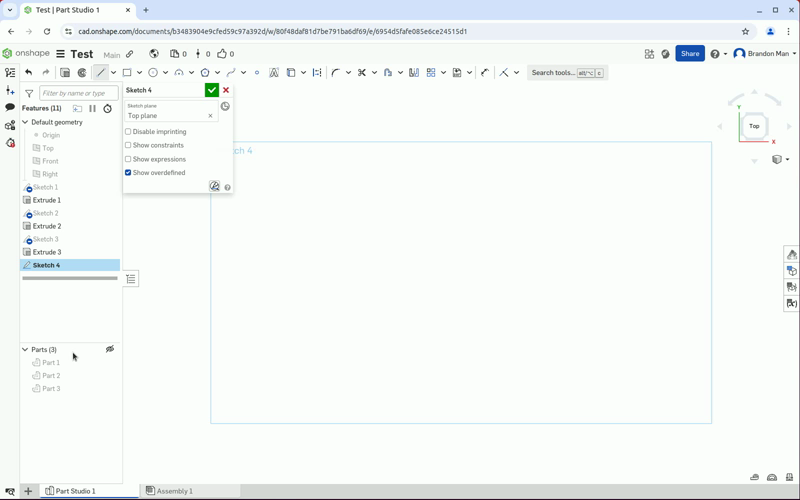
mouse_move(468, 217)
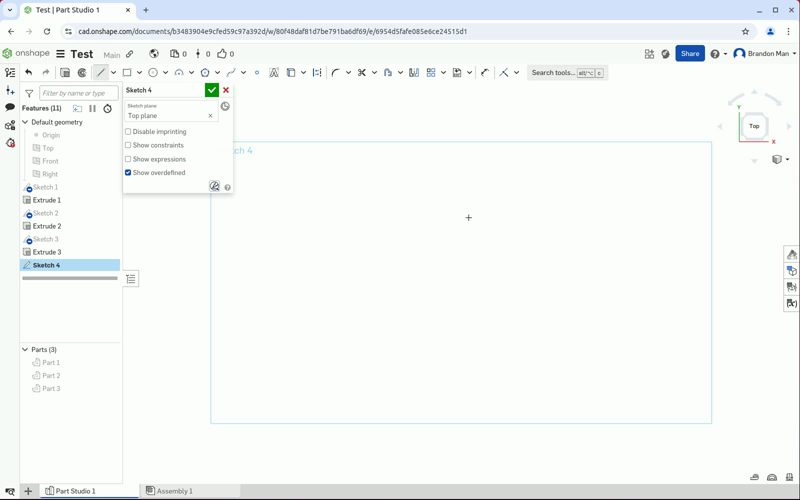
click(468, 217)
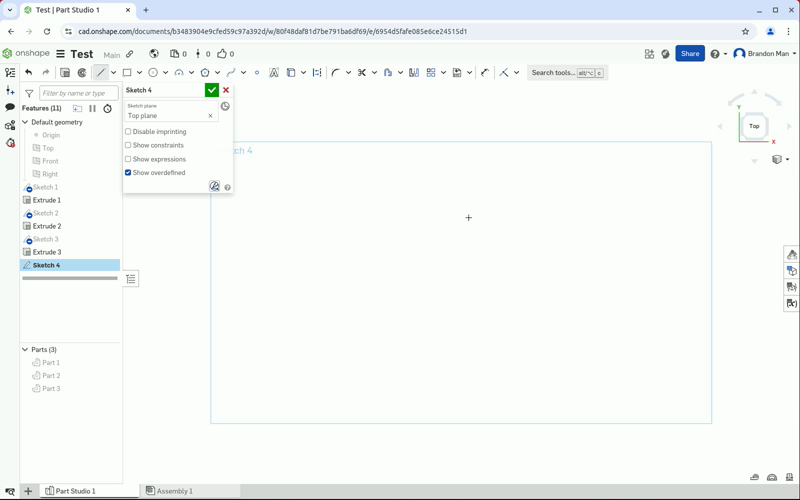
key_up(shift)
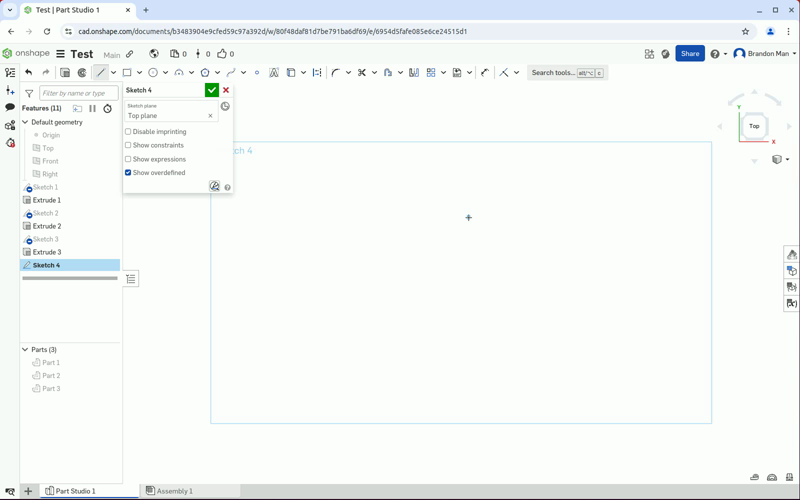
key_down(shift)
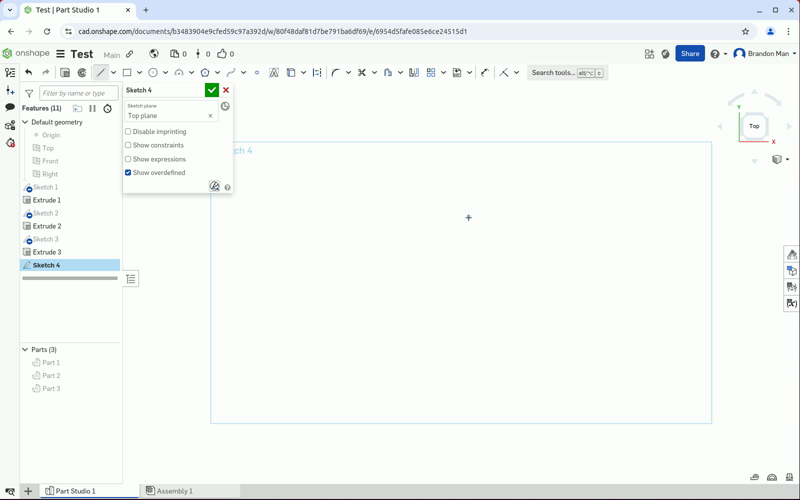
mouse_move(498, 217)
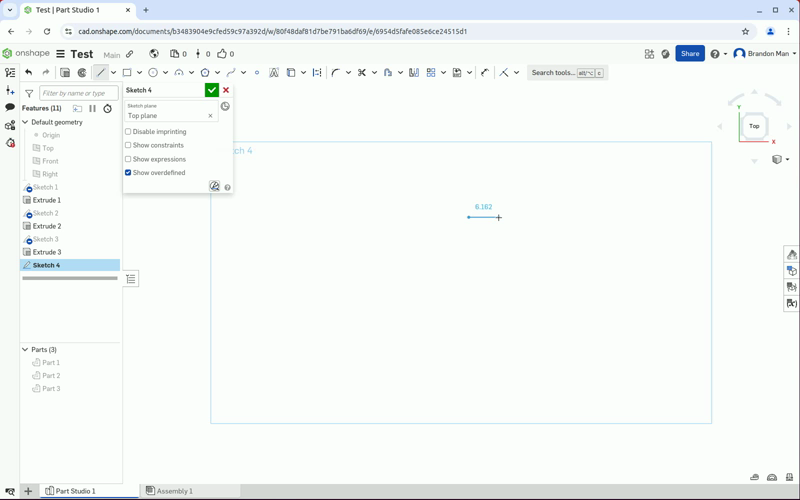
mouse_move(500, 217)
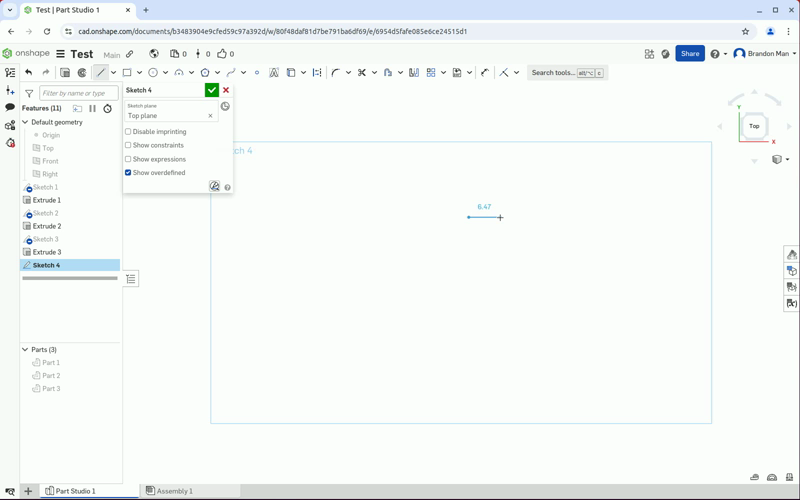
click(500, 217)
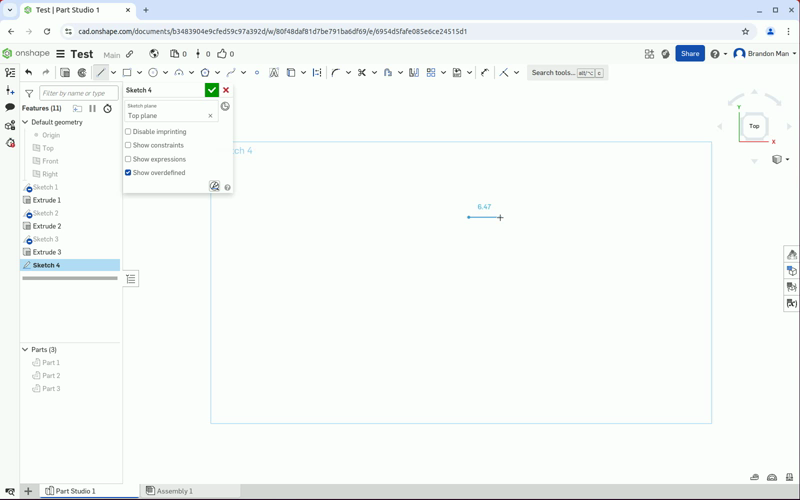
key_up(shift)
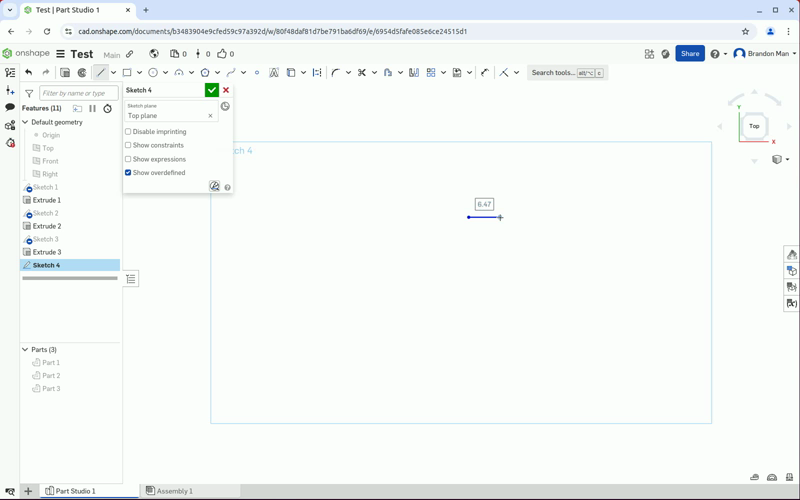
key_down(shift)
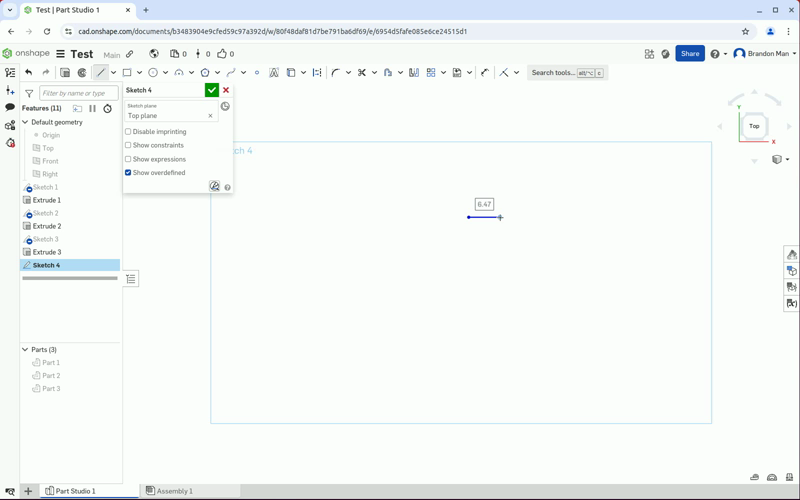
mouse_move(530, 217)
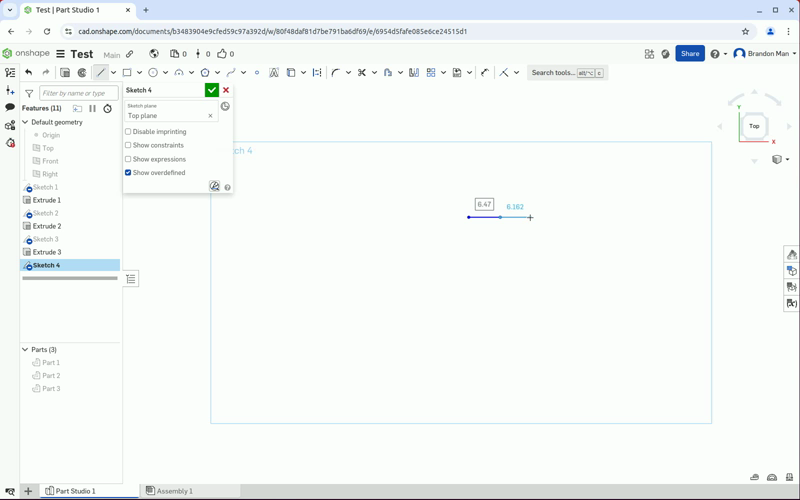
mouse_move(500, 200)
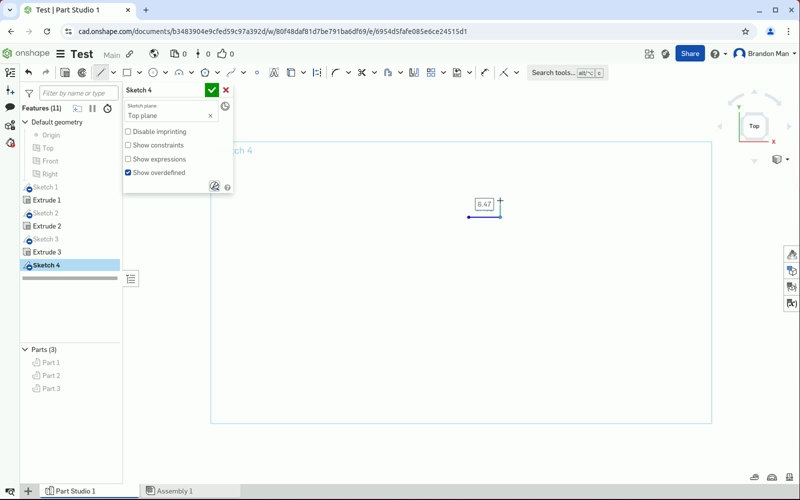
click(500, 200)
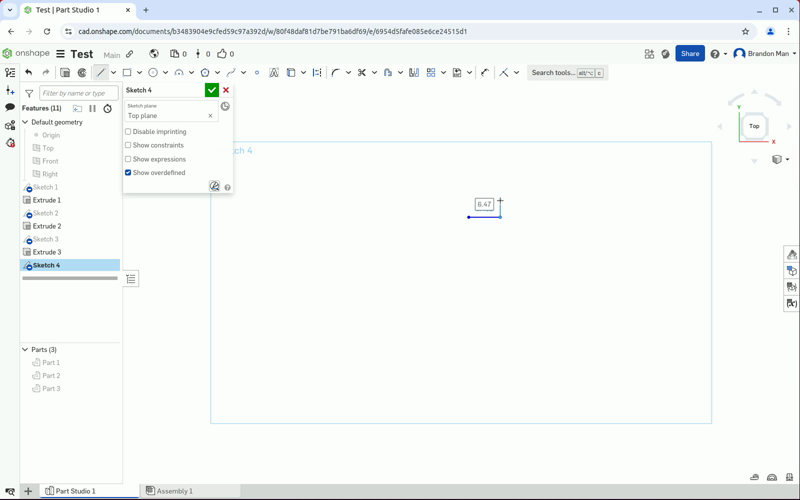
key_up(shift)
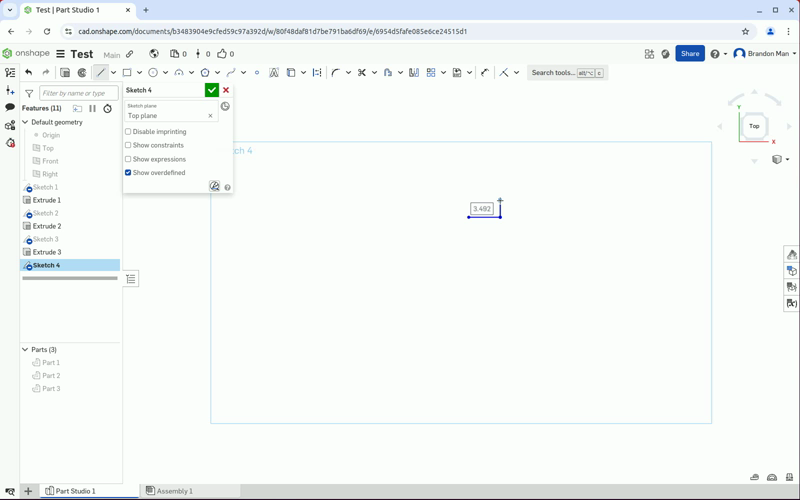
key_down(shift)
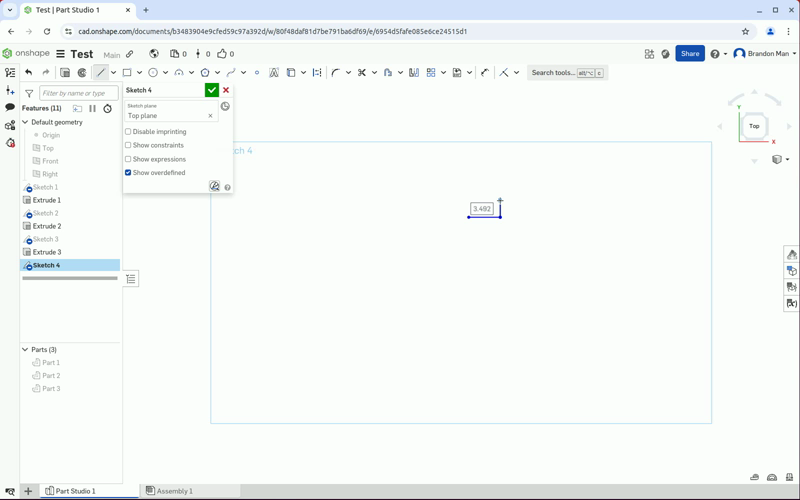
mouse_move(530, 200)
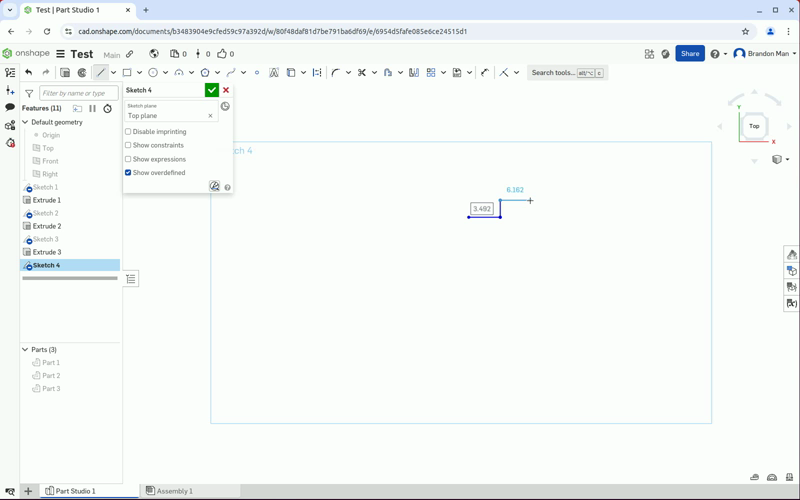
mouse_move(468, 200)
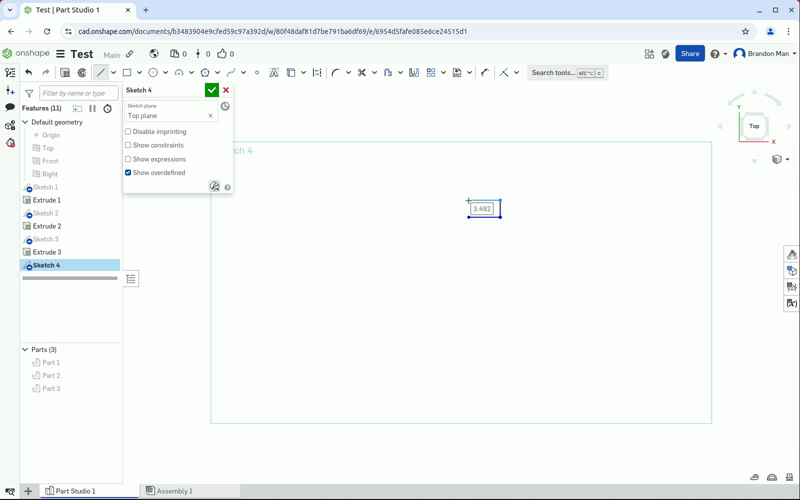
click(468, 200)
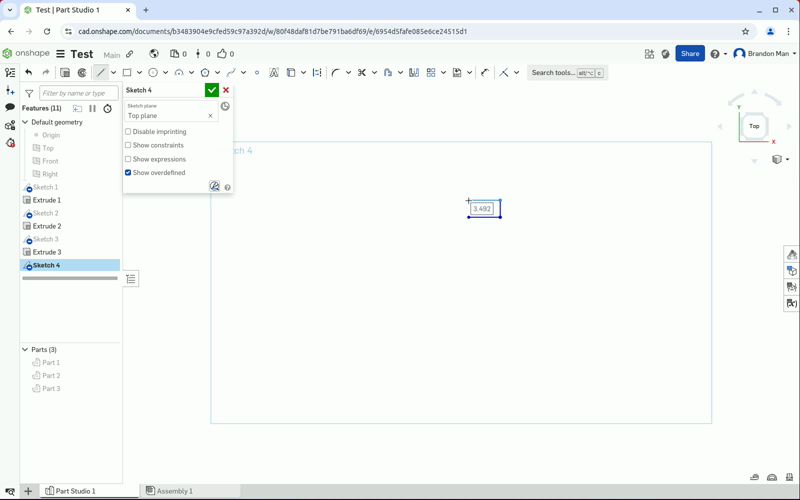
key_up(shift)
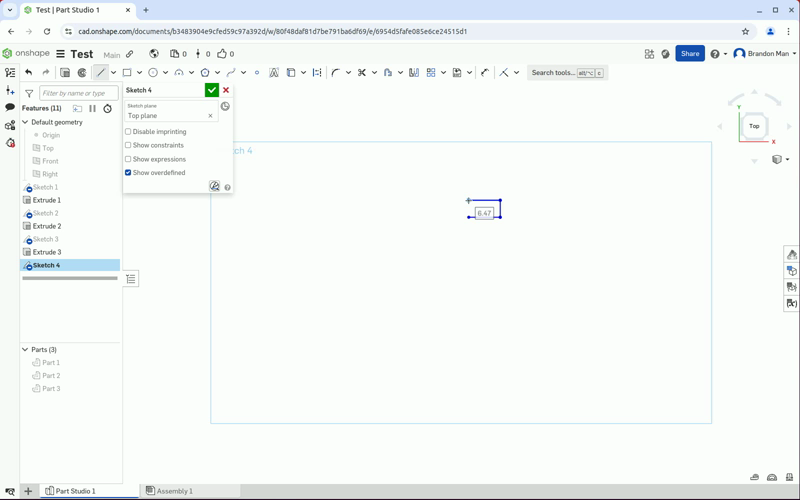
mouse_move(498, 200)
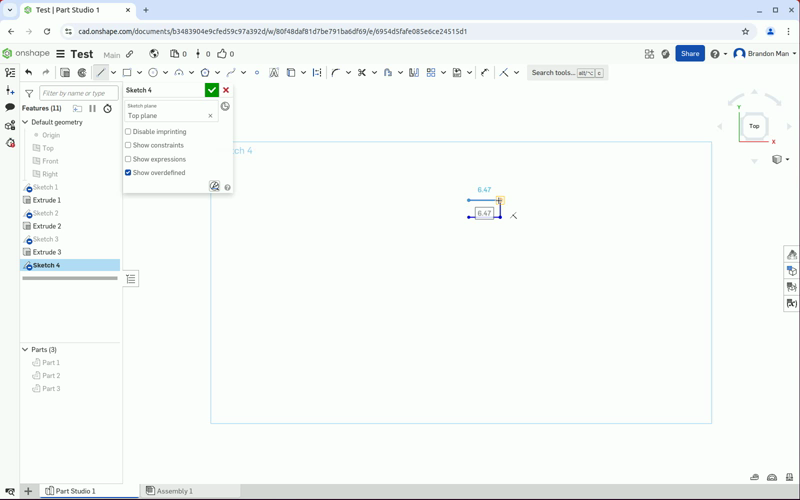
key_down(shift)
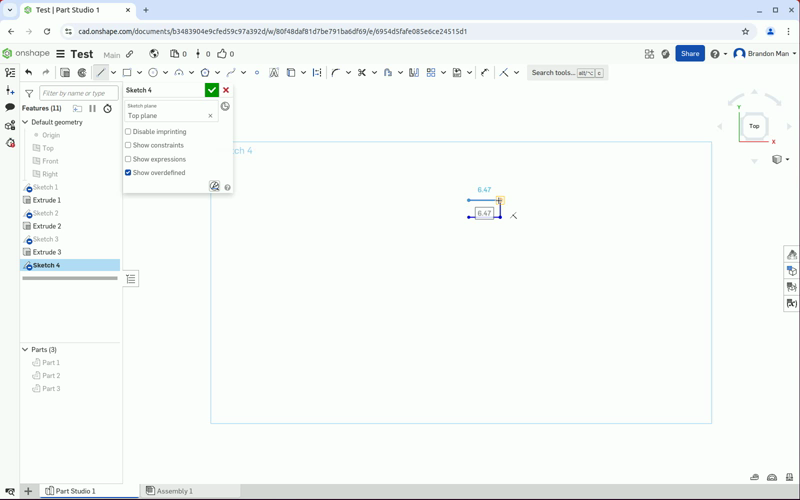
mouse_move(468, 217)
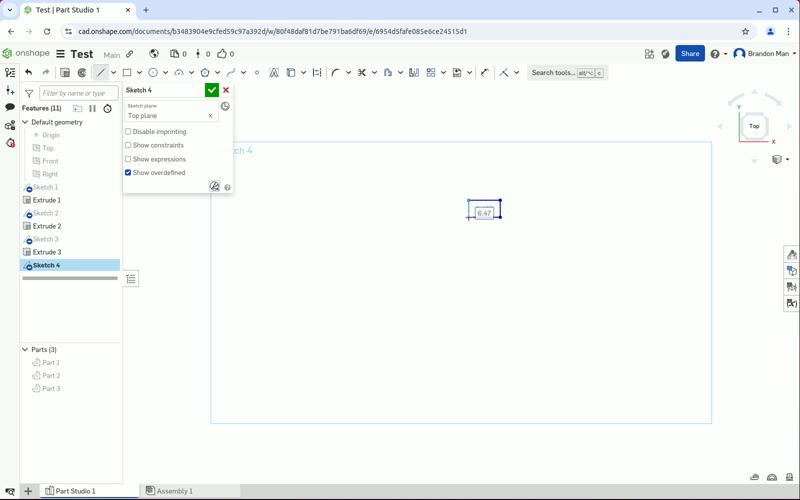
key_up(shift)
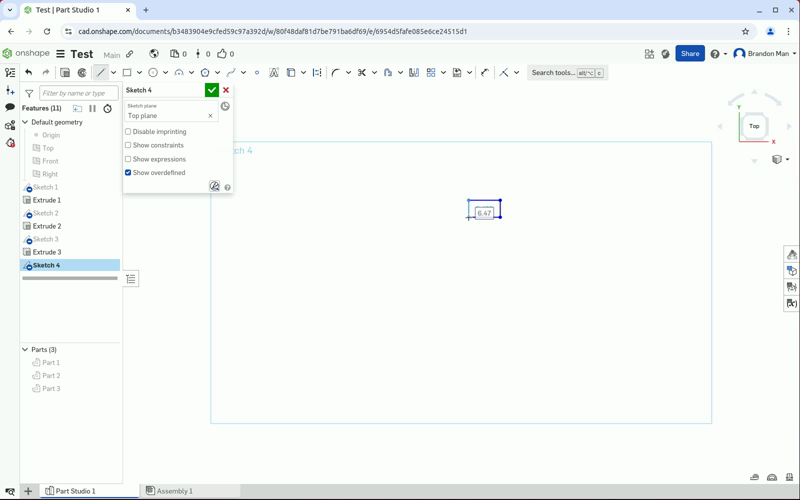
click(468, 217)
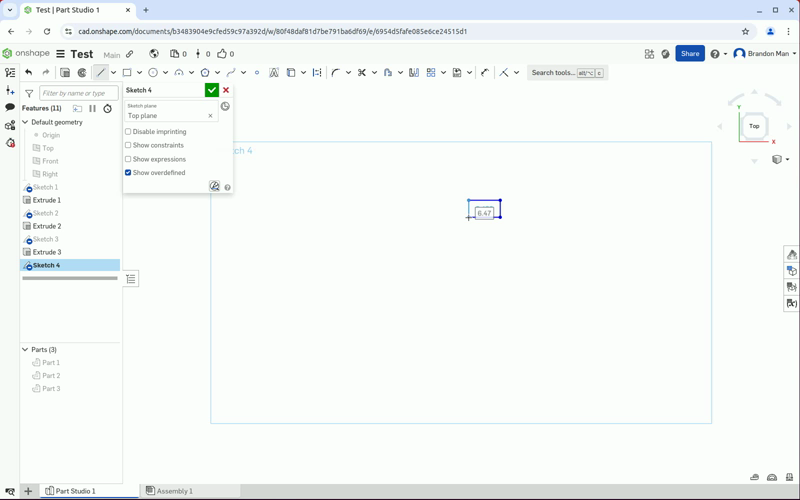
key(esc)
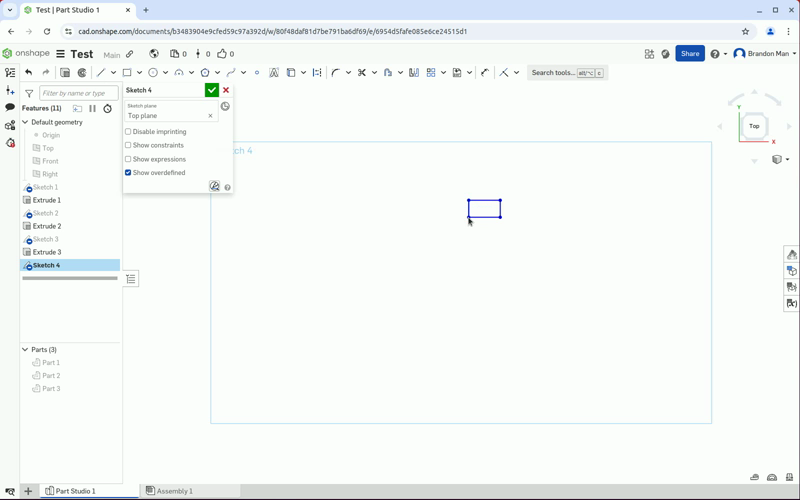
mouse_move(493, 214)
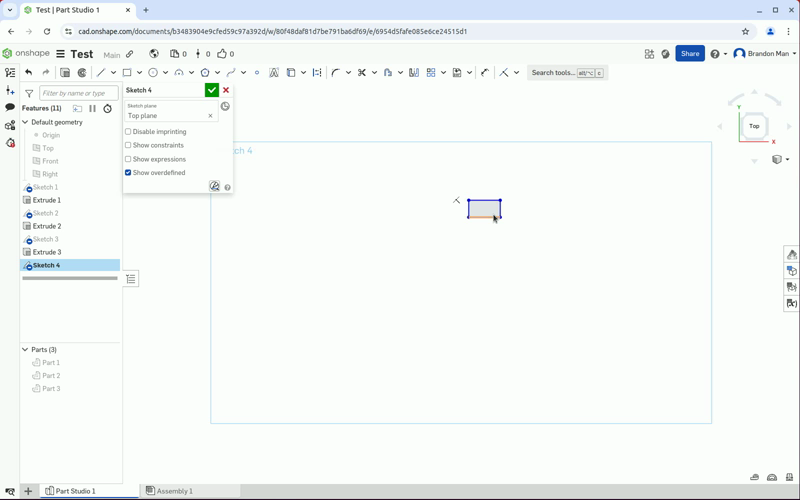
scroll(6)
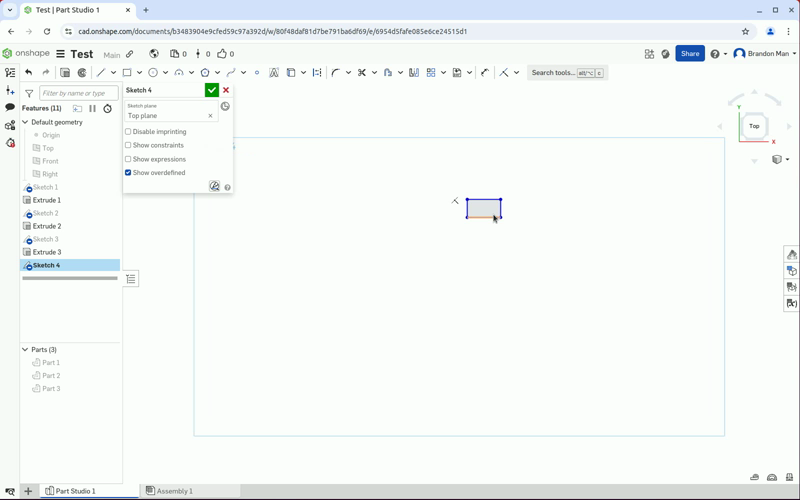
scroll(6)
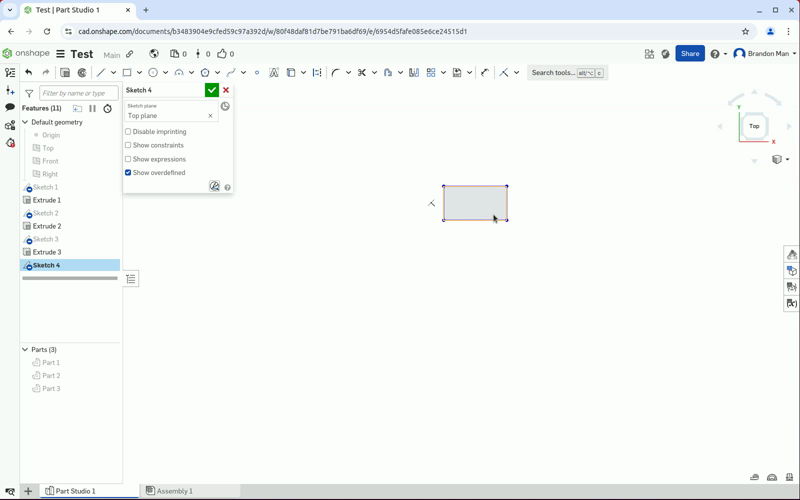
scroll(6)
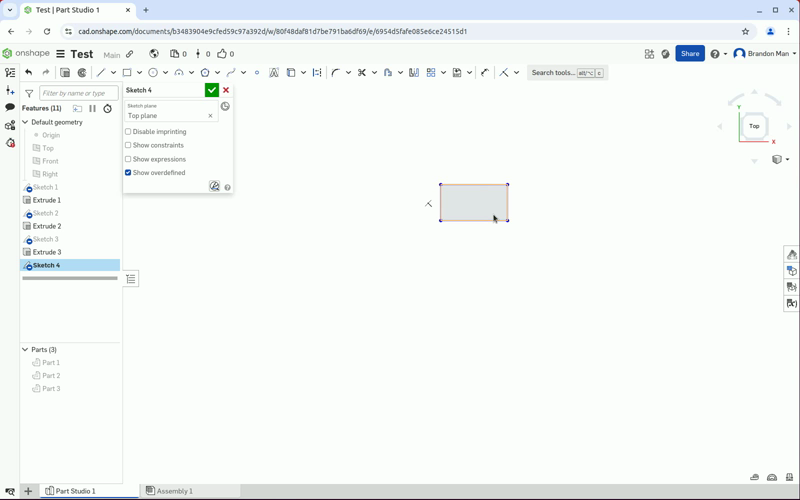
scroll(6)
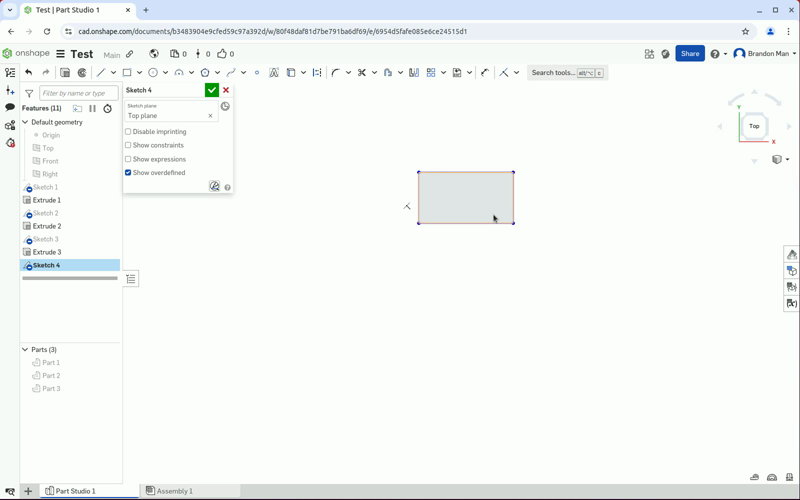
scroll(6)
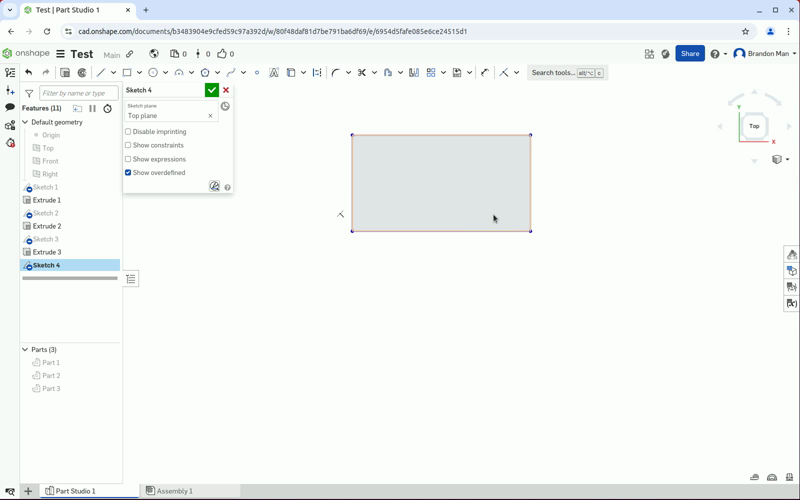
scroll(6)
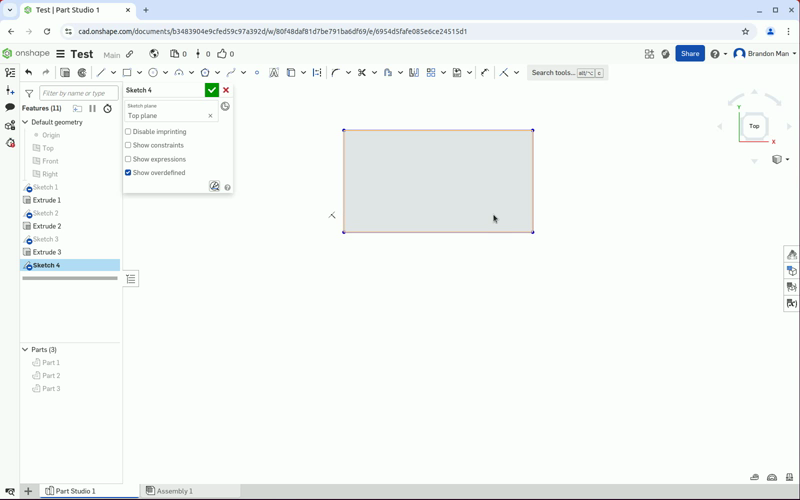
scroll(6)
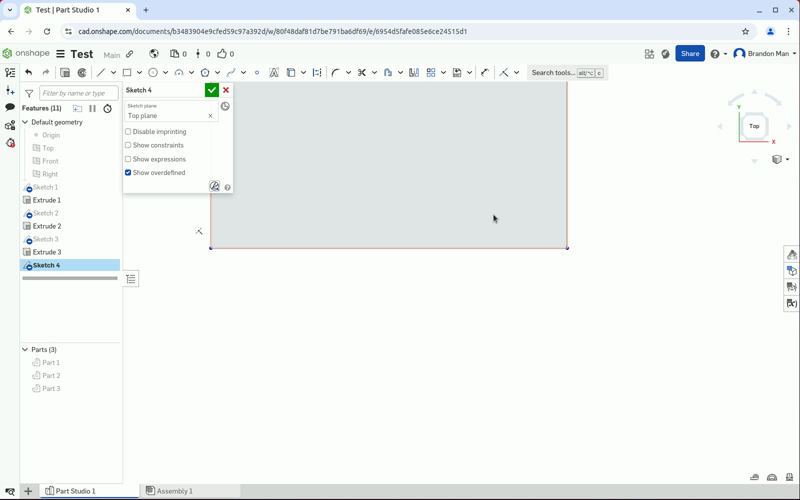
click(493, 214)
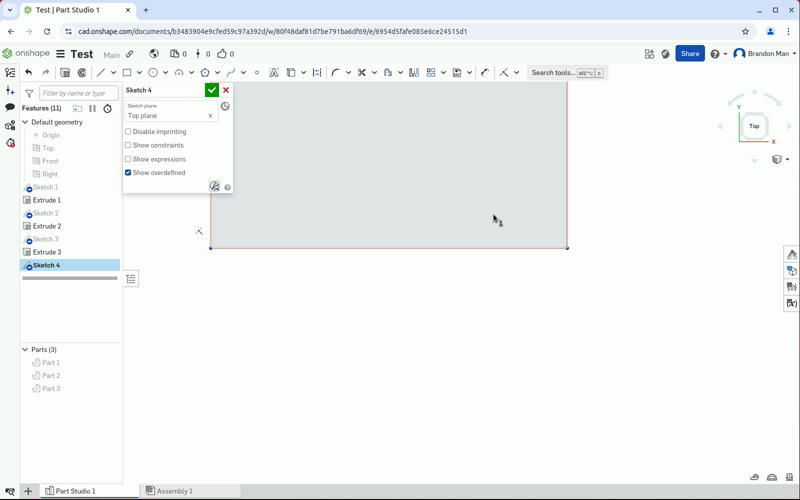
scroll(-6)
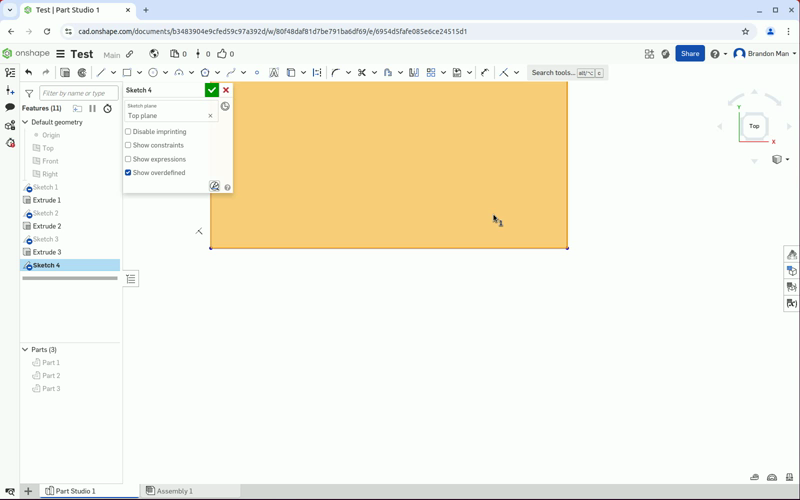
scroll(-6)
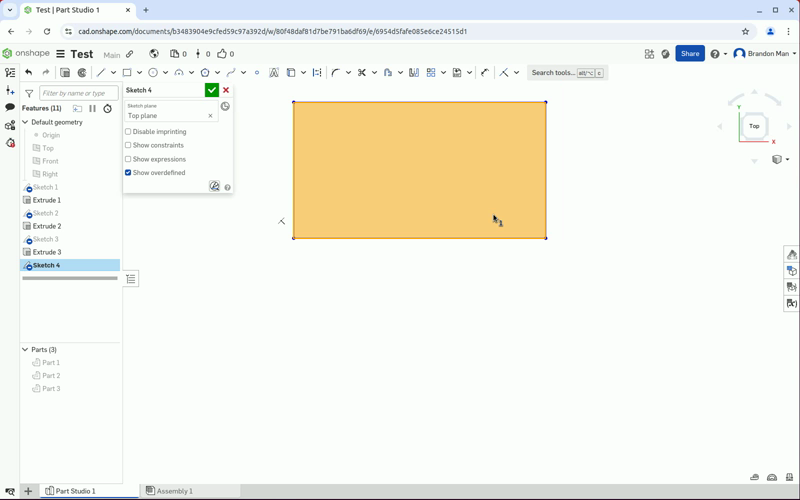
scroll(-6)
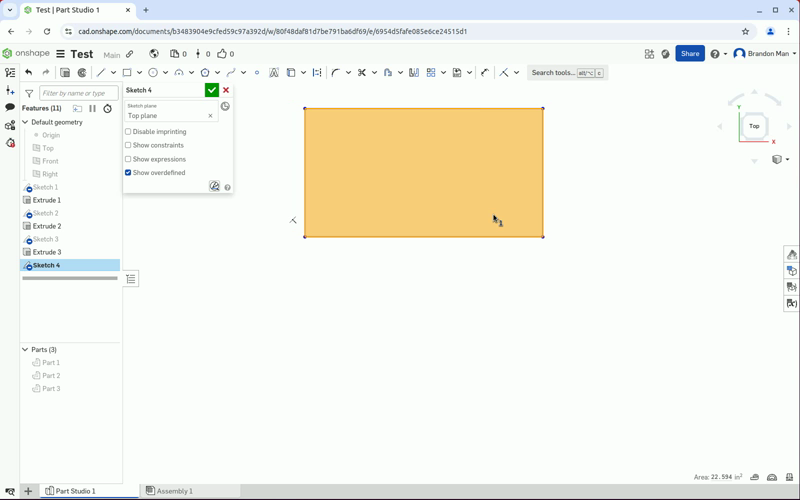
scroll(-6)
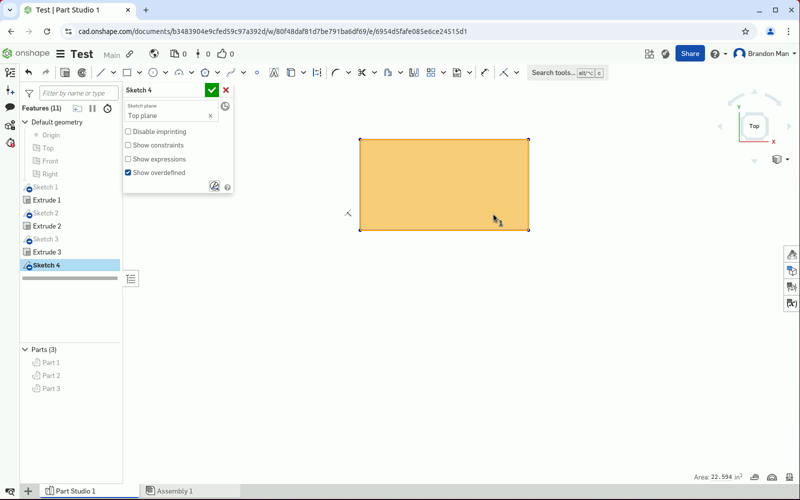
scroll(-6)
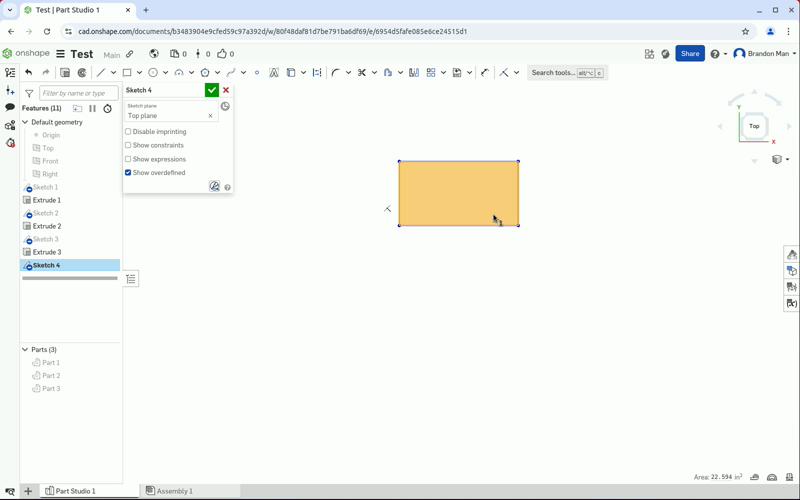
scroll(-6)
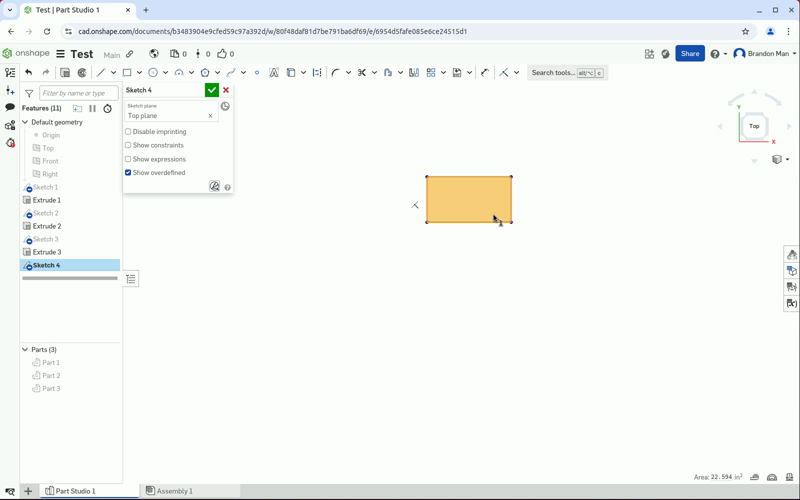
scroll(-6)
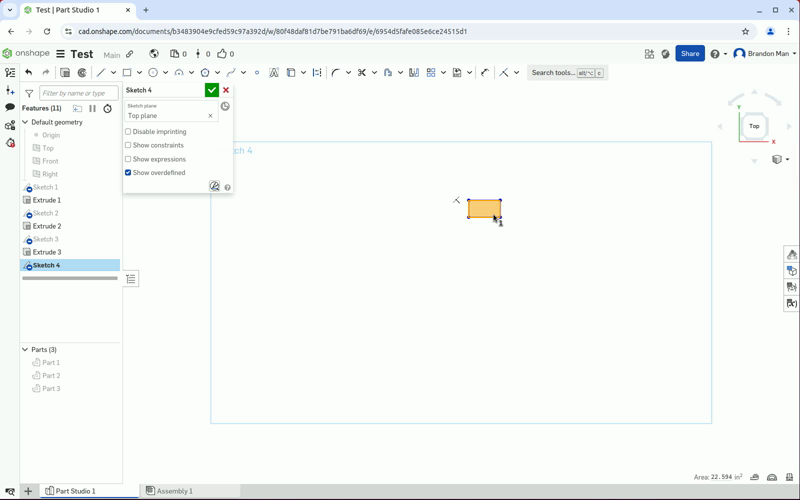
mouse_move(73, 352)
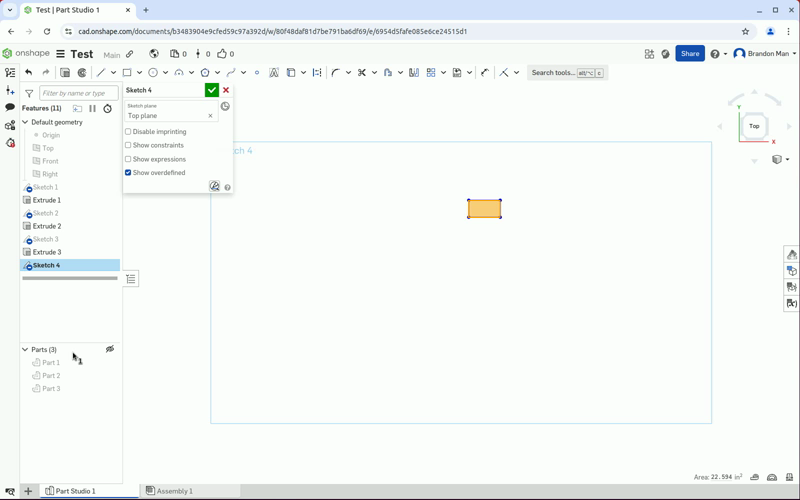
key(shift+y)
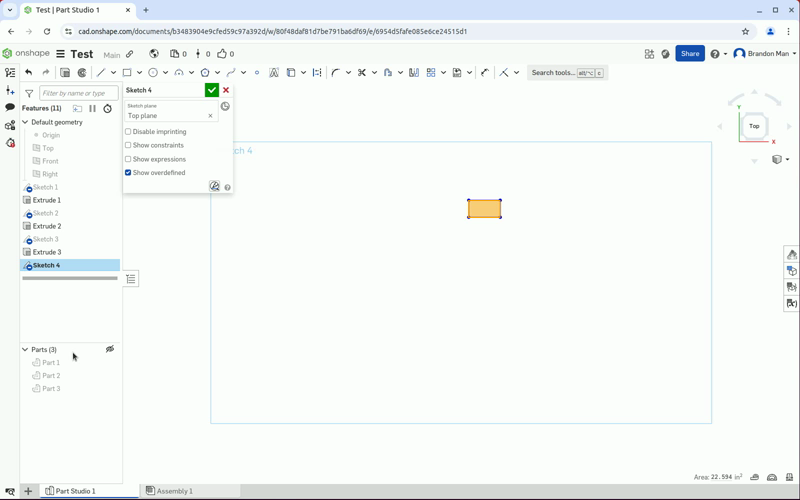
key(shift+e)
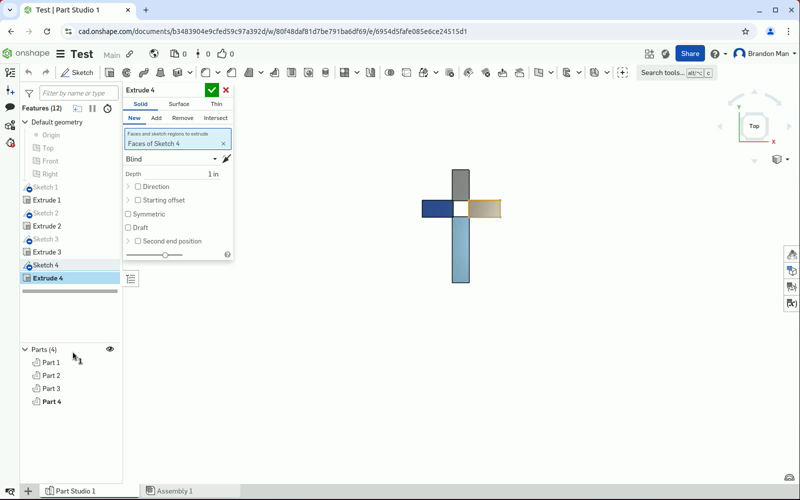
mouse_move(143, 106)
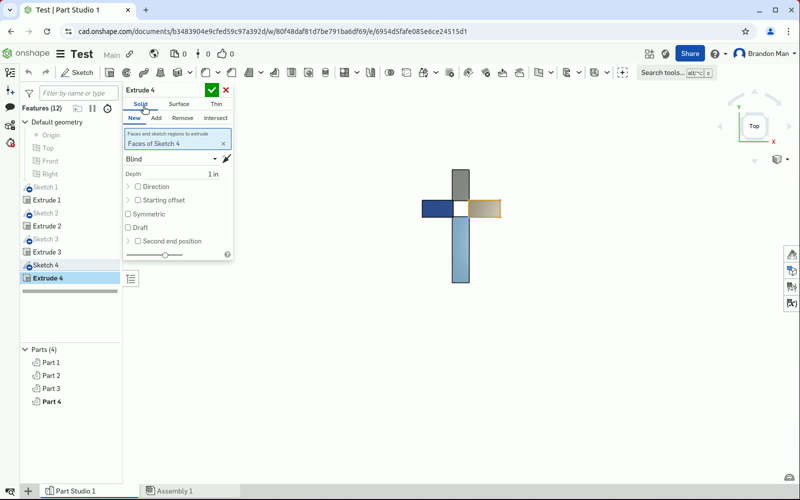
click(143, 106)
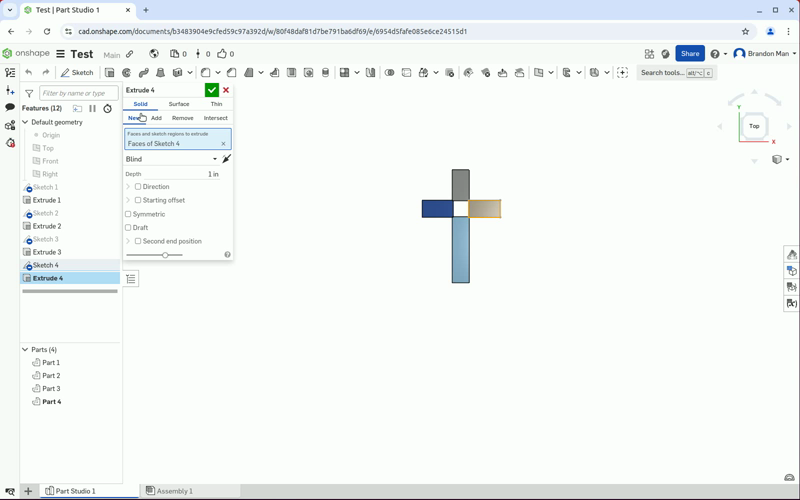
mouse_move(137, 120)
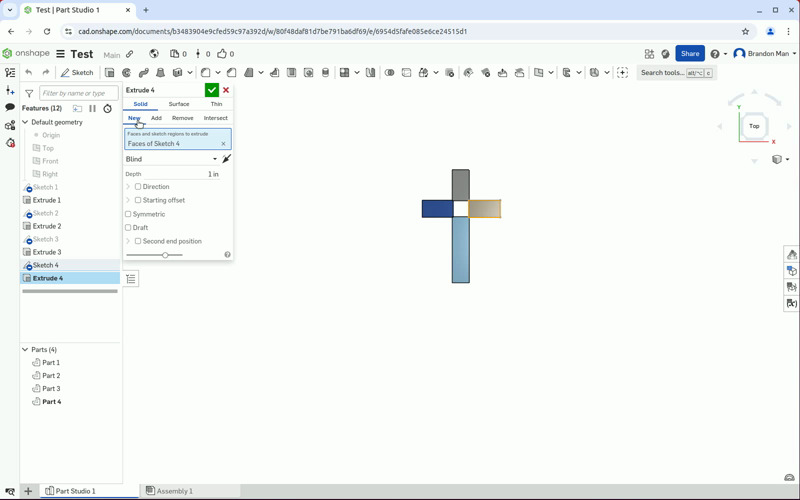
click(137, 120)
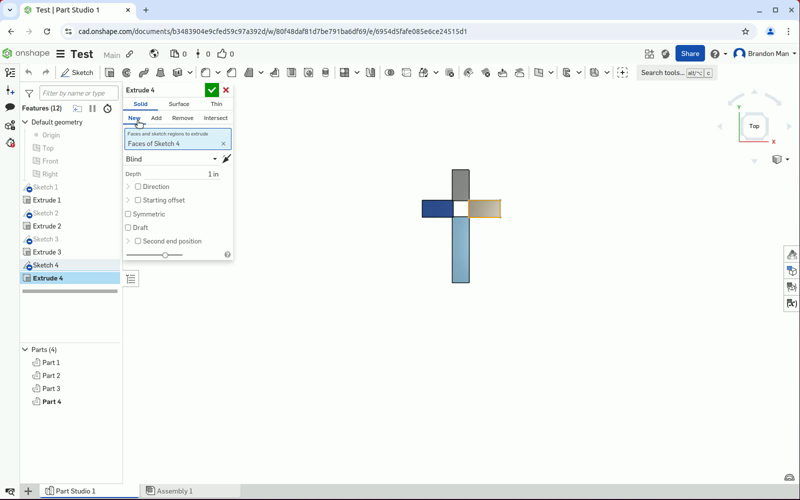
key(tab, 4)
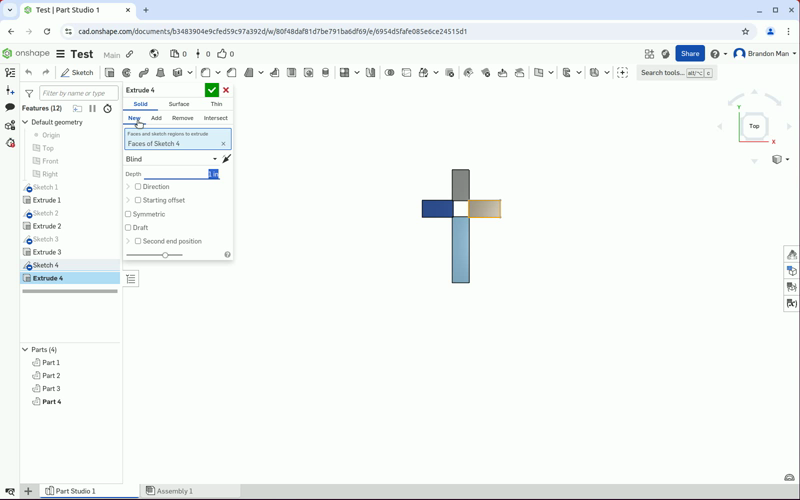
text(3.37)
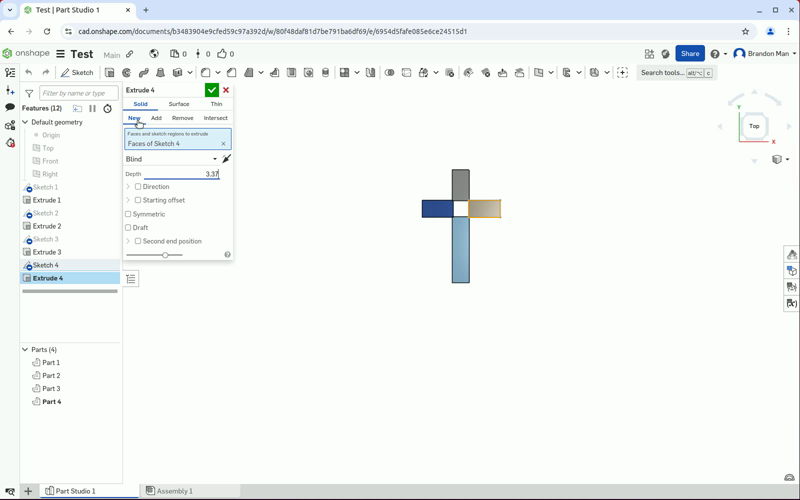
key(enter)
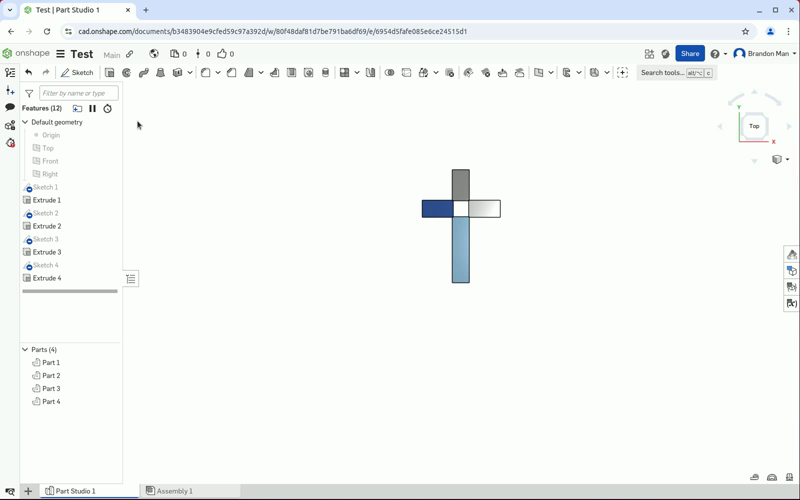
key(shift+h)
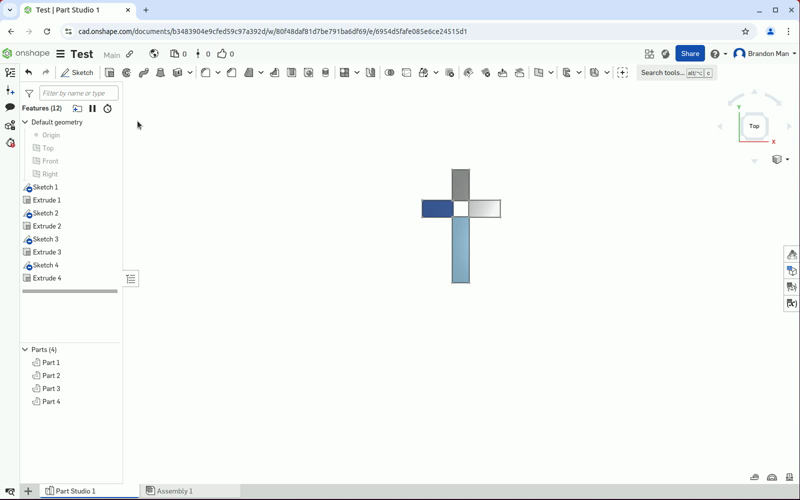
key(shift+h)
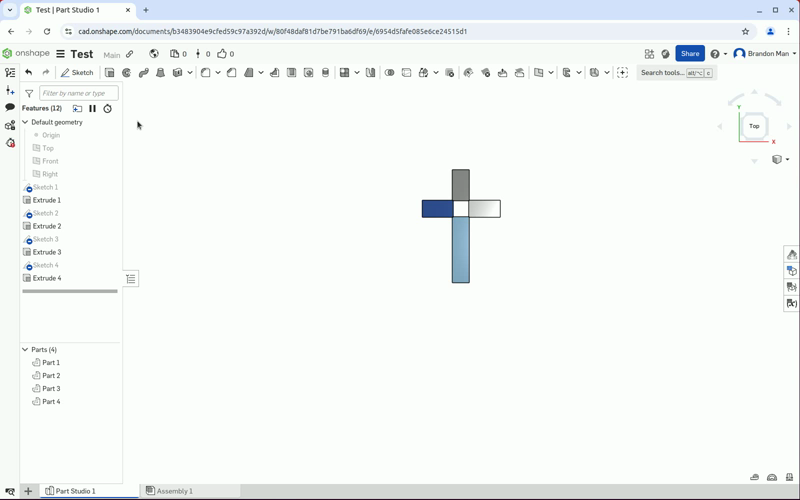
mouse_move(73, 189)
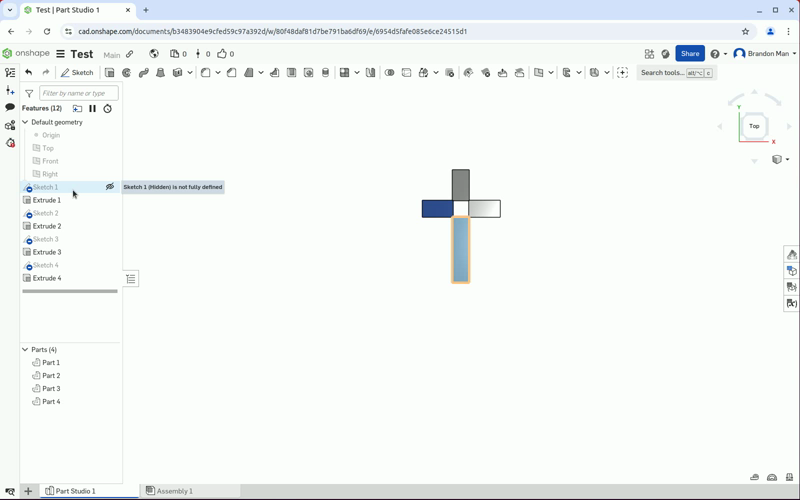
click(73, 189)
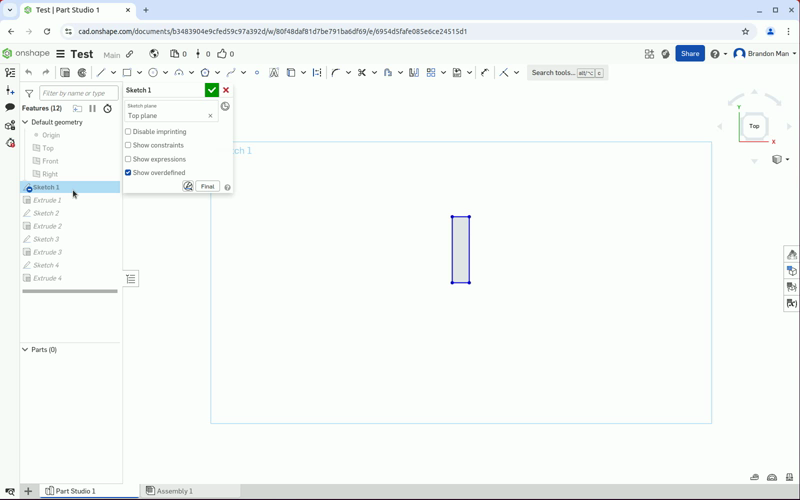
mouse_move(229, 92)
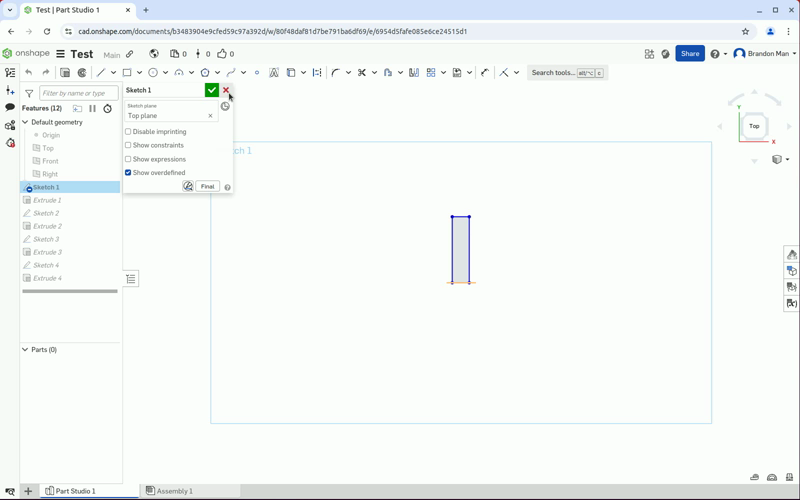
click(229, 92)
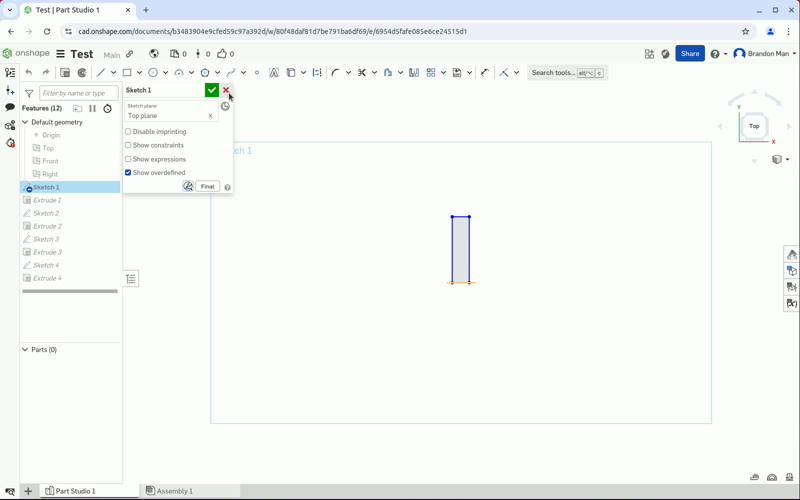
key(shift+s)
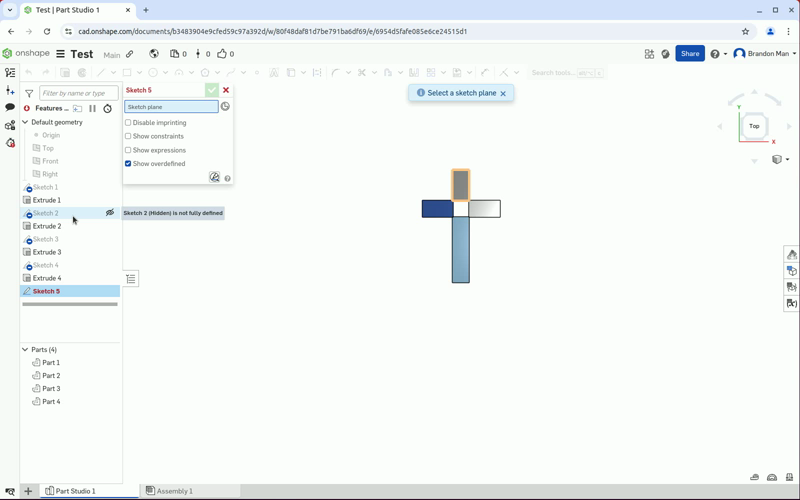
scroll(3)
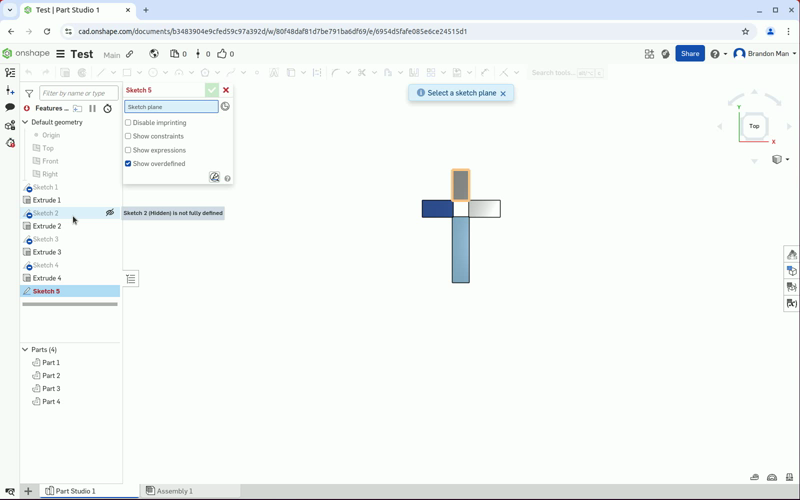
mouse_move(73, 150)
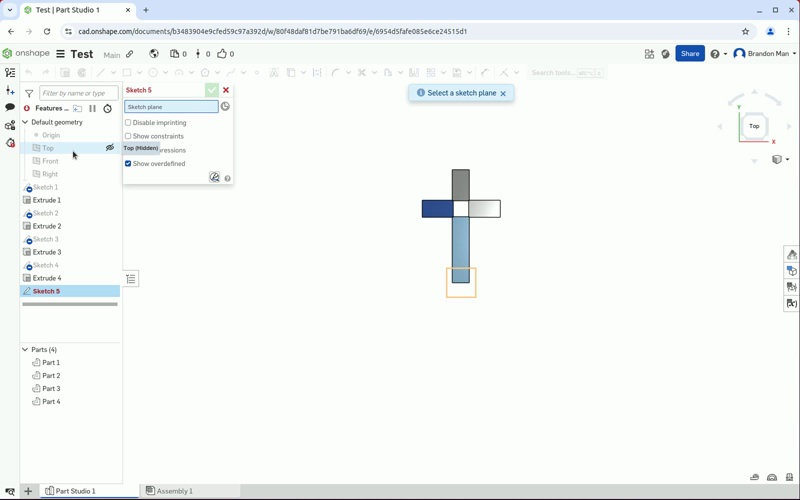
click(73, 150)
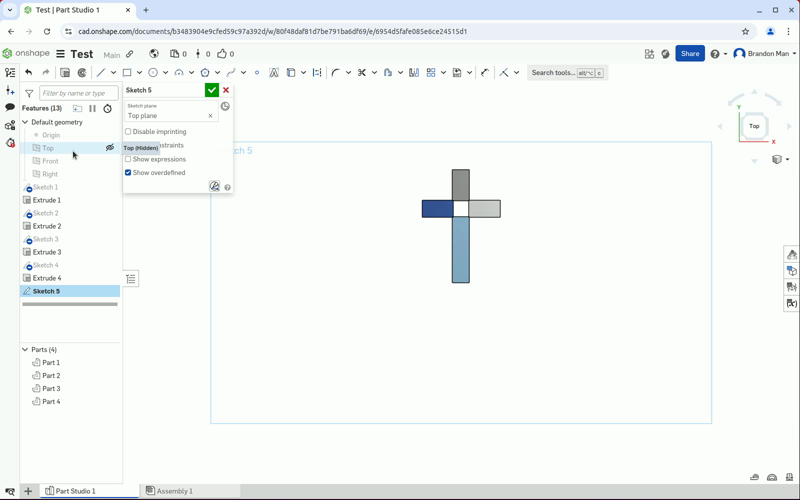
mouse_move(73, 352)
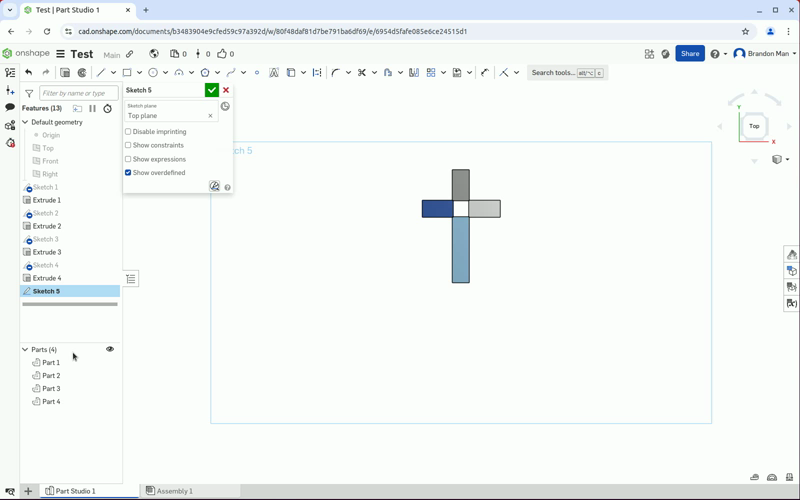
key(y)
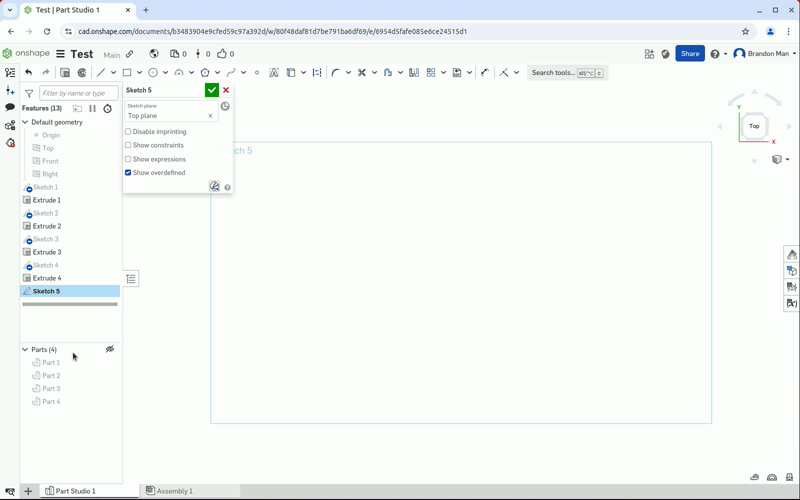
key(l)
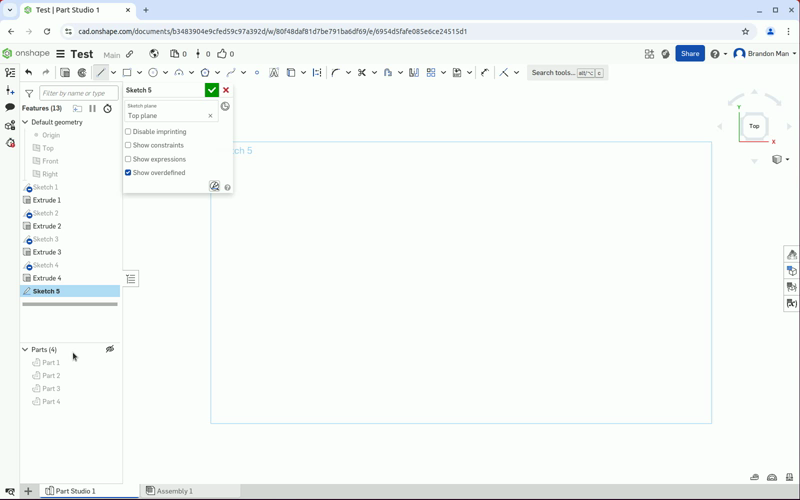
key_down(shift)
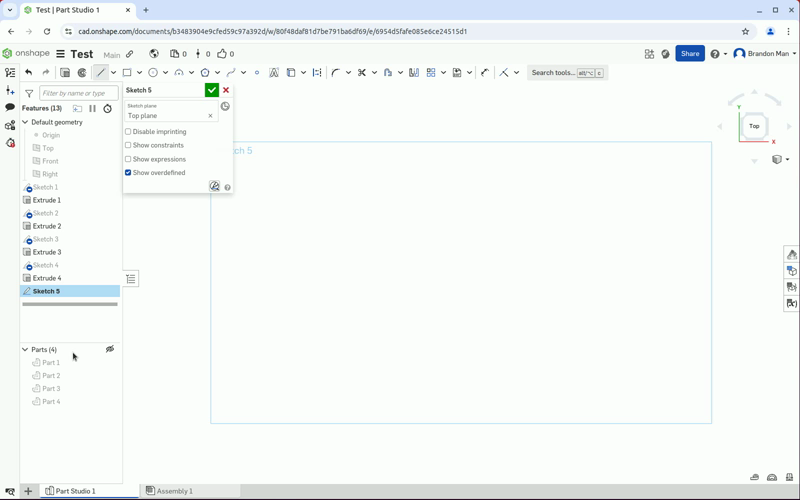
mouse_move(452, 217)
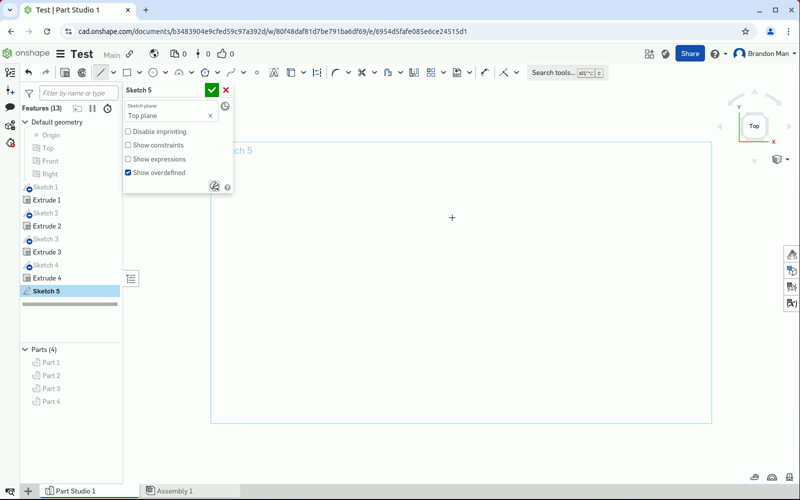
click(452, 217)
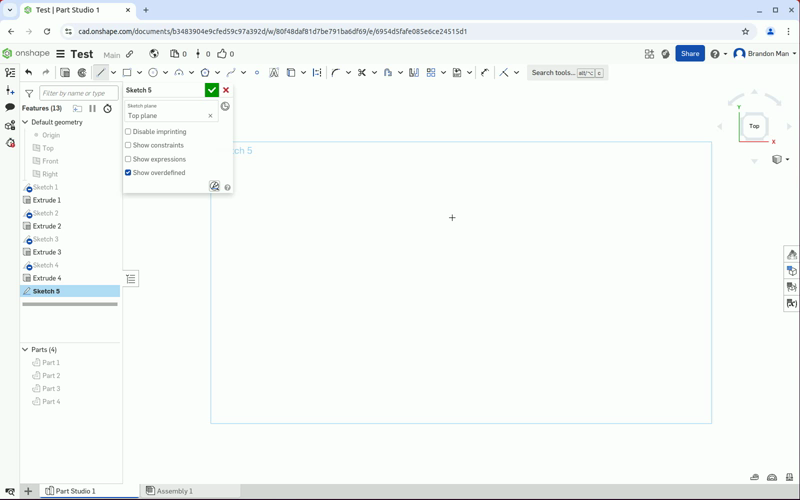
key_up(shift)
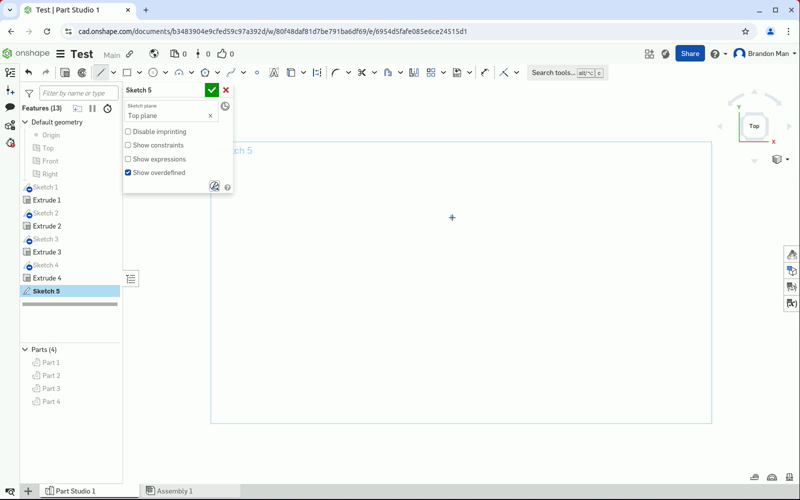
key_down(shift)
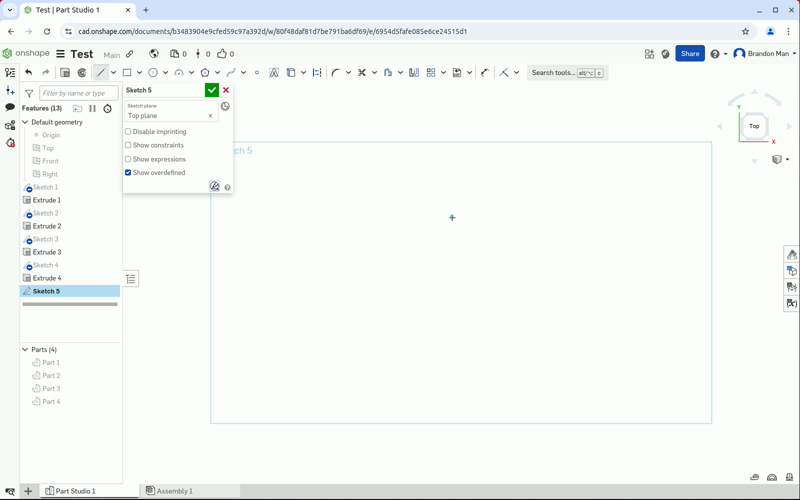
mouse_move(482, 217)
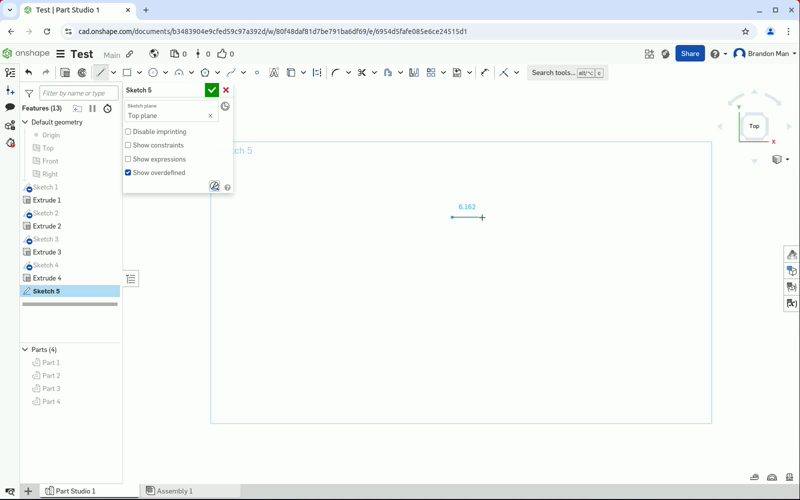
mouse_move(469, 217)
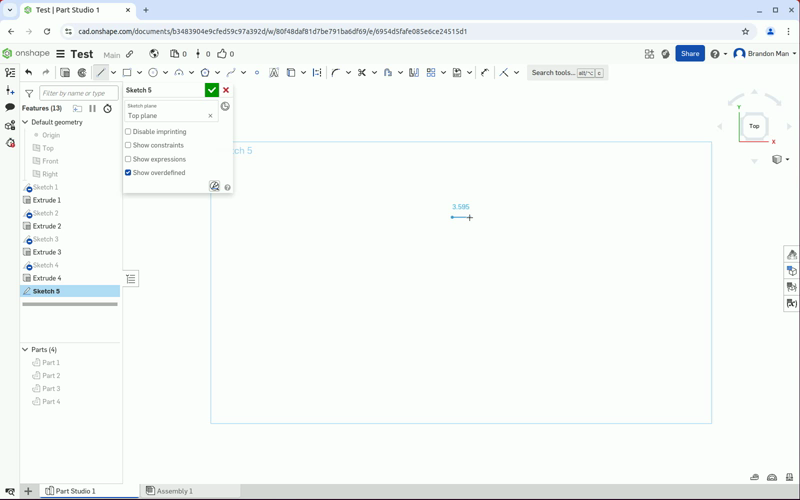
click(469, 217)
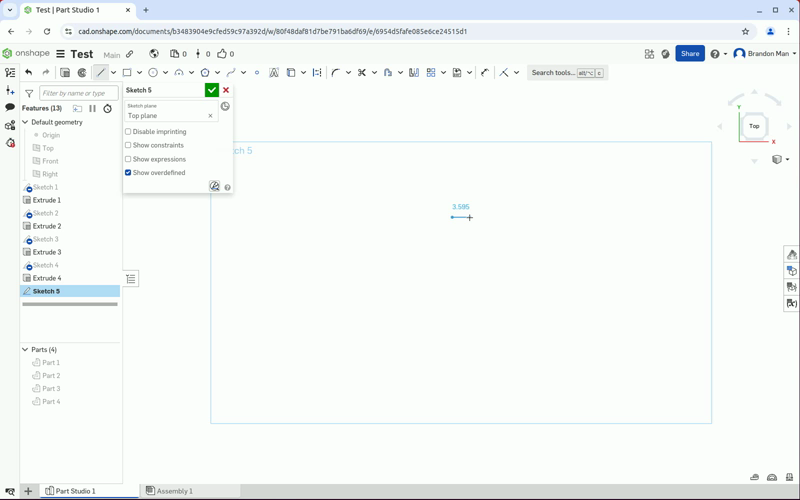
key_up(shift)
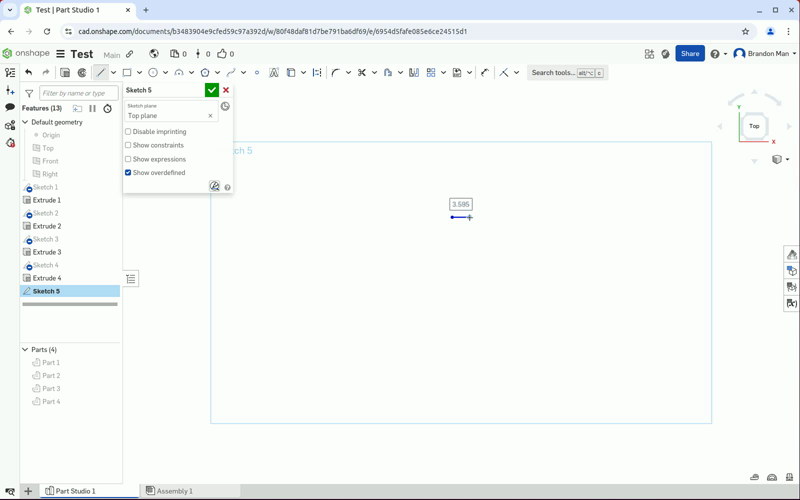
key_down(shift)
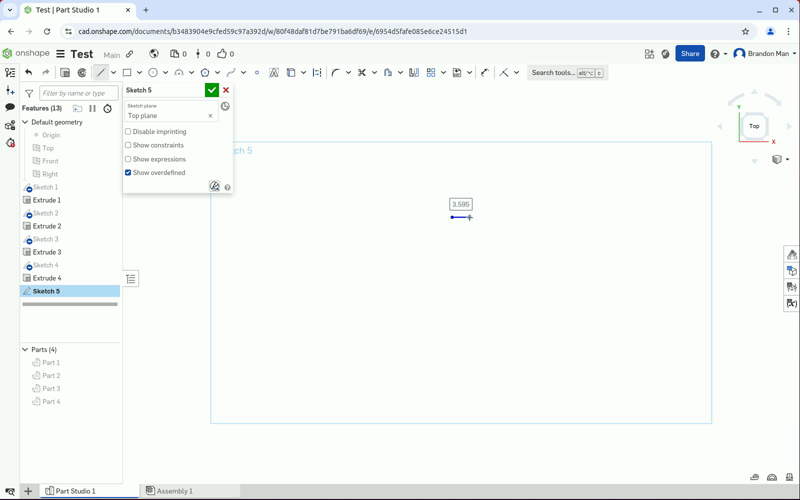
mouse_move(499, 217)
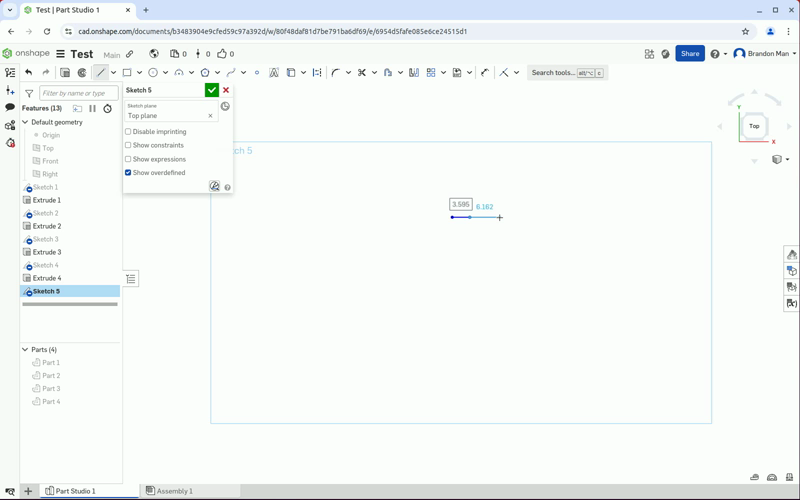
mouse_move(469, 199)
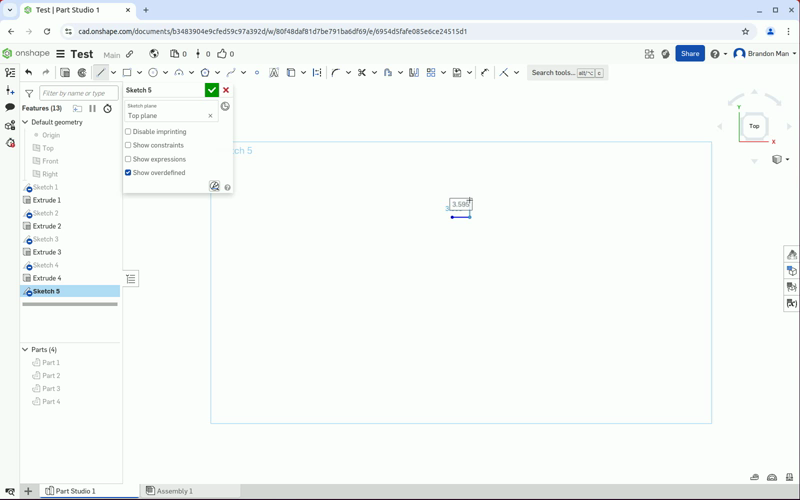
click(469, 199)
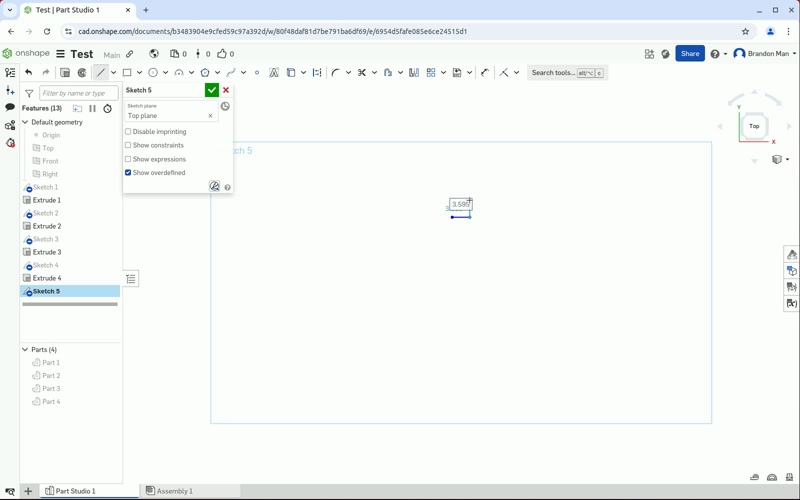
key_up(shift)
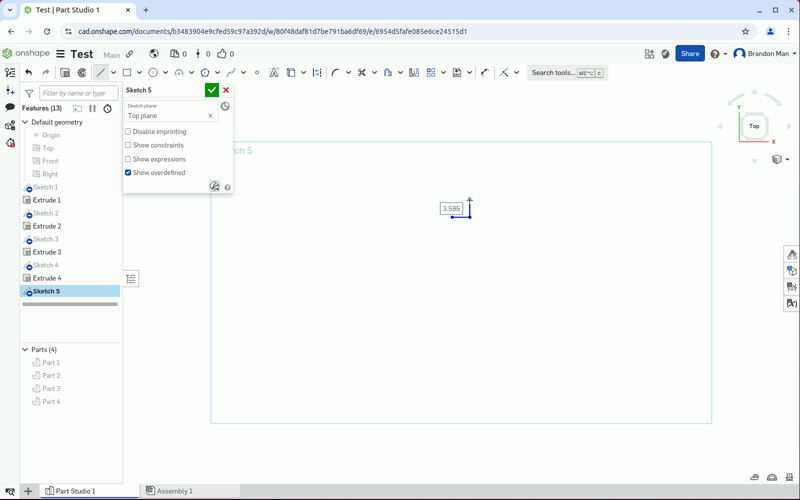
key_down(shift)
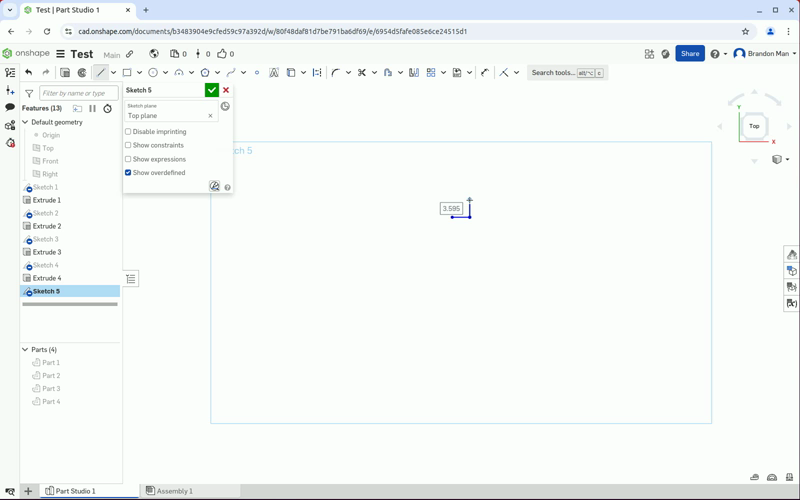
mouse_move(499, 199)
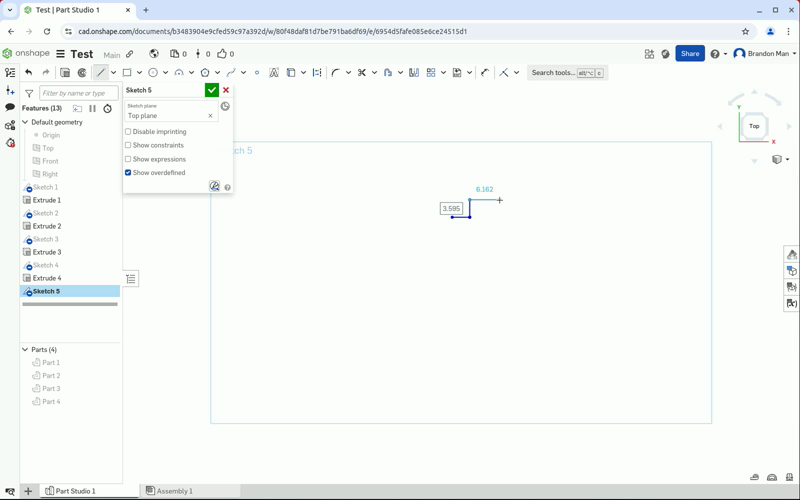
mouse_move(452, 199)
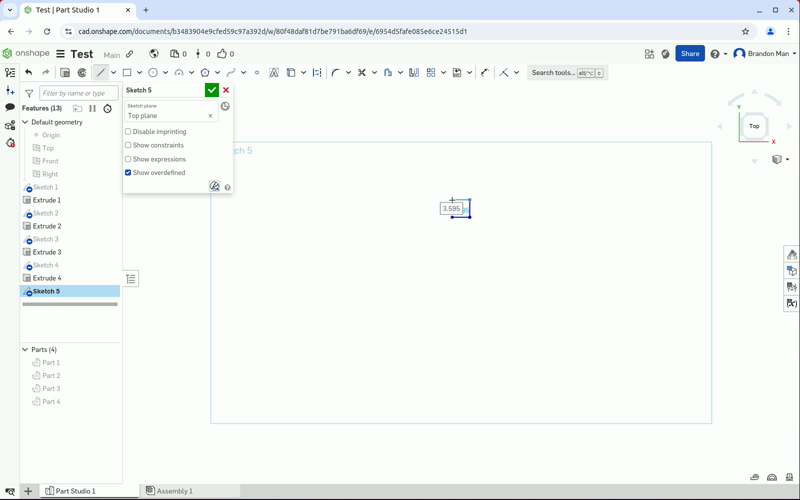
click(452, 199)
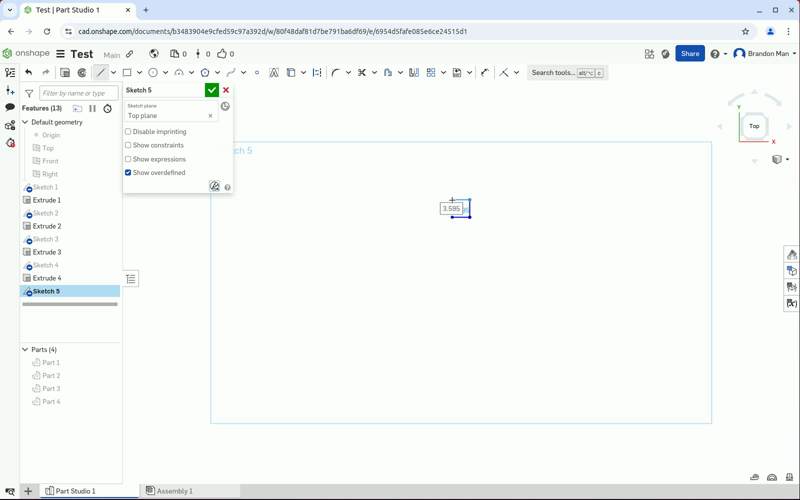
key_up(shift)
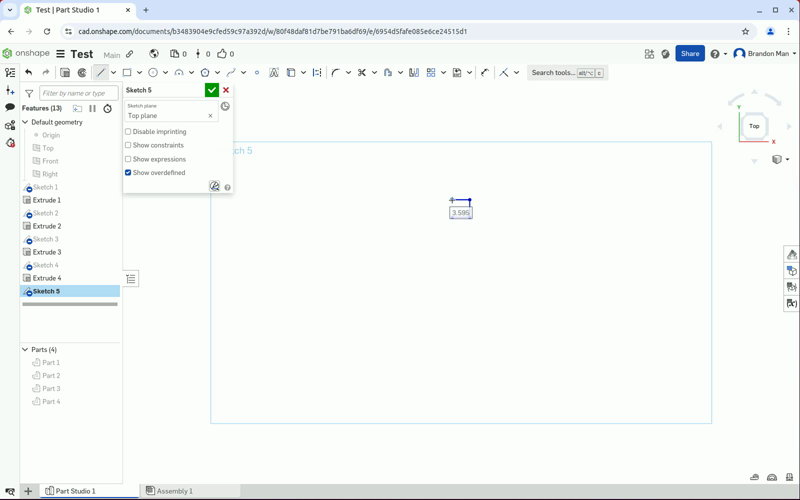
mouse_move(482, 199)
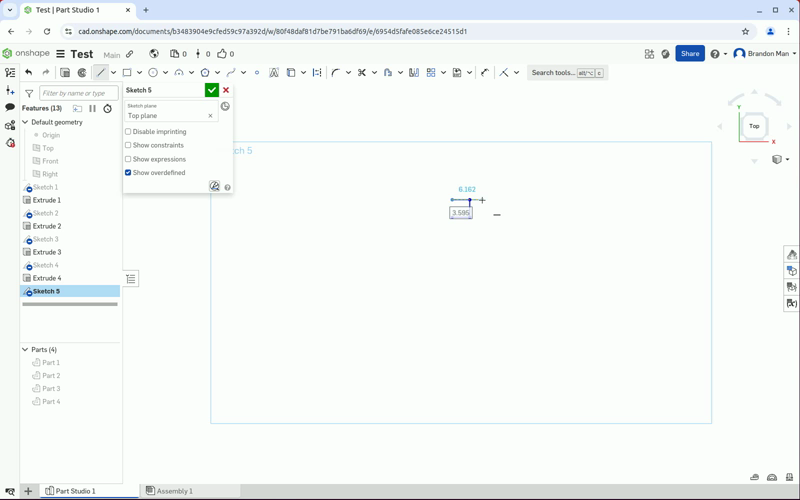
key_down(shift)
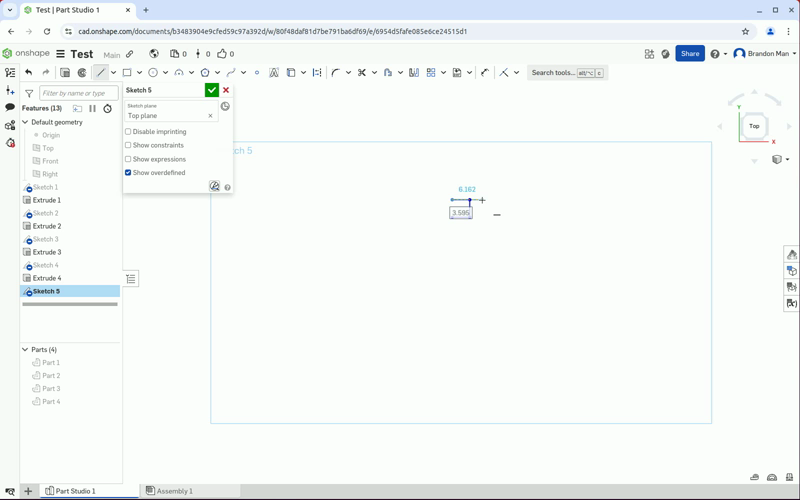
mouse_move(452, 217)
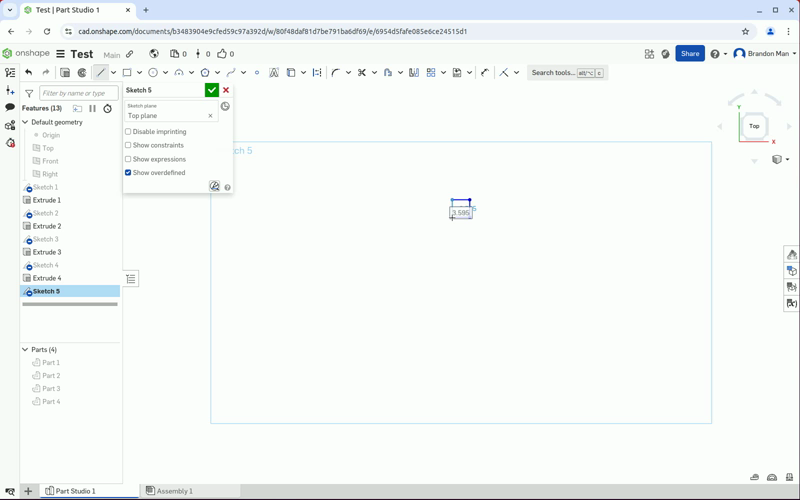
key_up(shift)
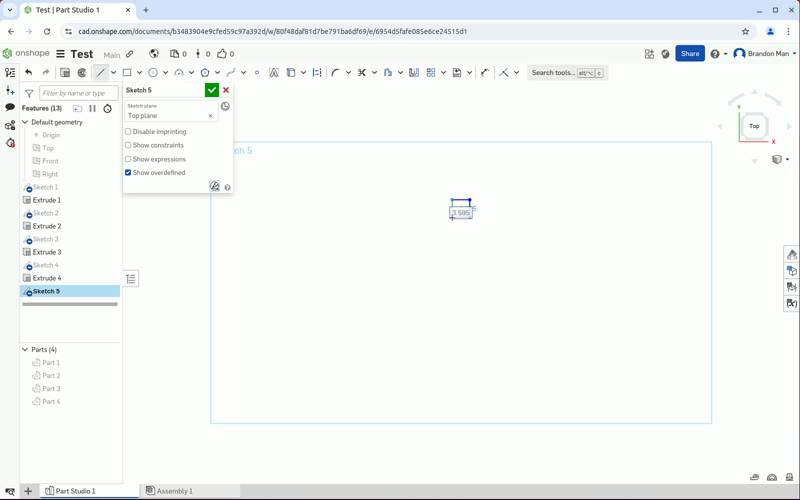
click(452, 217)
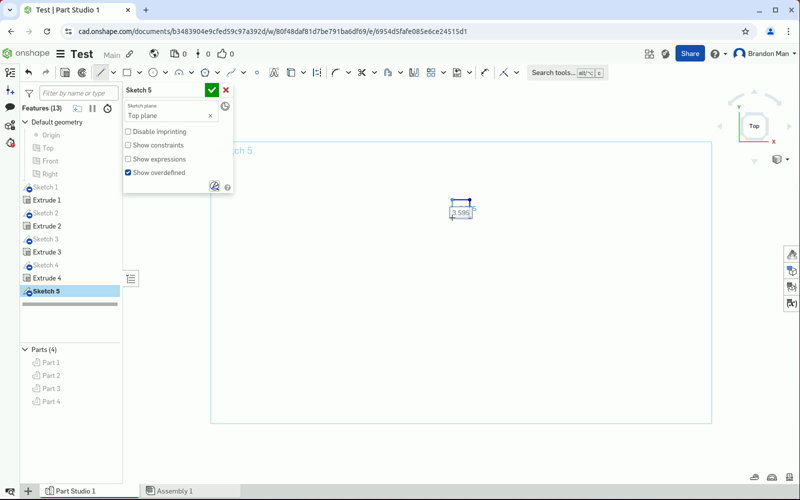
key(esc)
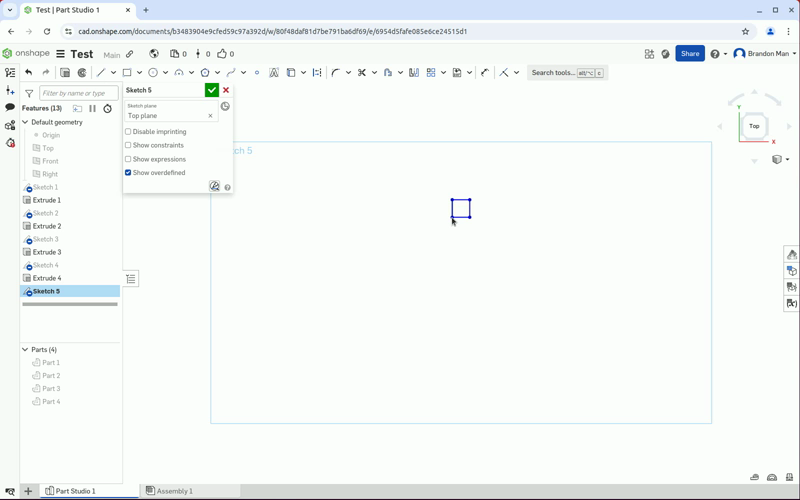
mouse_move(460, 207)
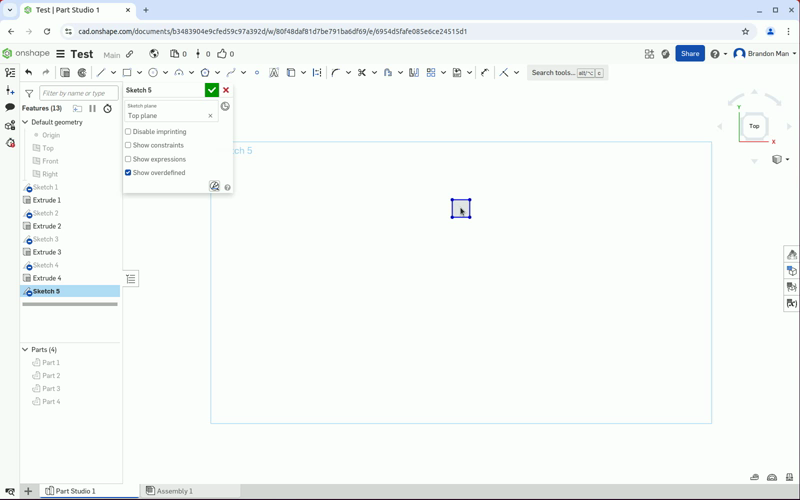
scroll(6)
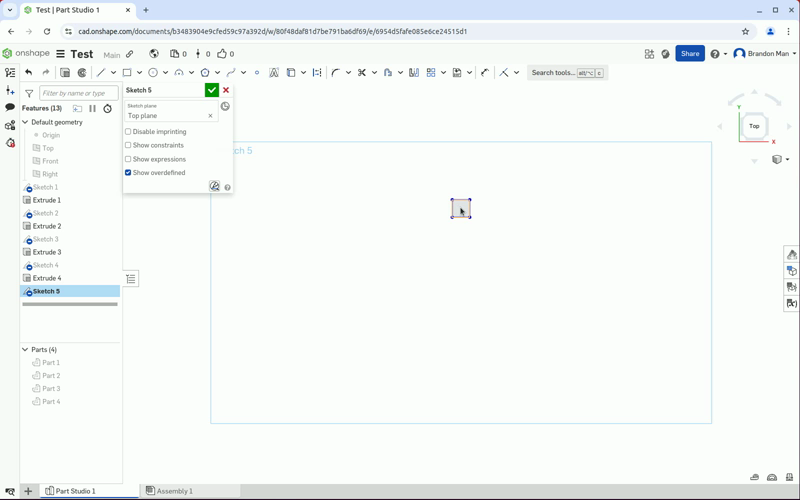
scroll(6)
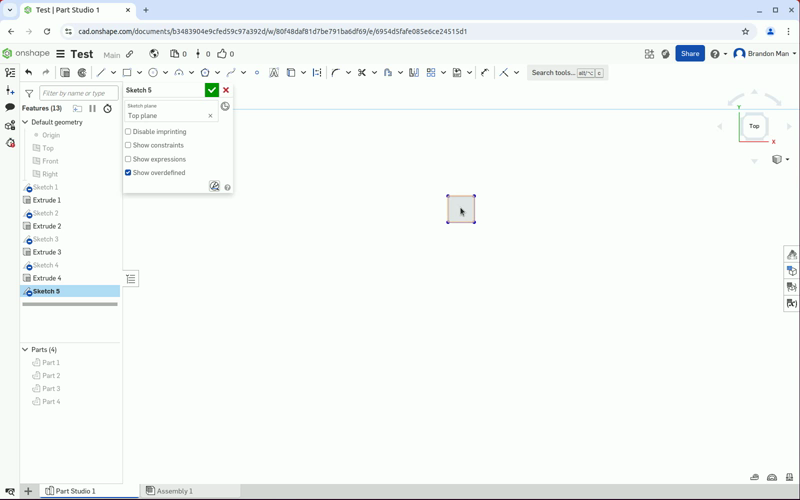
scroll(6)
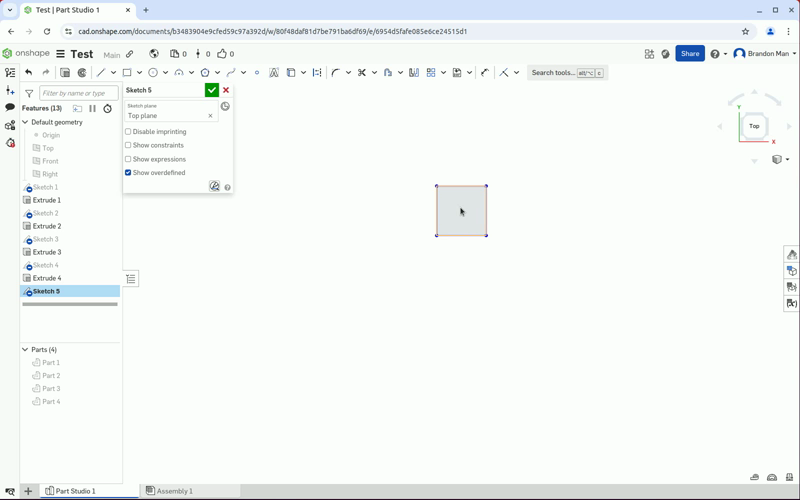
scroll(6)
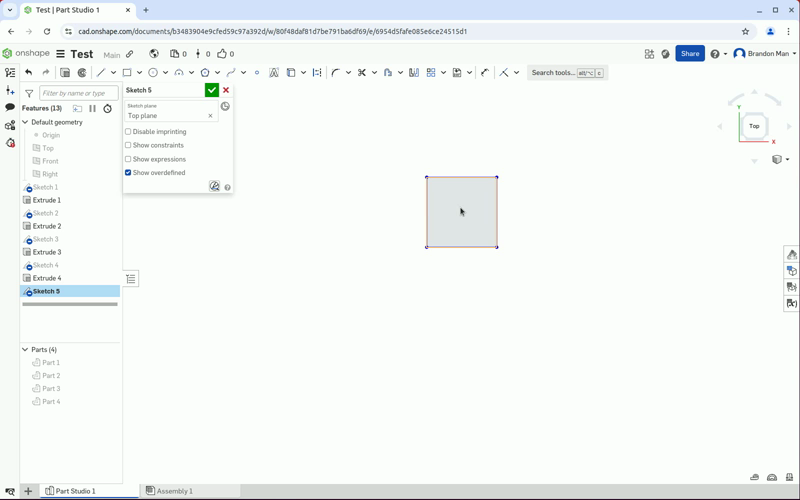
scroll(6)
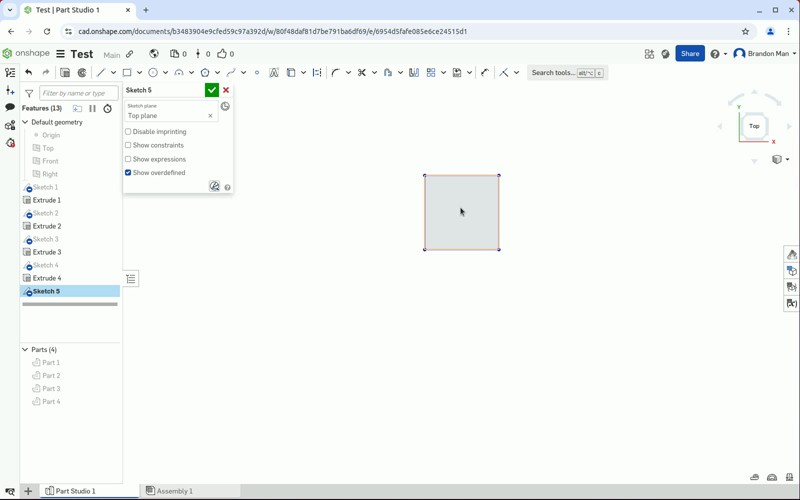
scroll(6)
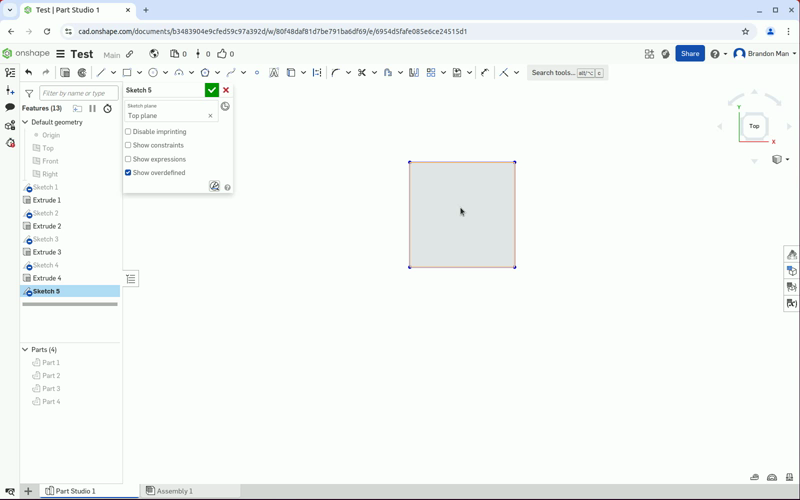
scroll(6)
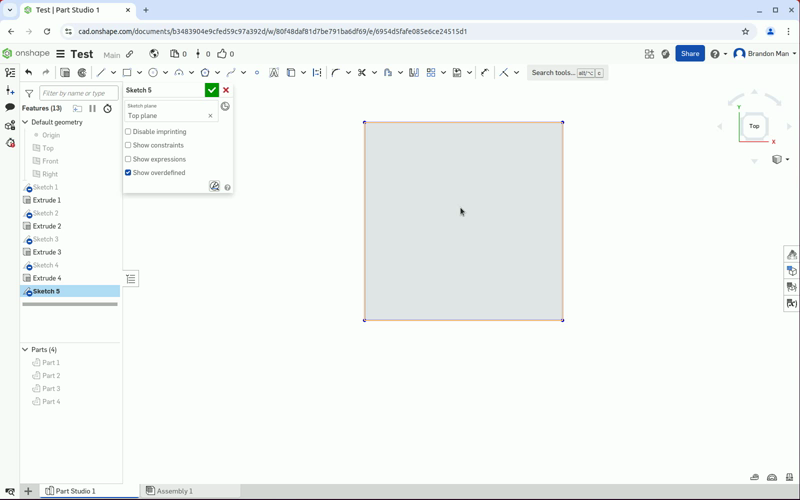
click(460, 207)
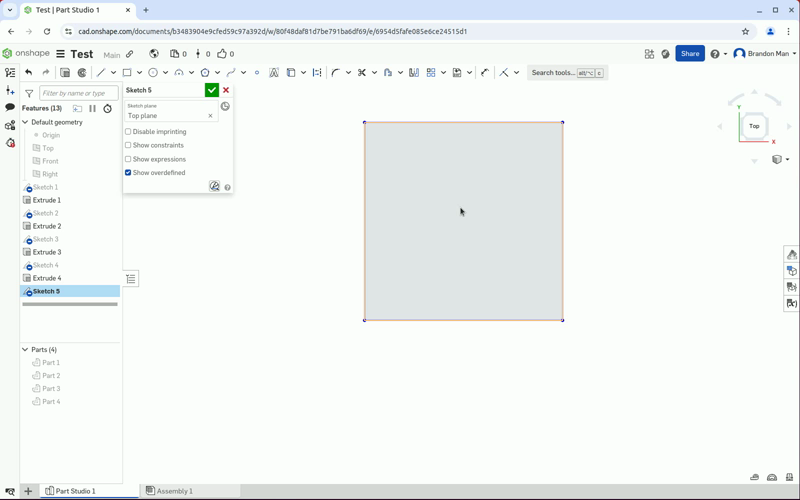
scroll(-6)
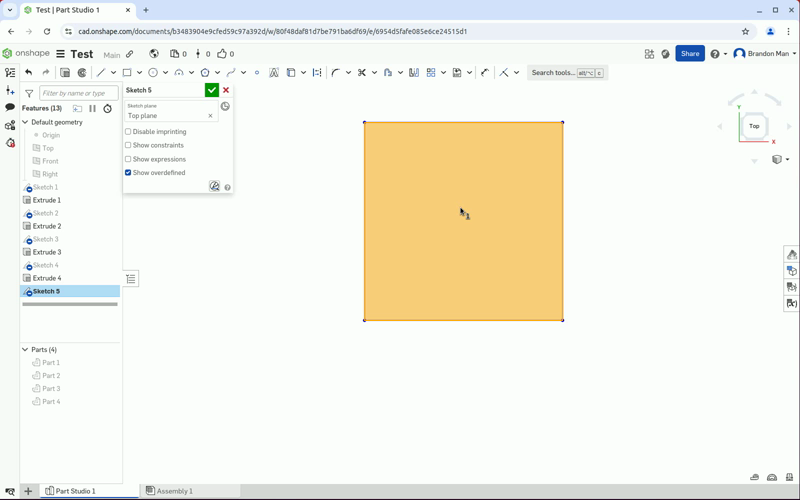
scroll(-6)
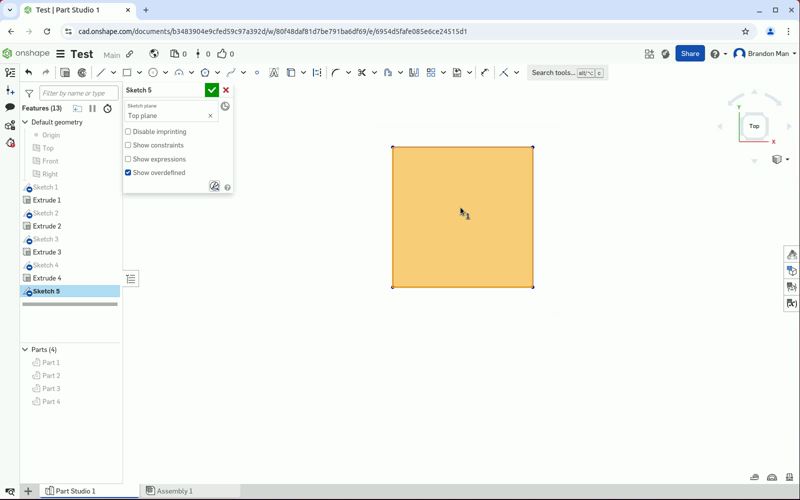
scroll(-6)
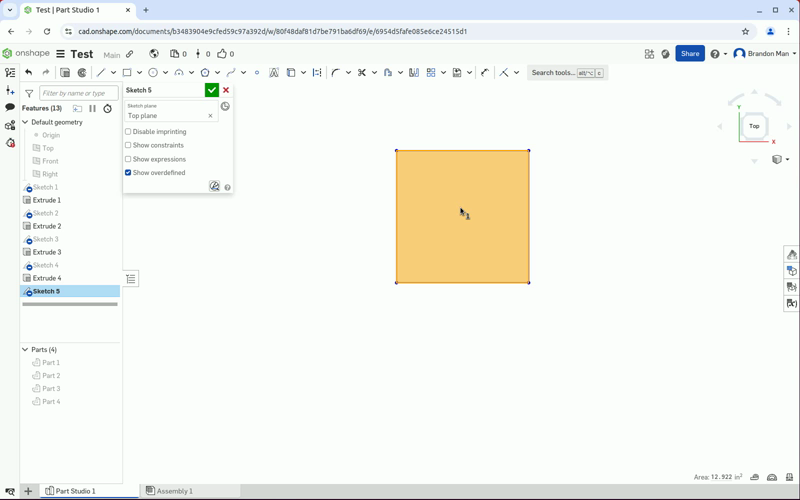
scroll(-6)
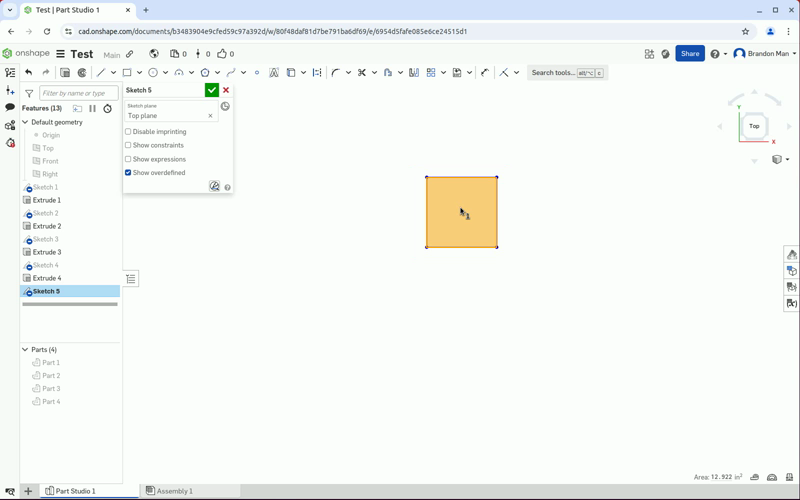
scroll(-6)
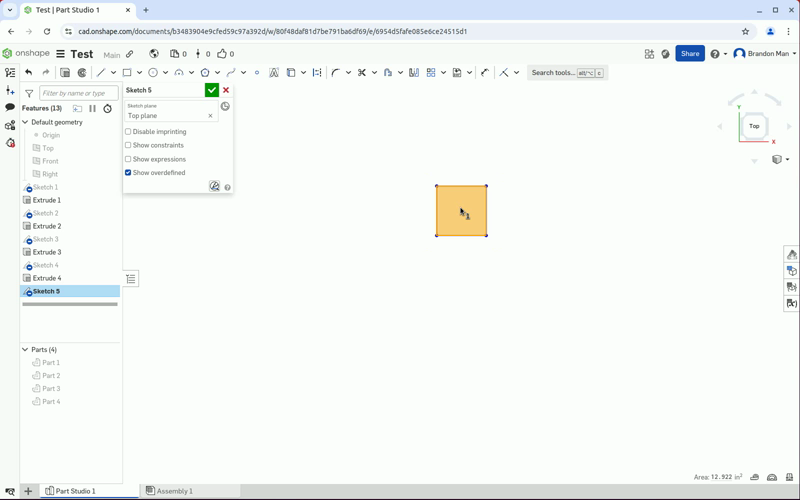
scroll(-6)
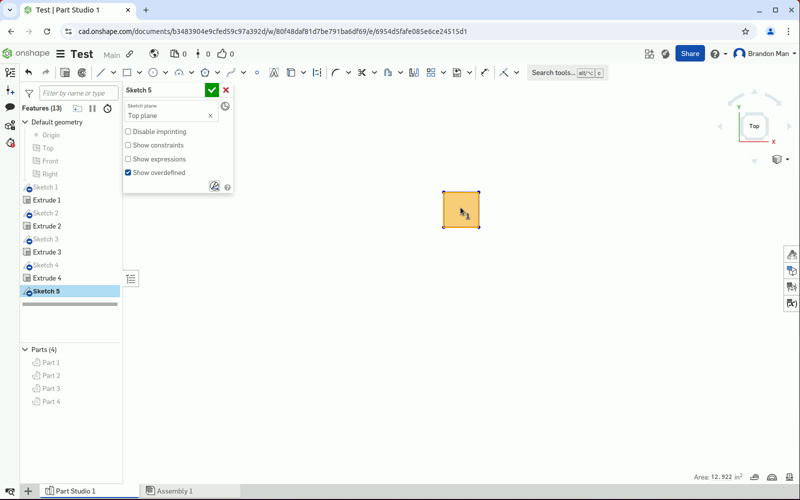
scroll(-6)
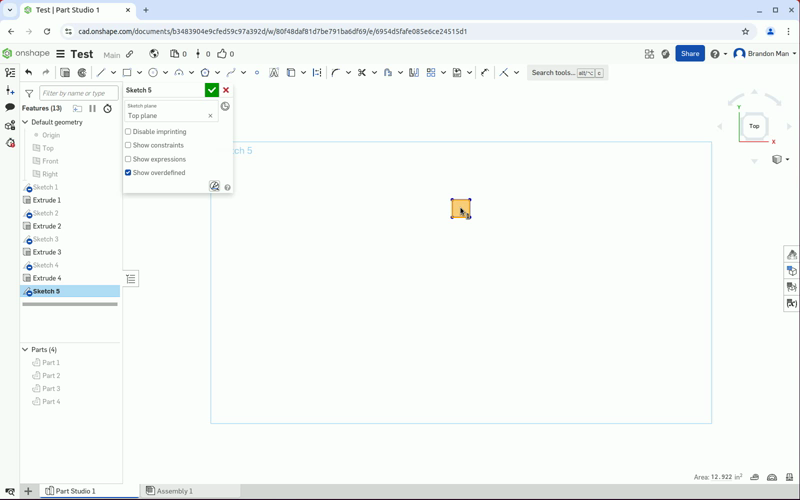
mouse_move(73, 352)
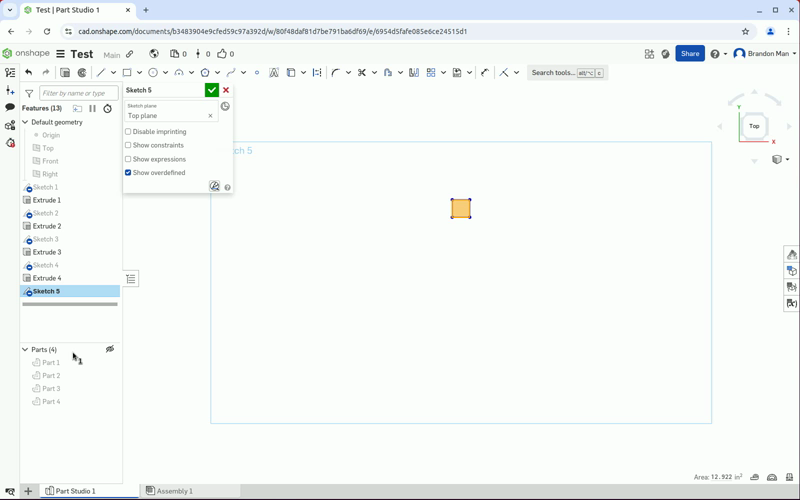
key(shift+y)
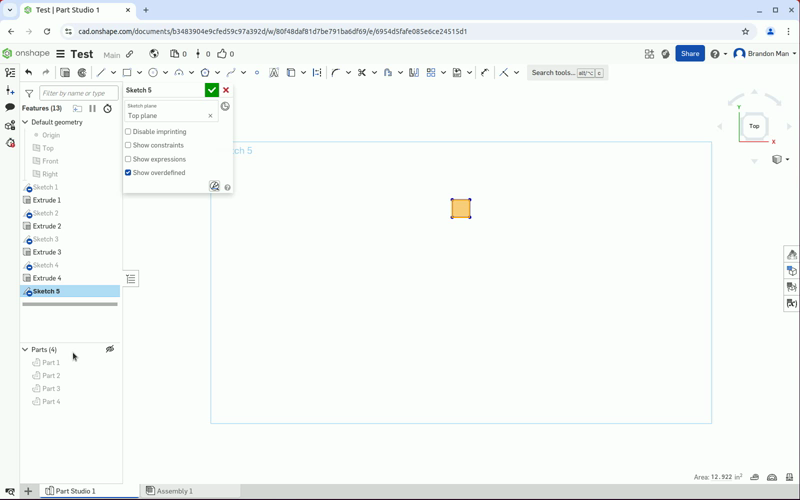
key(shift+e)
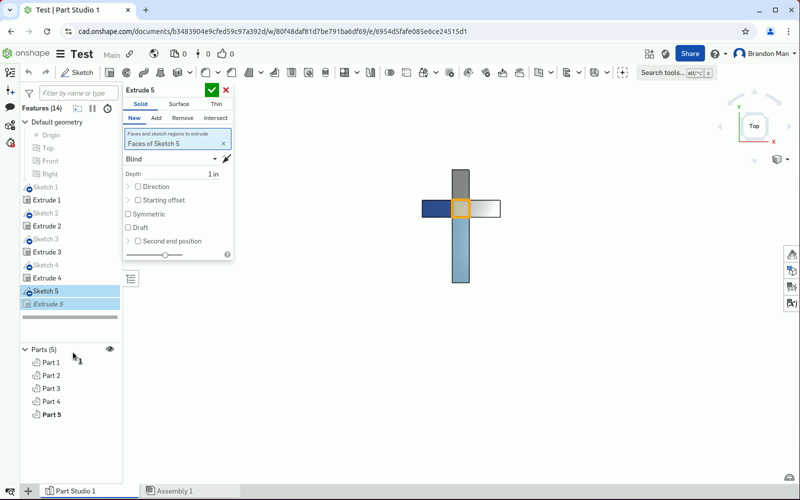
mouse_move(143, 106)
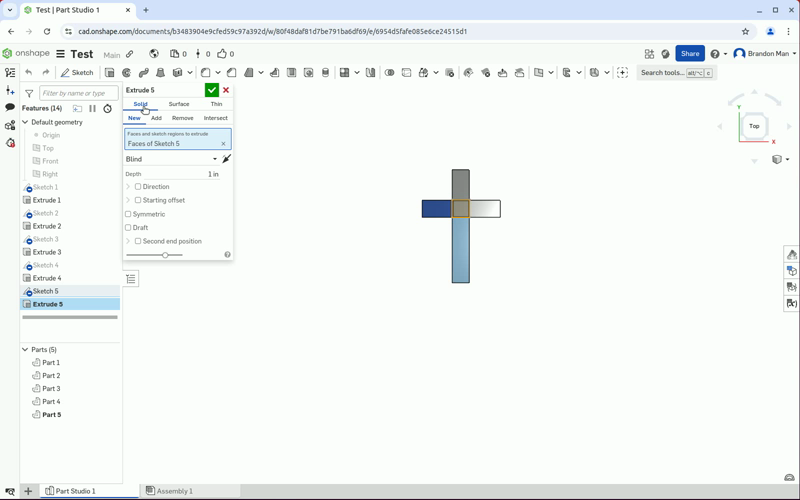
click(143, 106)
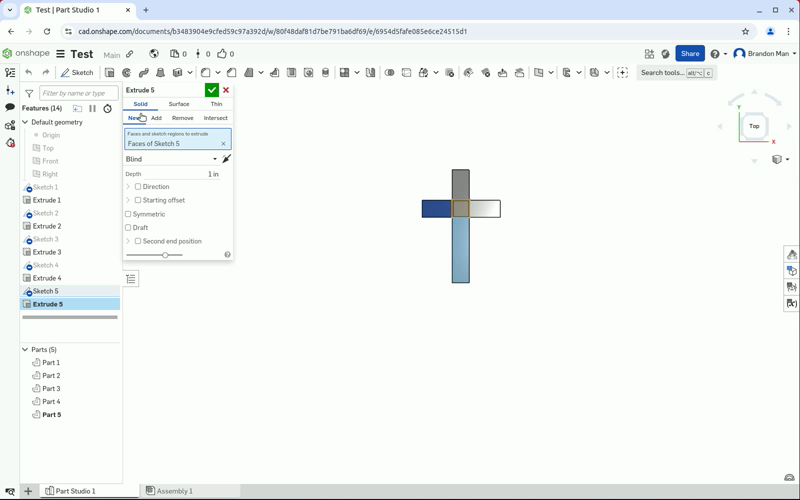
mouse_move(137, 120)
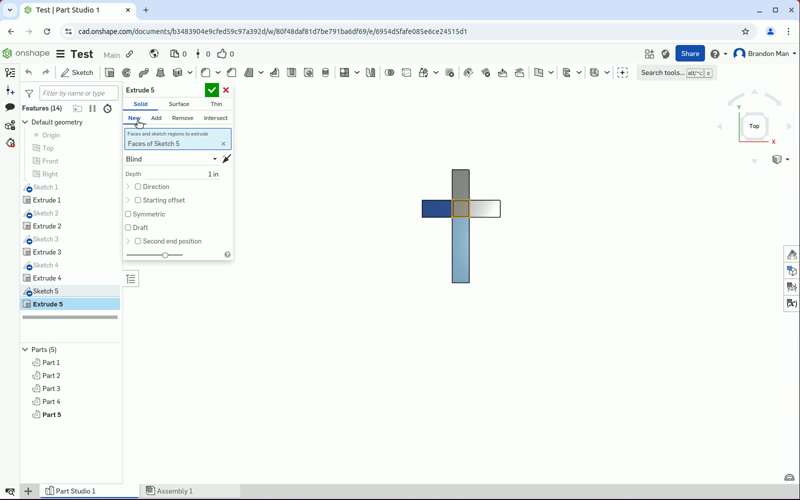
click(137, 120)
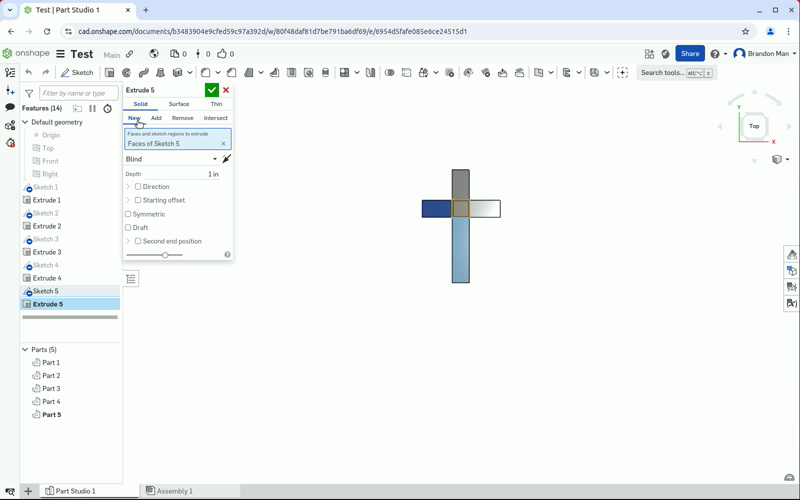
key(tab, 4)
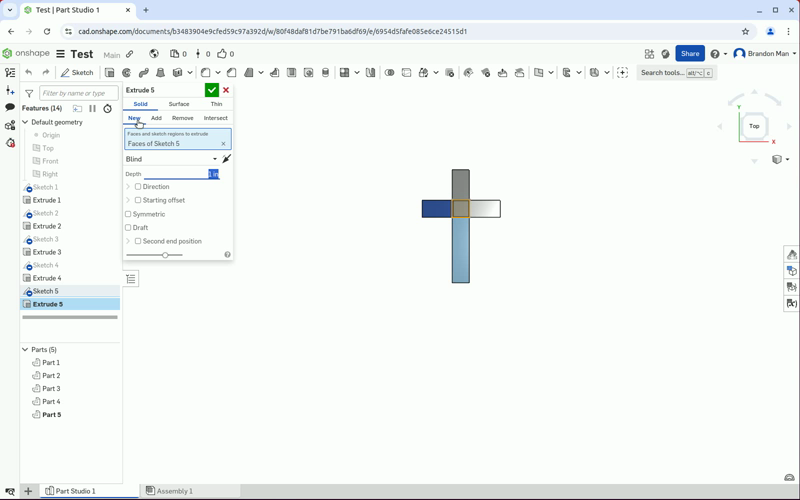
text(3.37)
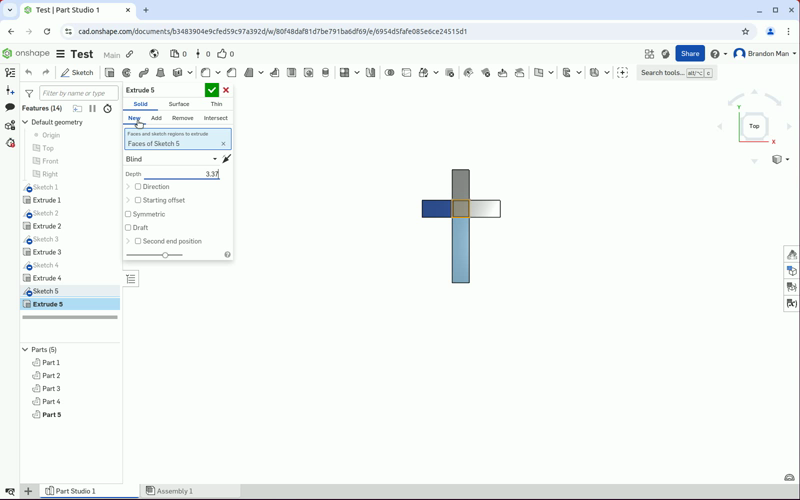
key(enter)
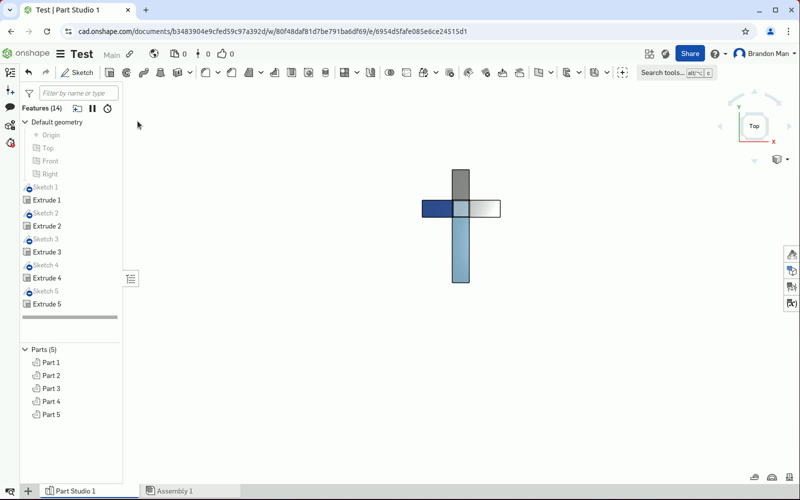
key(shift+h)
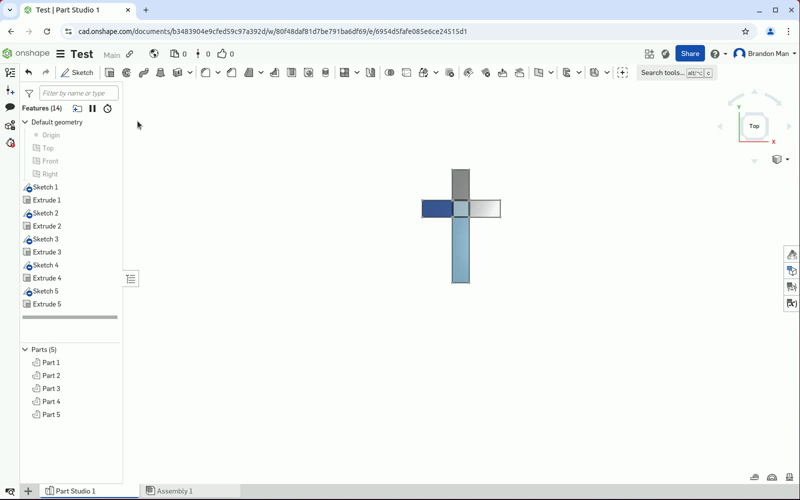
key(shift+h)
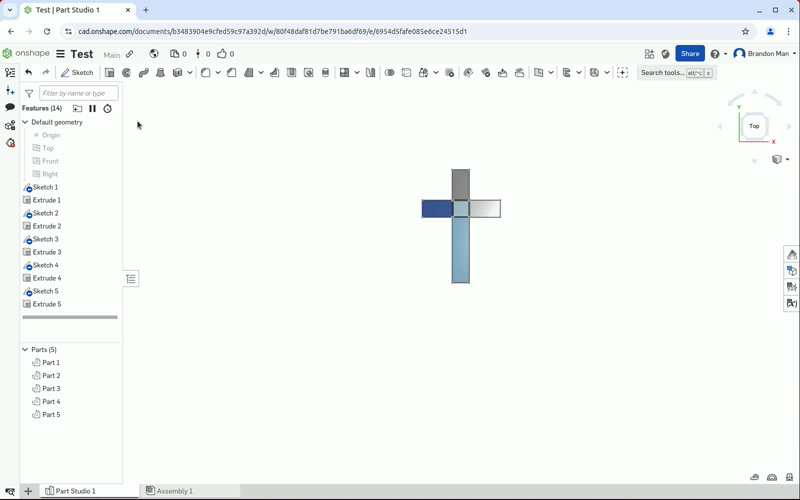
key(shift+7)
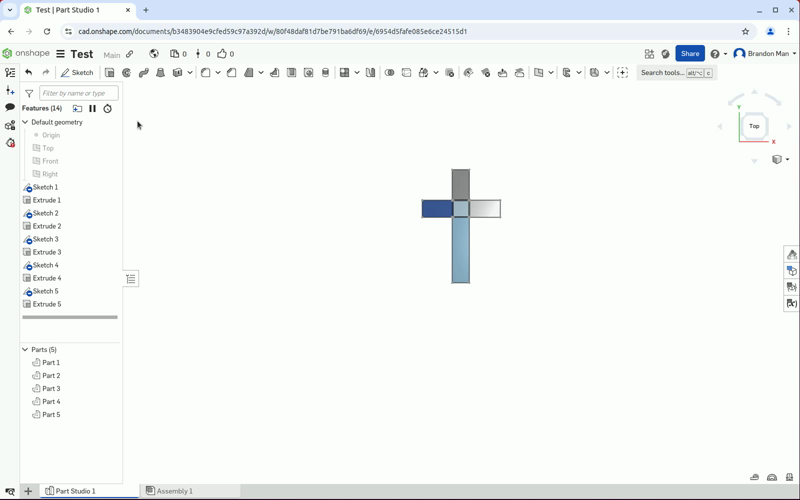
key(up, 3)
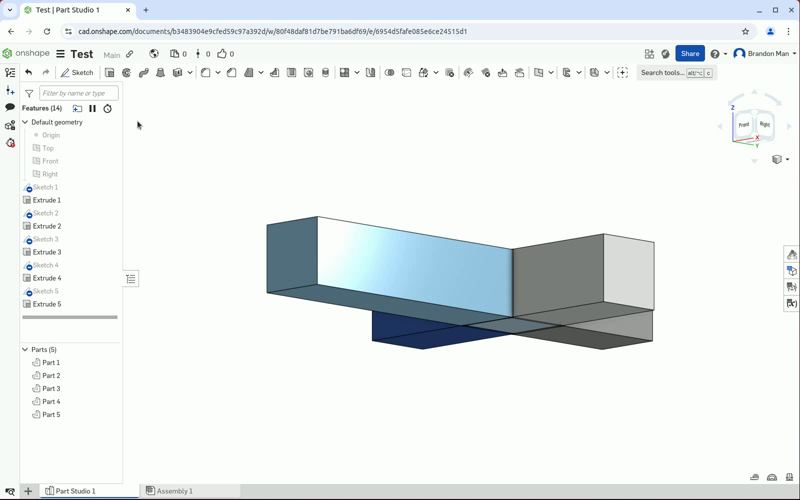
key(left, 3)
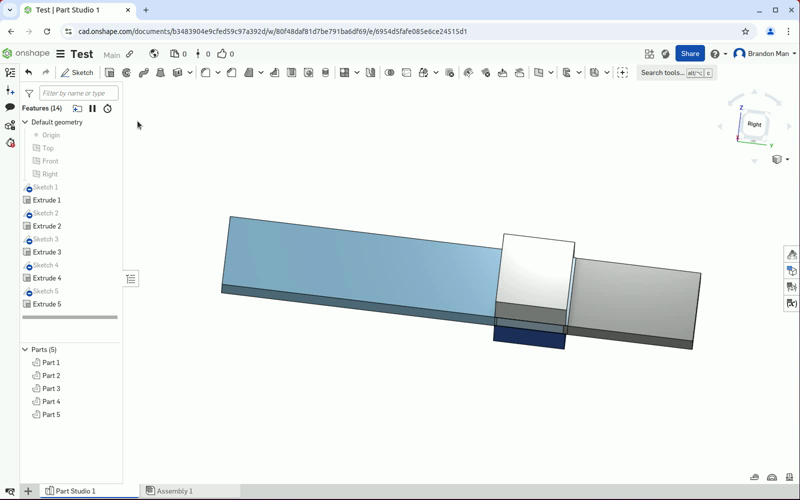
key(right, 3)
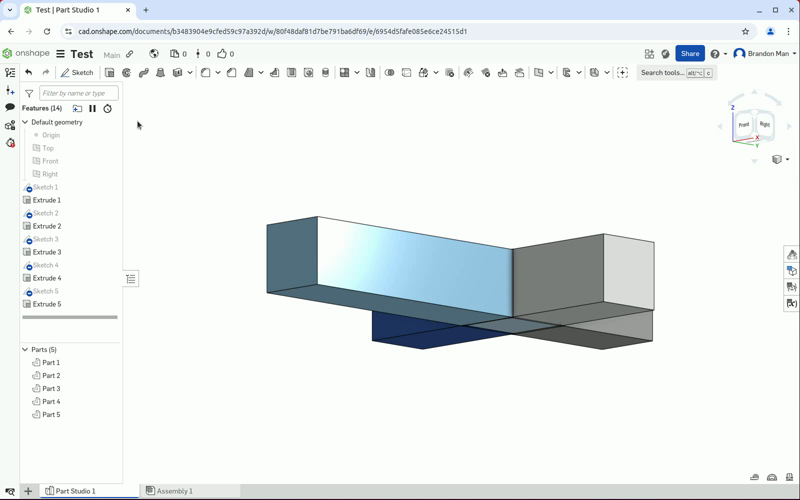
key(down, 3)
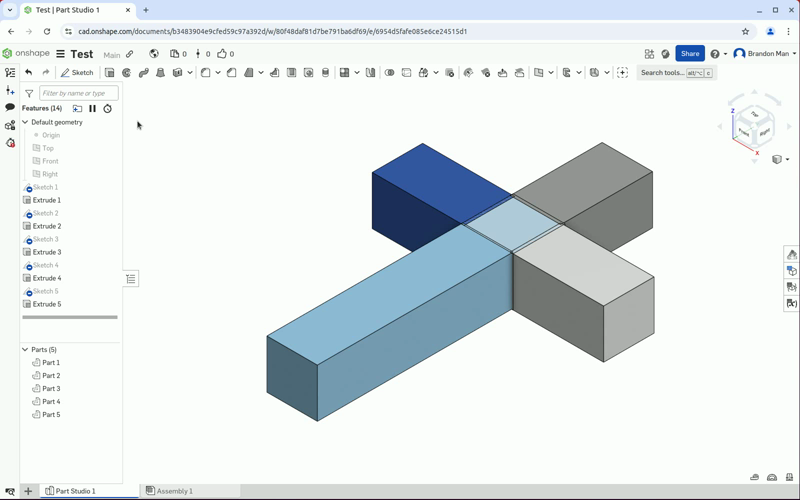
mouse_move(73, 189)
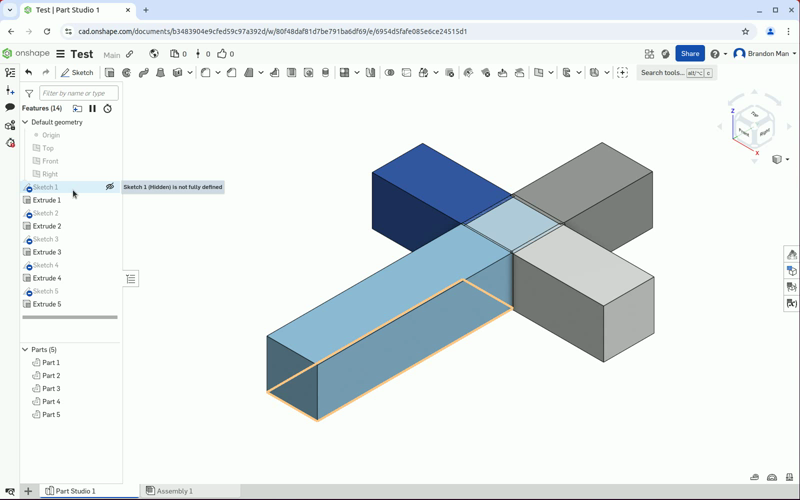
click(73, 189)